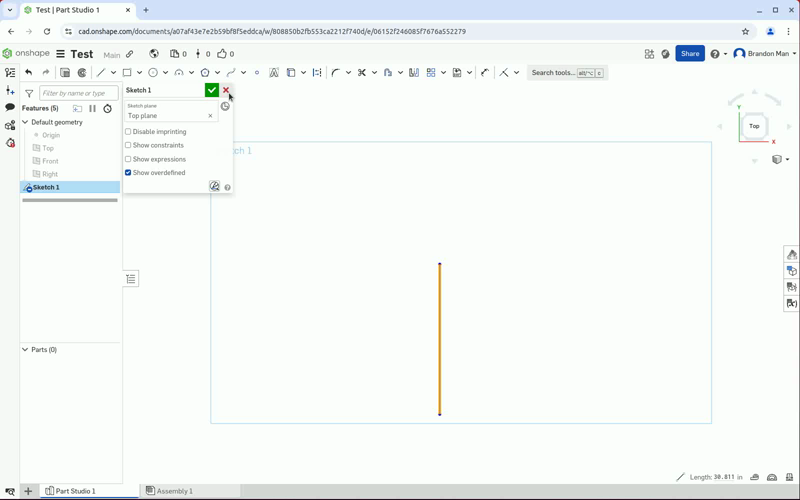
key(shift+h)
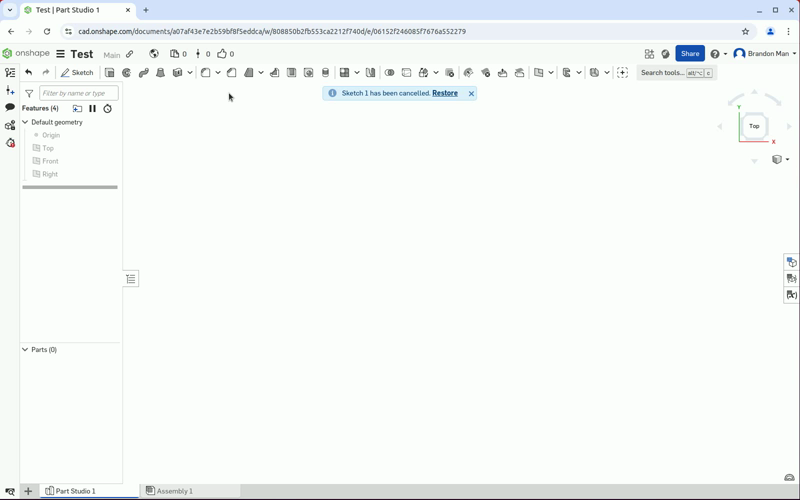
mouse_move(73, 352)
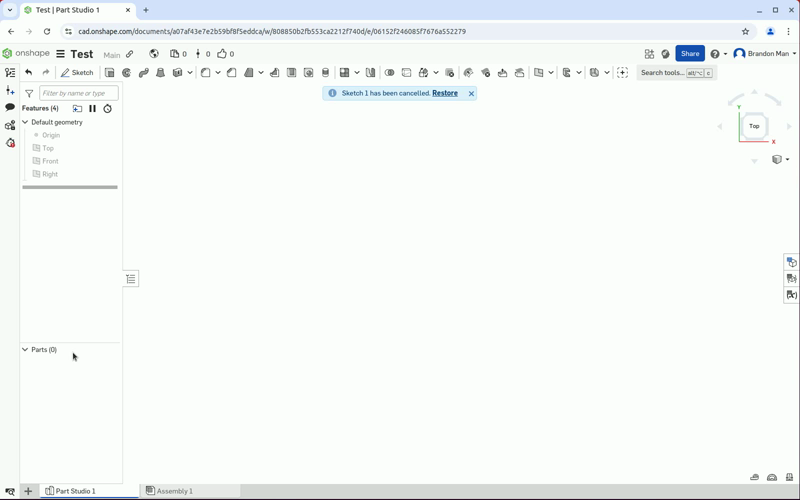
key(y)
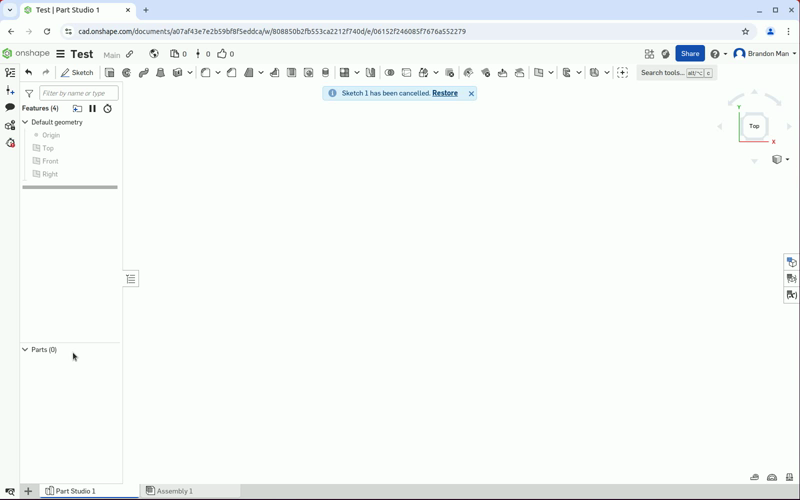
key(shift+p)
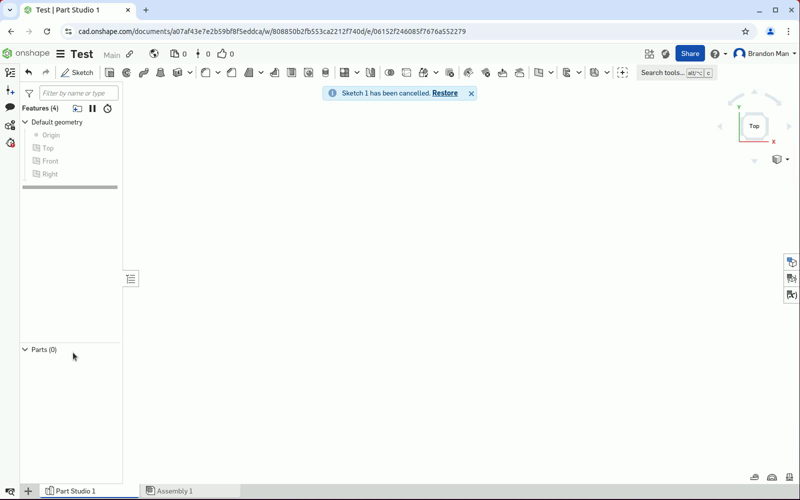
key(space)
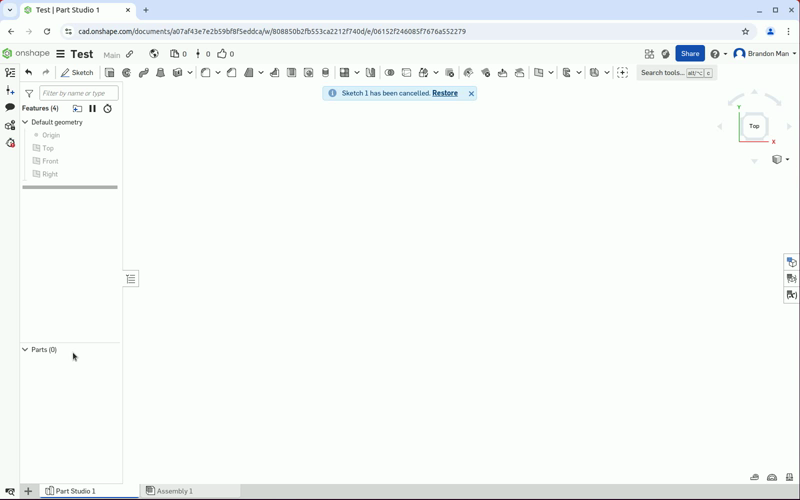
key_down(shift)
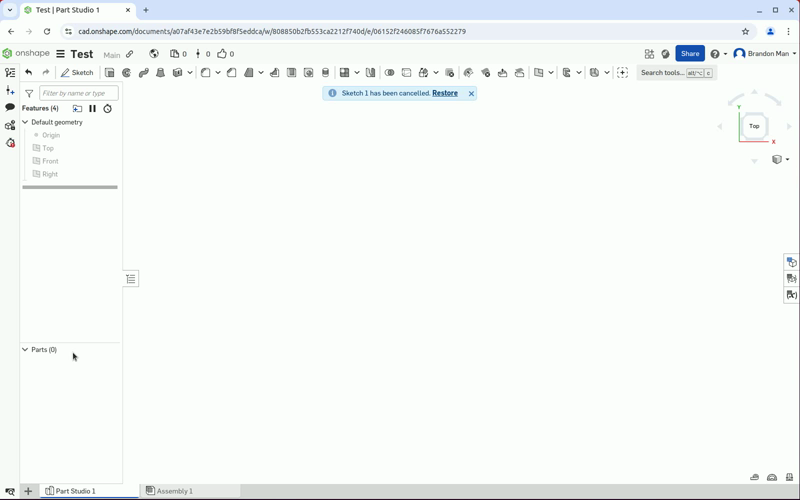
key(up)
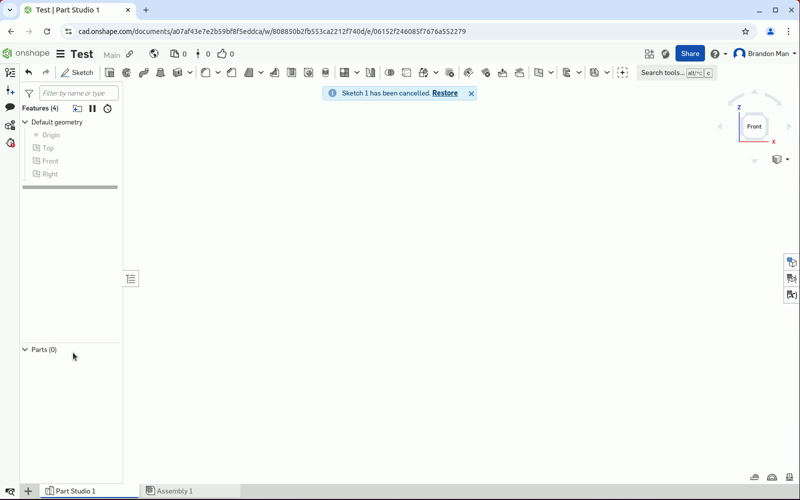
key_up(shift)
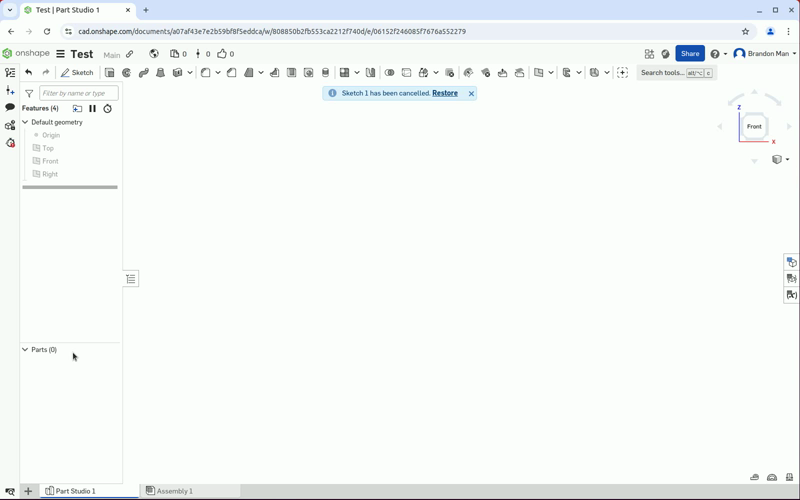
mouse_move(73, 352)
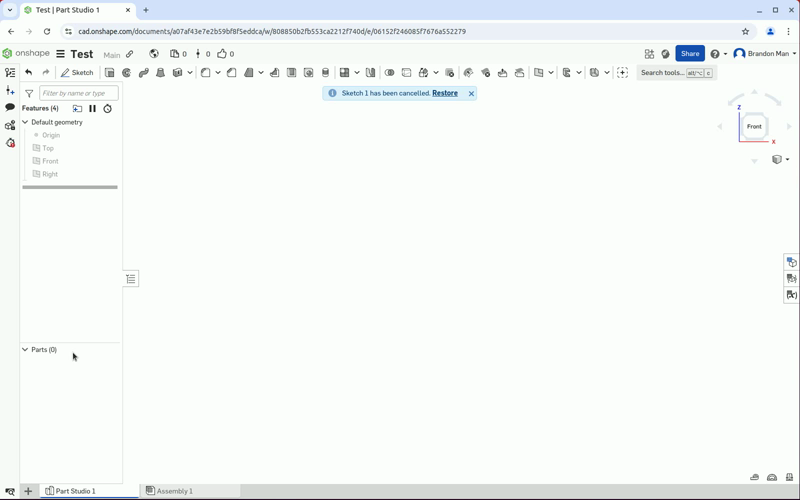
key(shift+y)
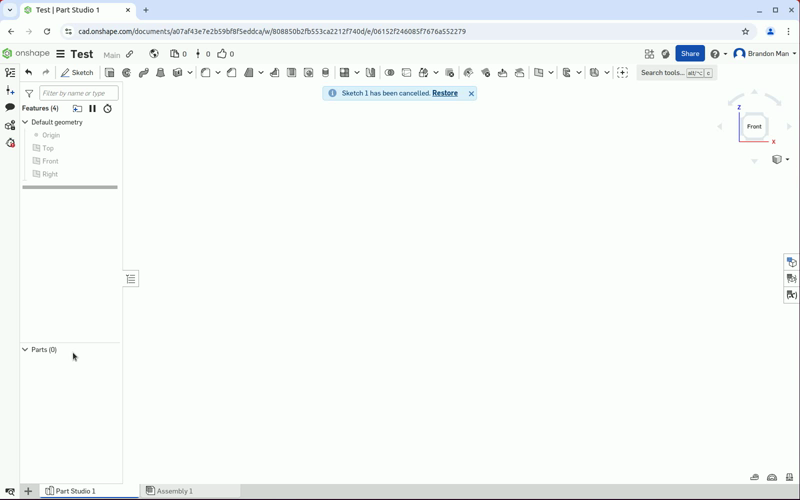
key(shift+s)
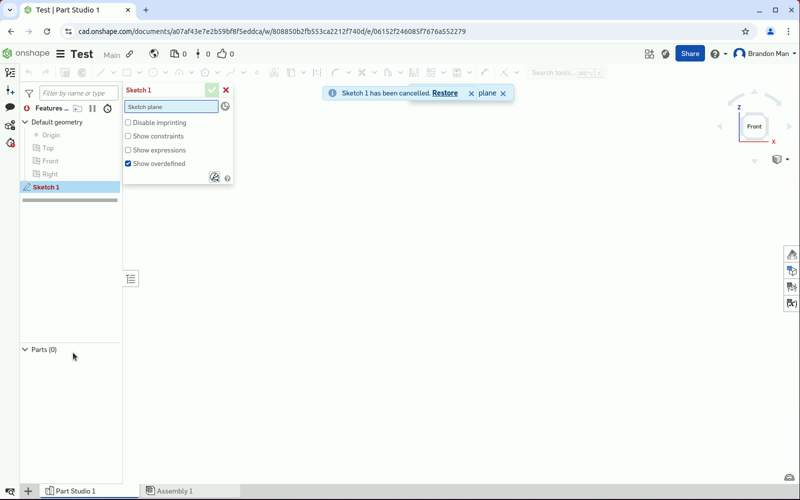
mouse_move(73, 163)
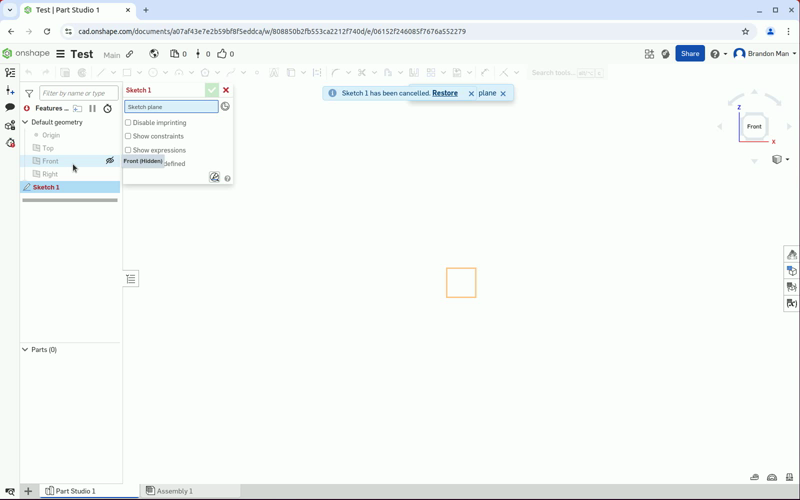
click(73, 163)
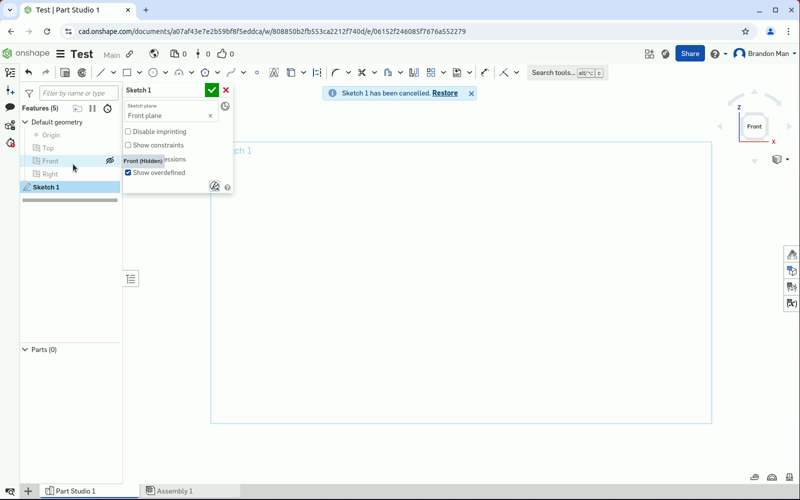
mouse_move(73, 352)
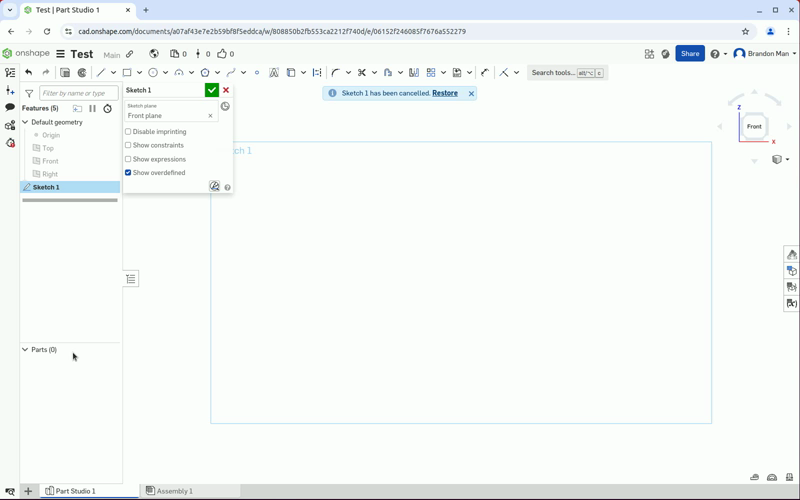
key(y)
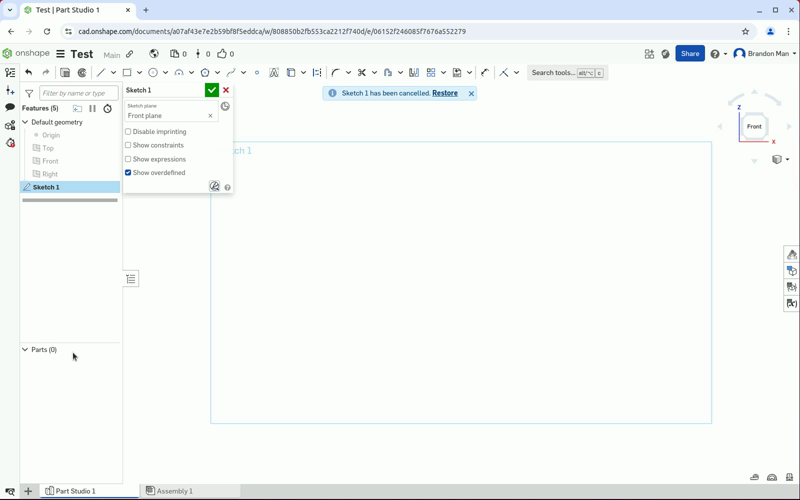
key(l)
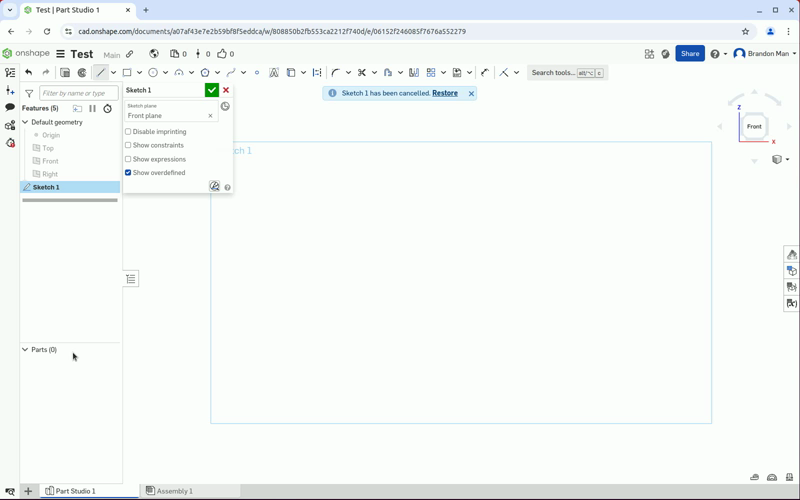
key_down(shift)
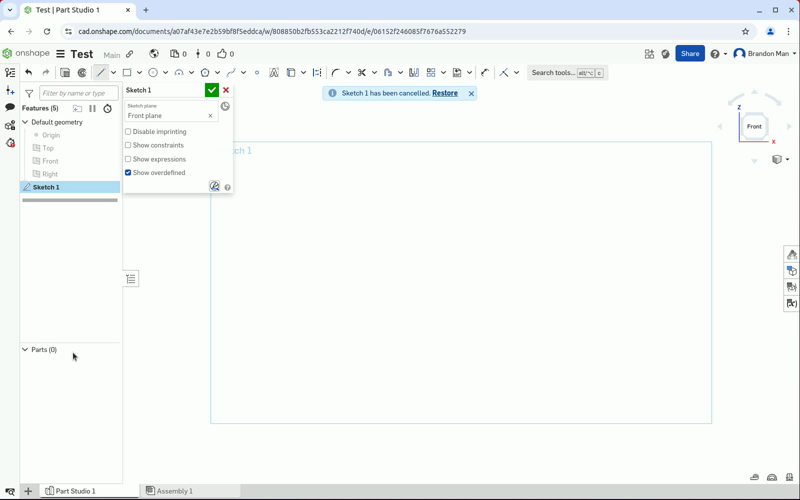
mouse_move(424, 386)
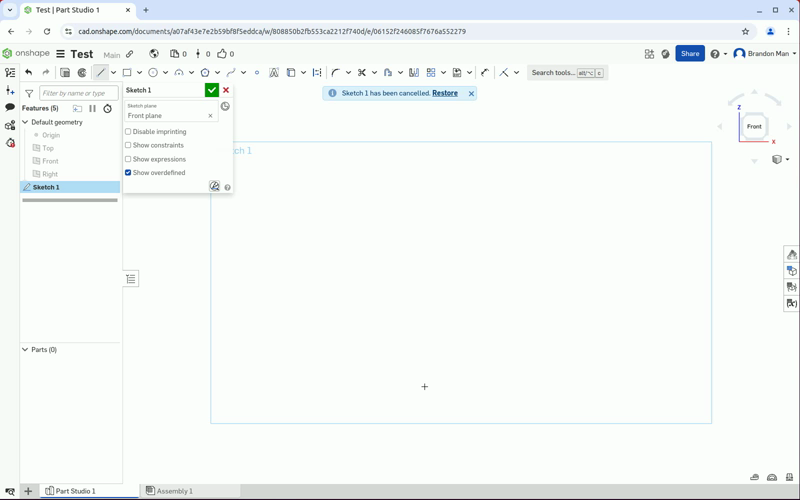
click(424, 386)
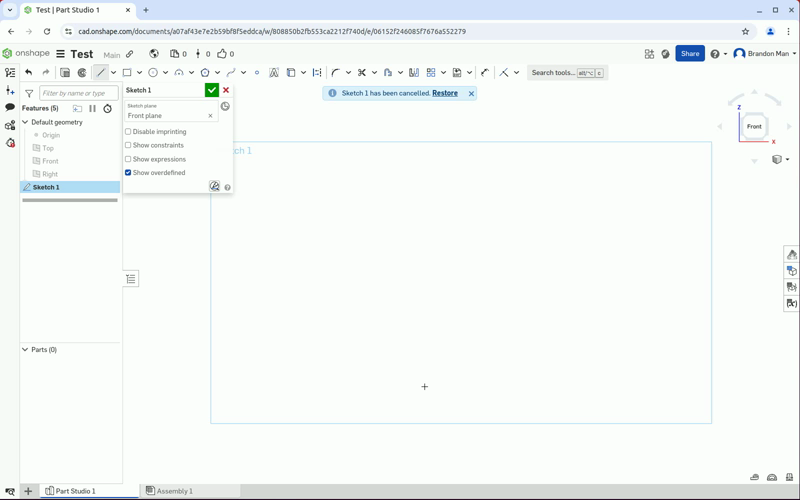
key_up(shift)
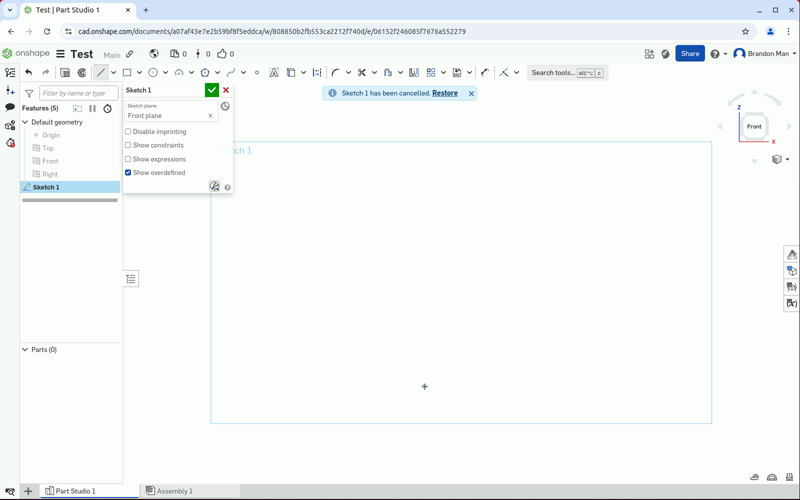
key_down(shift)
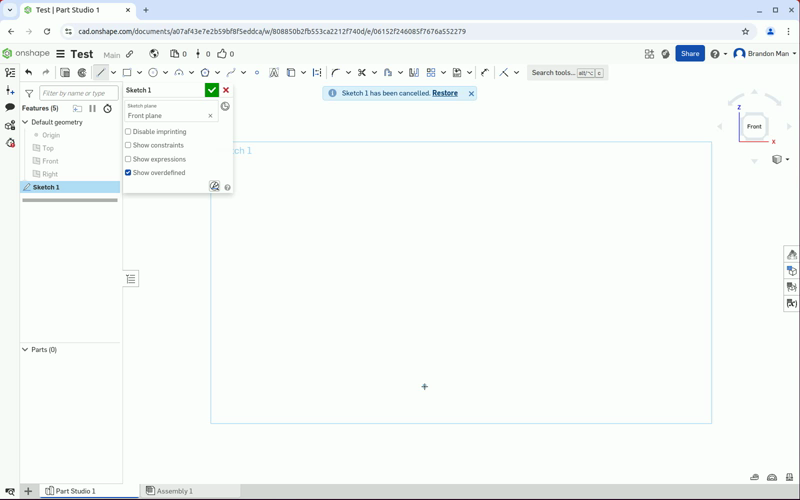
mouse_move(496, 386)
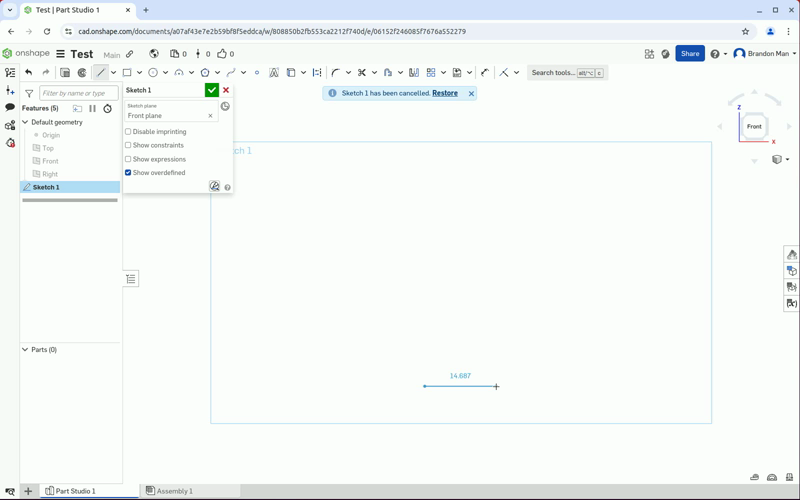
click(496, 386)
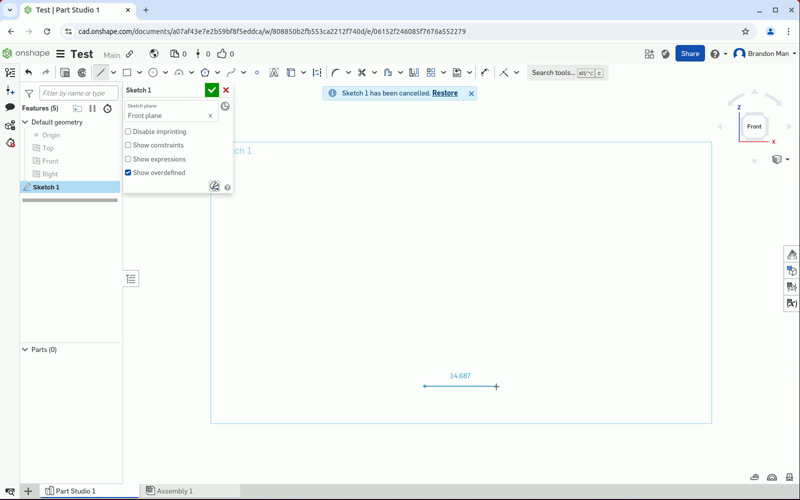
key_up(shift)
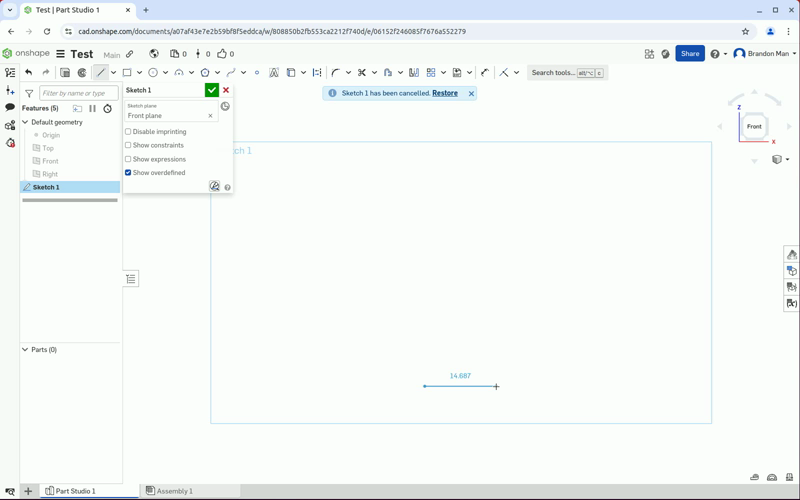
key_down(shift)
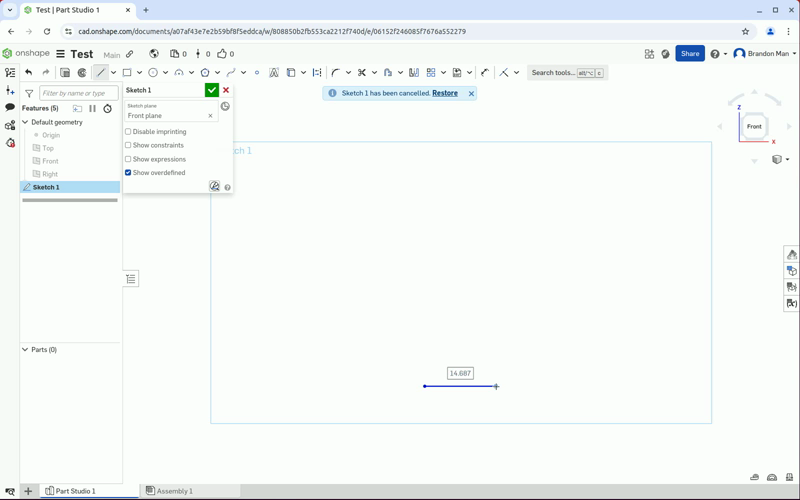
mouse_move(496, 179)
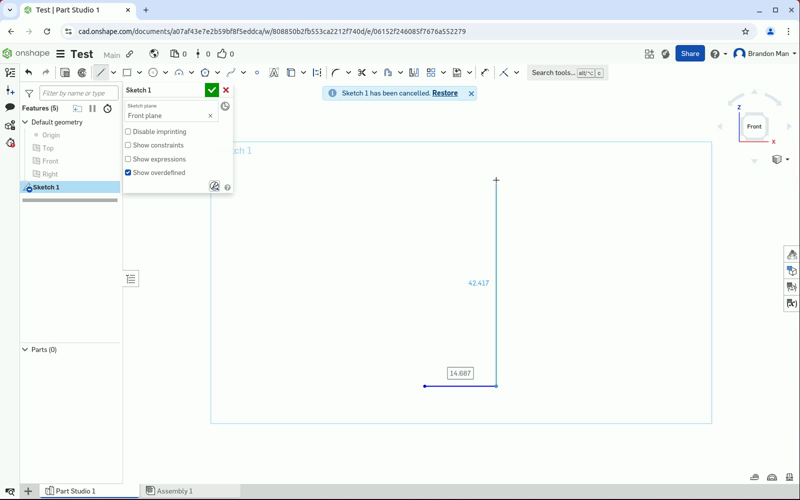
click(496, 179)
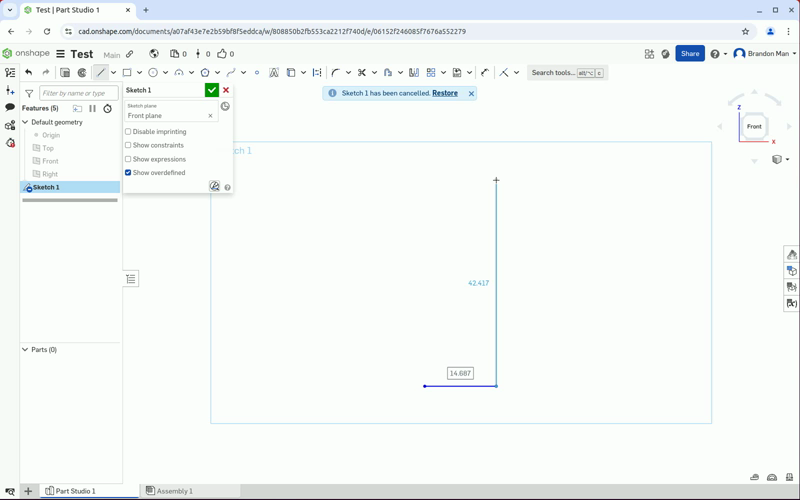
key_up(shift)
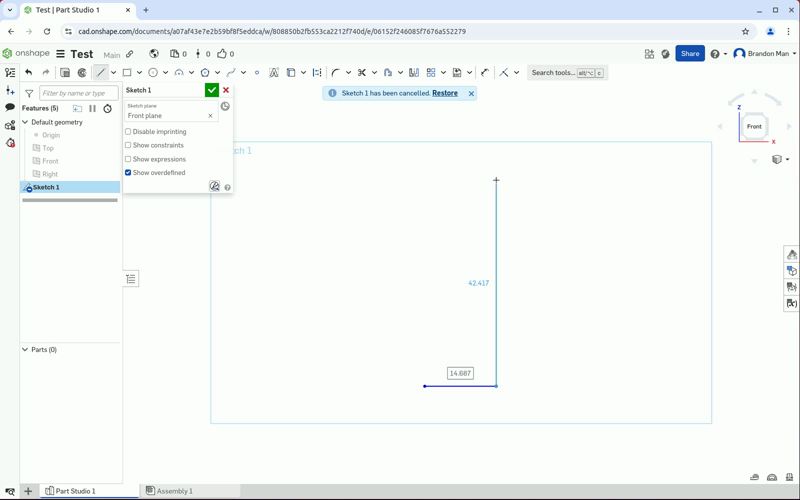
key_down(shift)
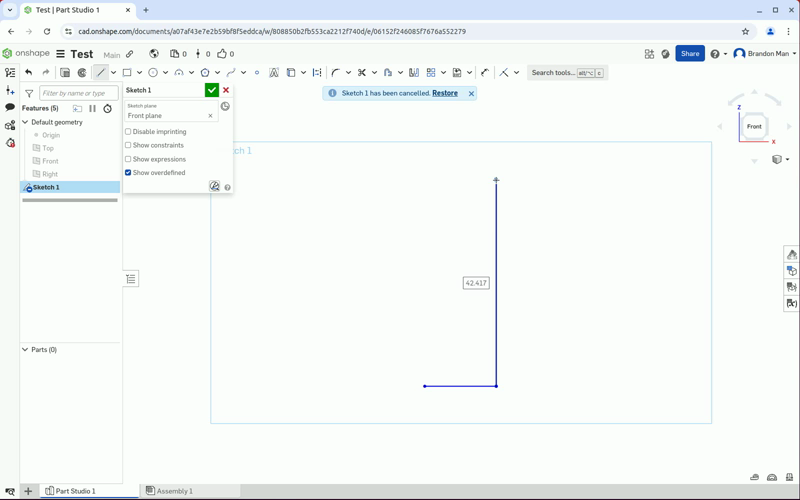
mouse_move(424, 179)
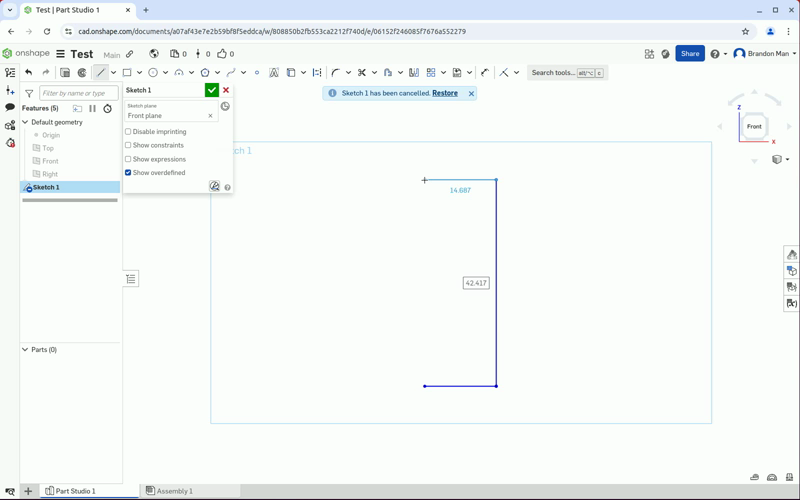
click(424, 179)
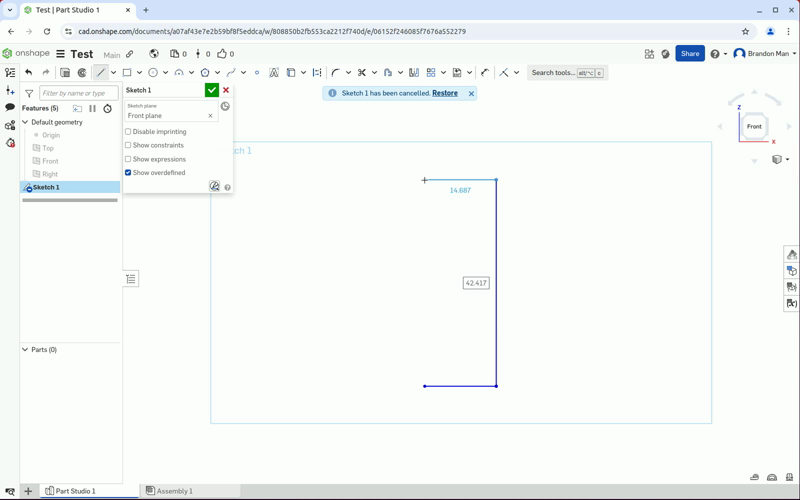
key_up(shift)
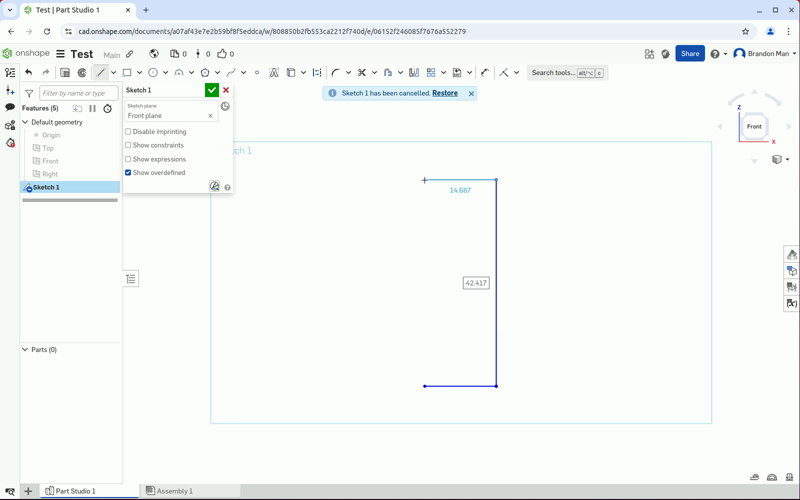
key_down(shift)
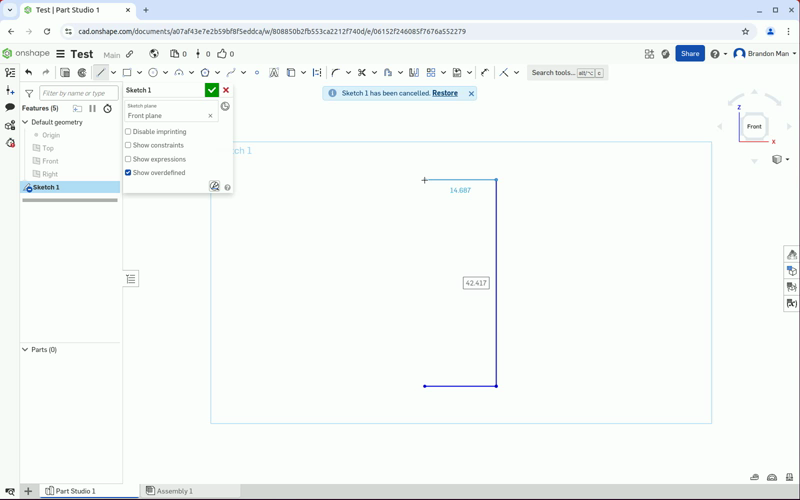
mouse_move(424, 386)
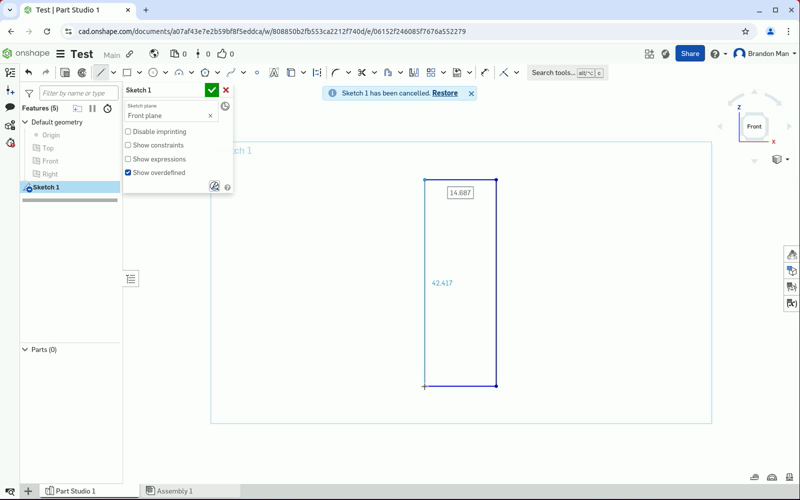
key_up(shift)
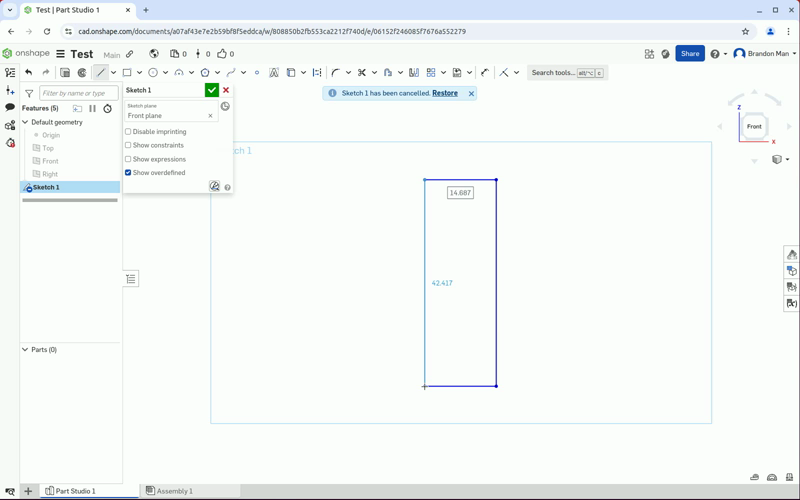
click(424, 386)
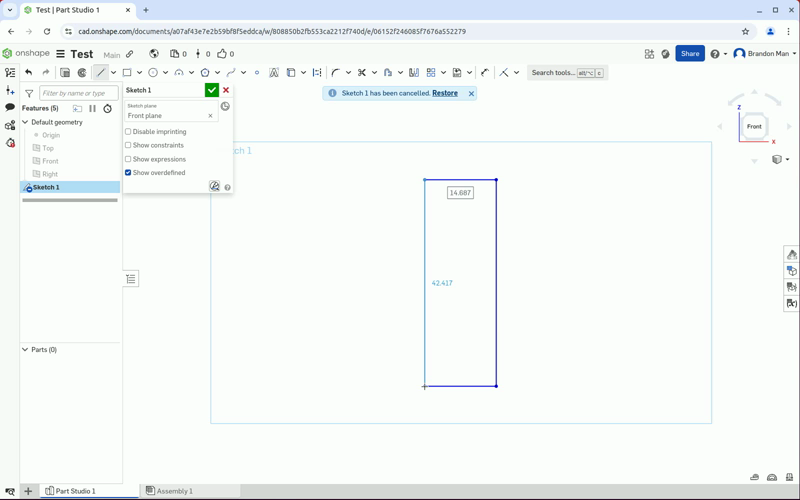
key(esc)
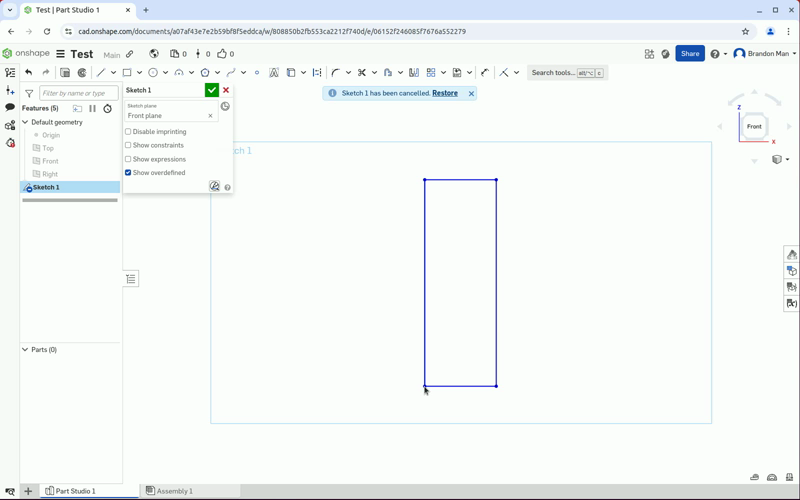
mouse_move(436, 241)
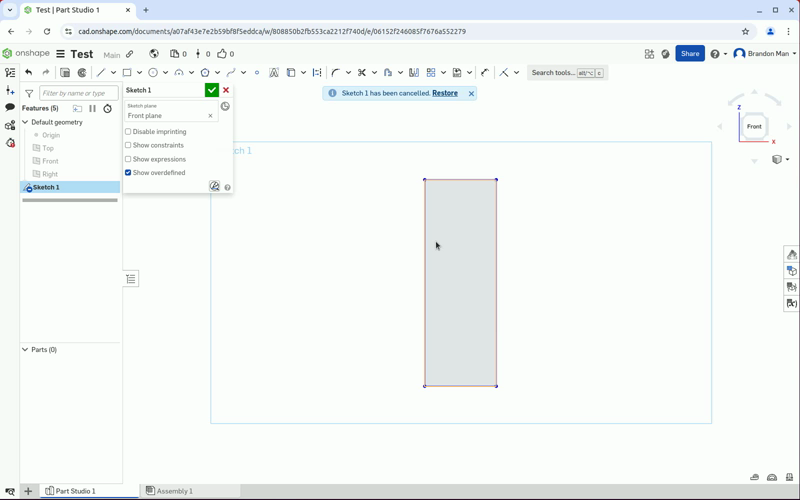
click(436, 241)
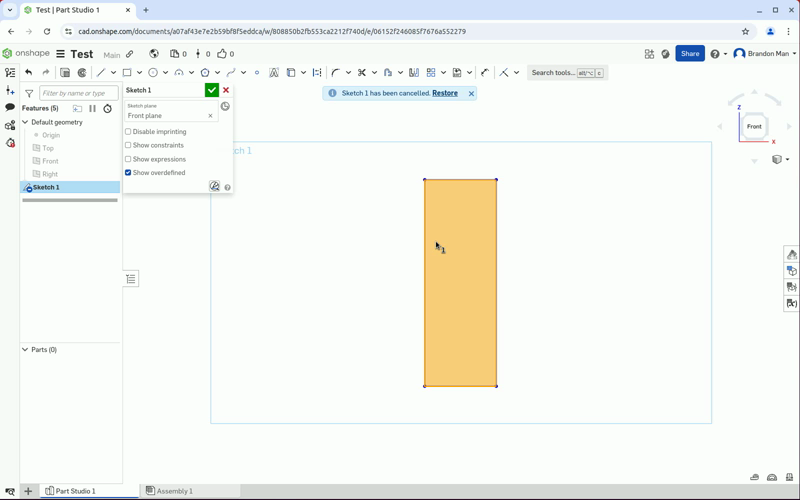
mouse_move(73, 352)
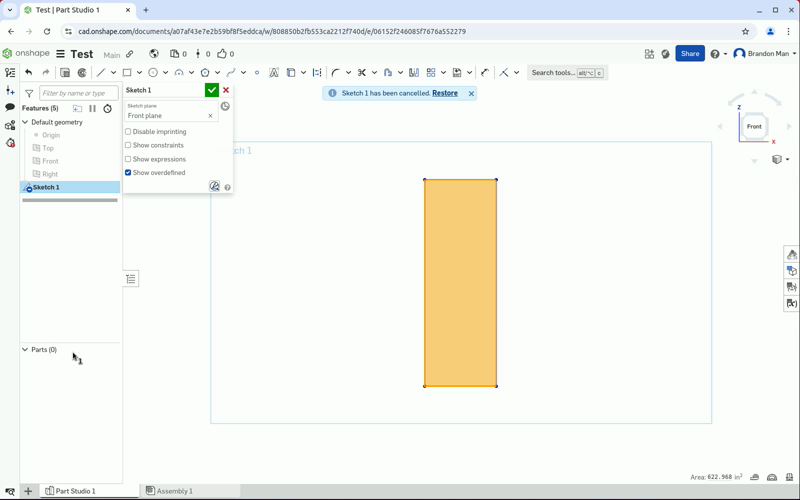
key(shift+y)
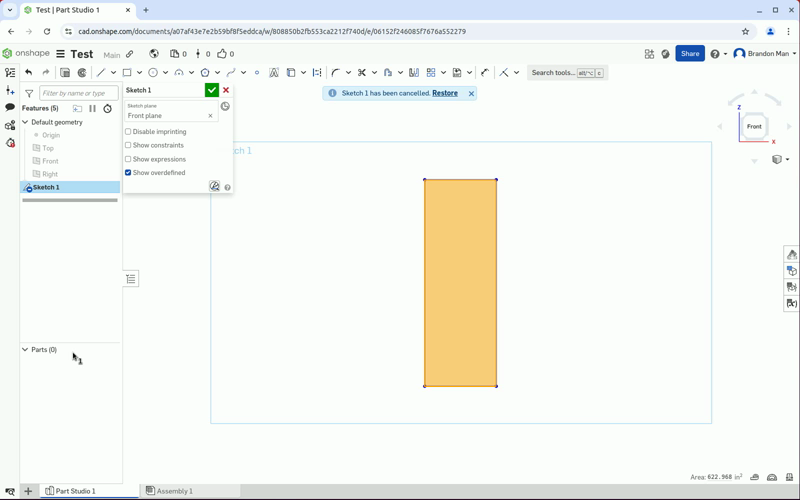
key(shift+e)
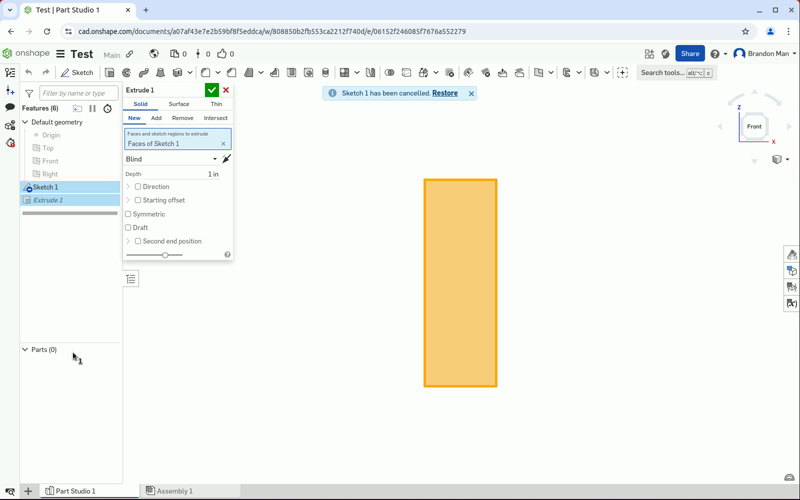
mouse_move(143, 106)
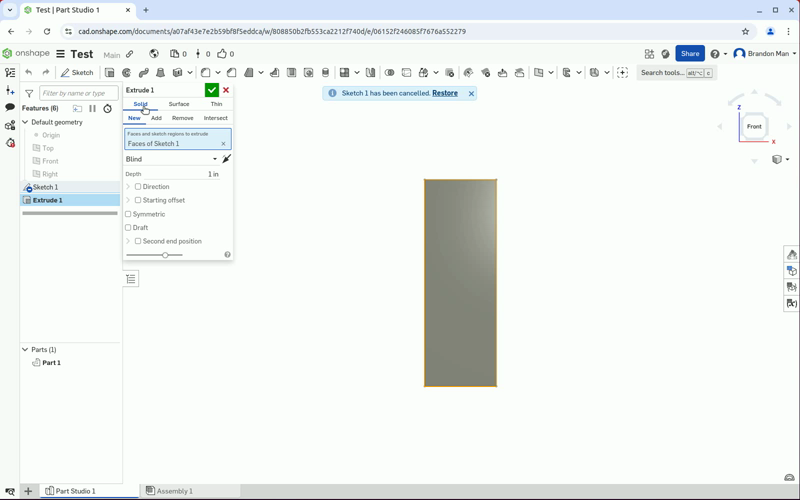
click(143, 106)
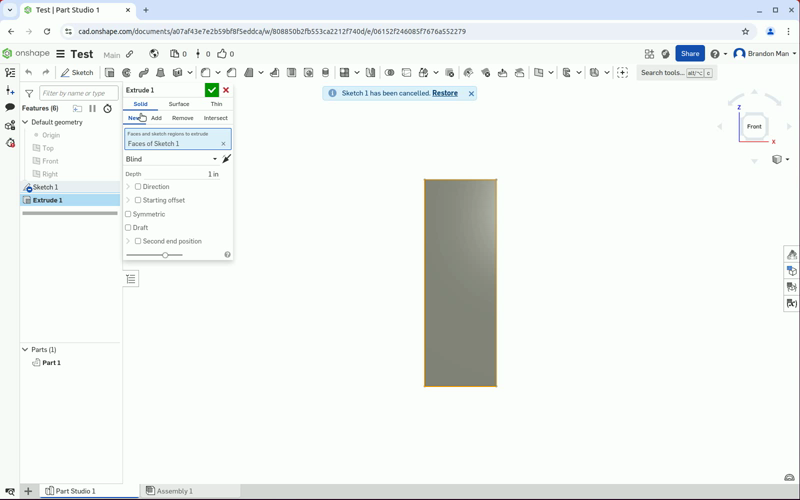
mouse_move(137, 120)
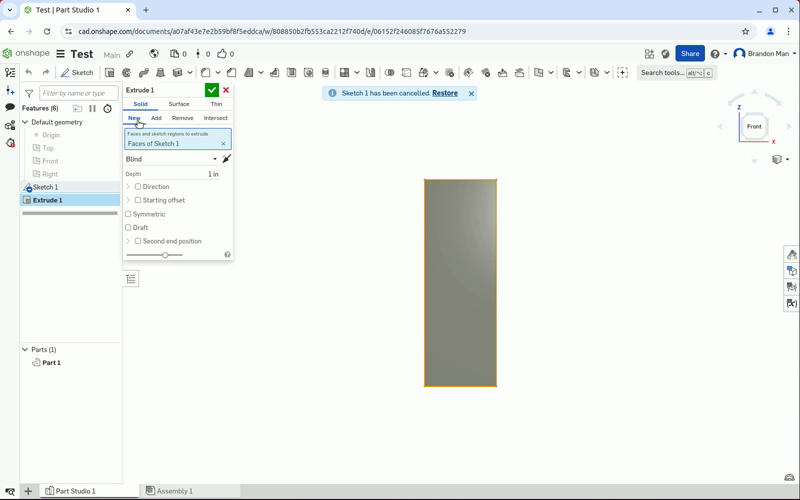
click(137, 120)
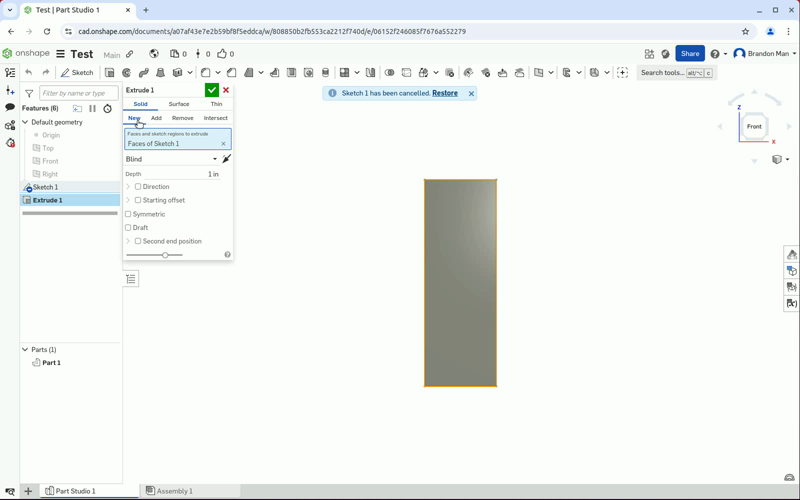
key(tab, 4)
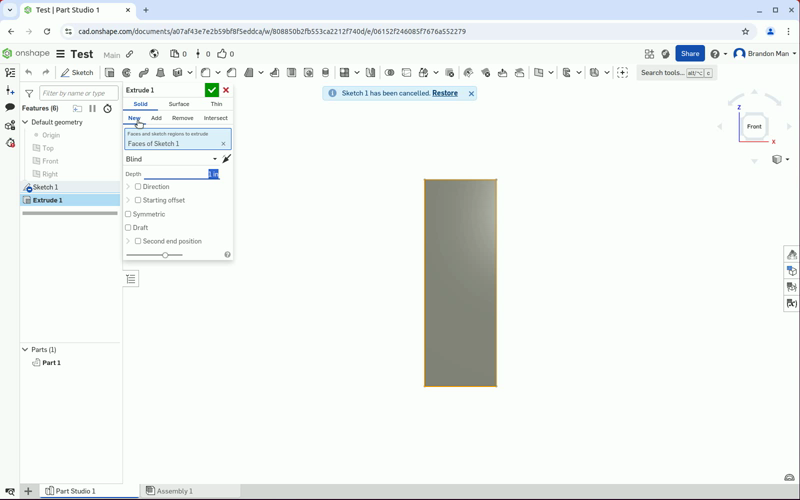
text(2.407)
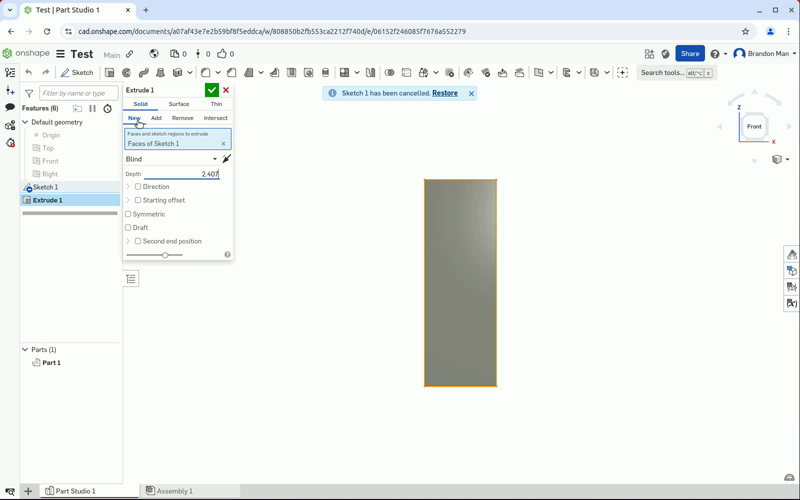
key(enter)
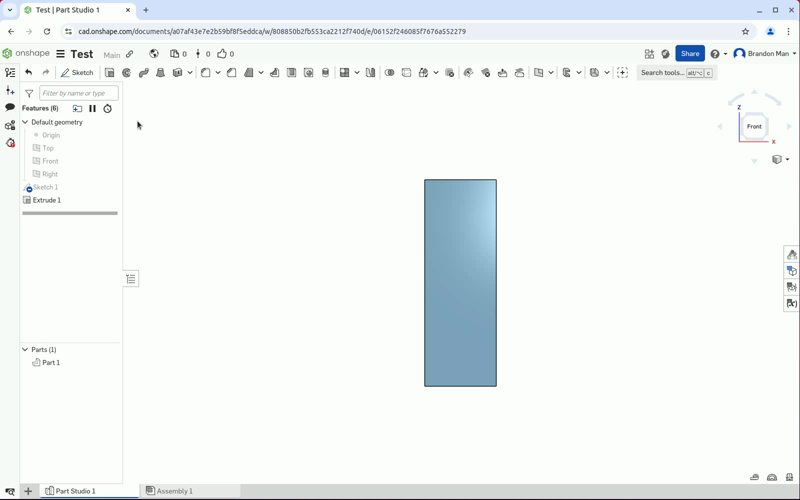
key(shift+h)
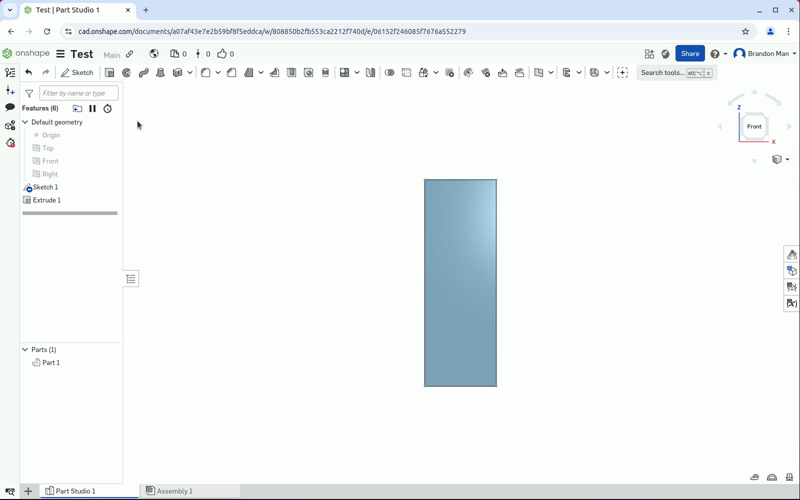
key(shift+h)
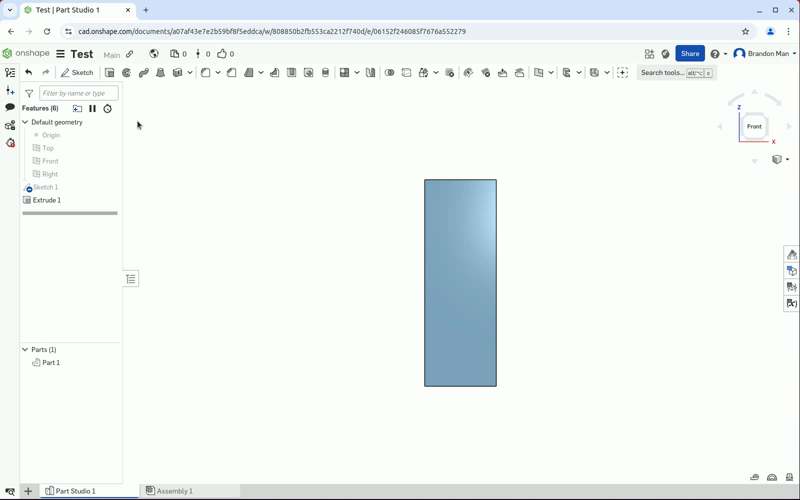
mouse_move(73, 189)
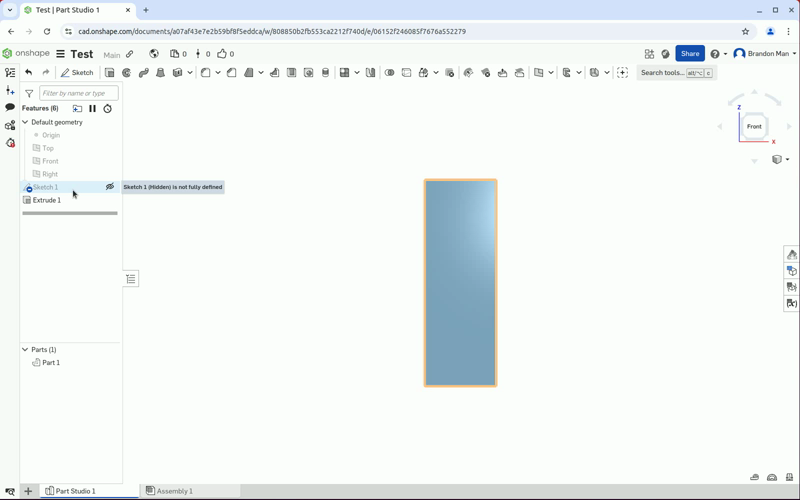
click(73, 189)
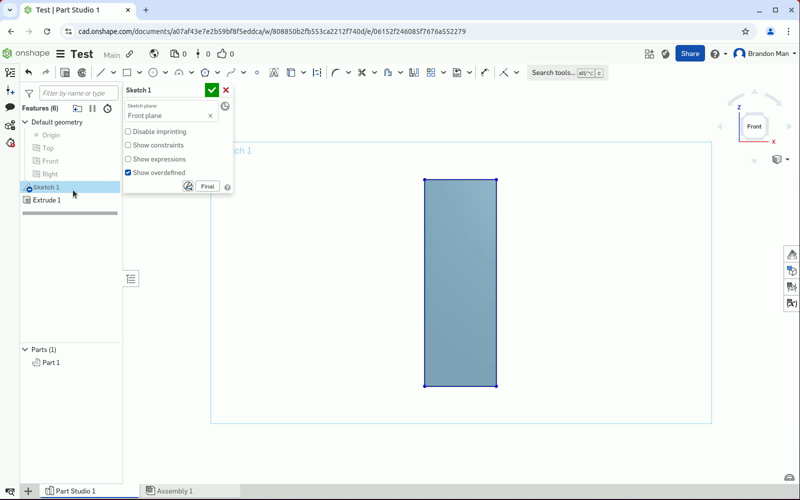
mouse_move(229, 92)
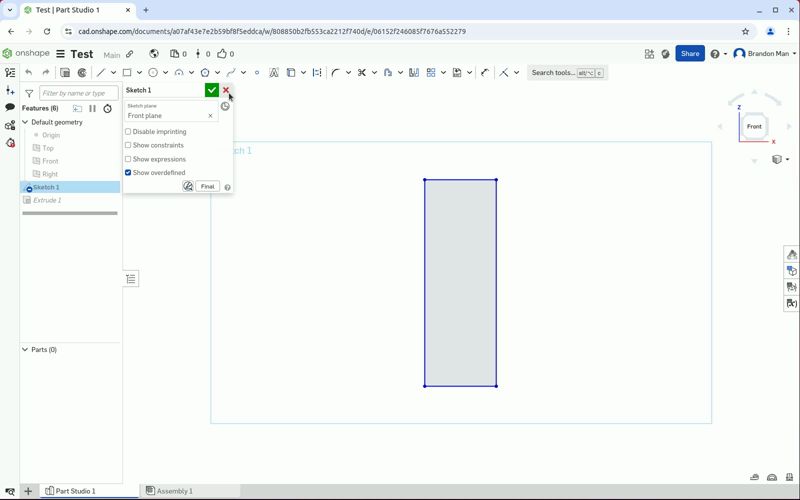
click(229, 92)
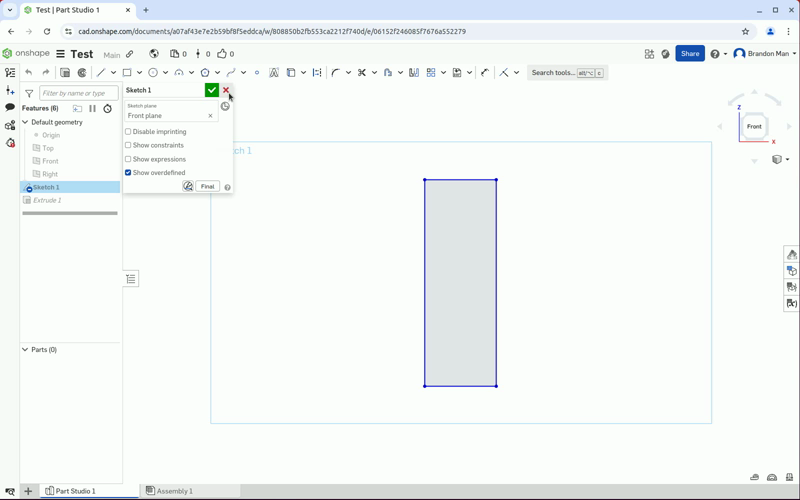
key(shift+s)
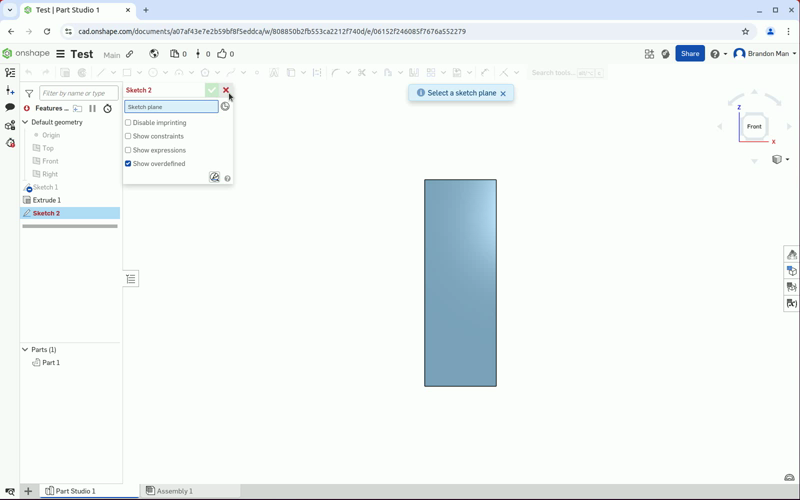
mouse_move(73, 163)
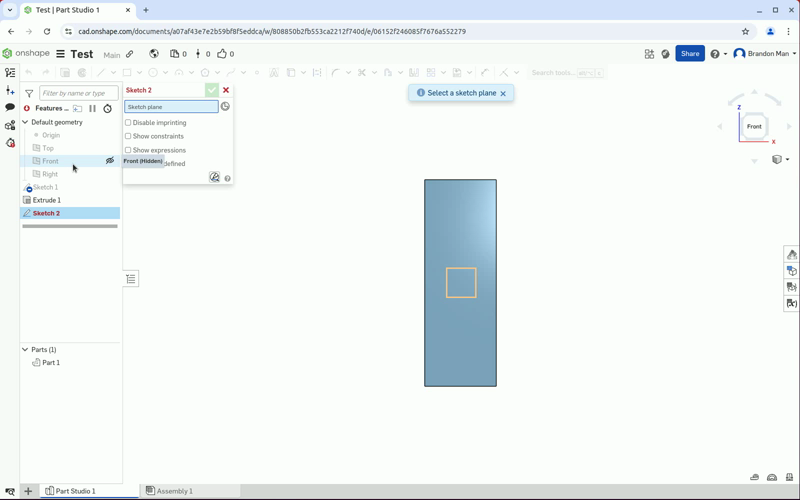
click(73, 163)
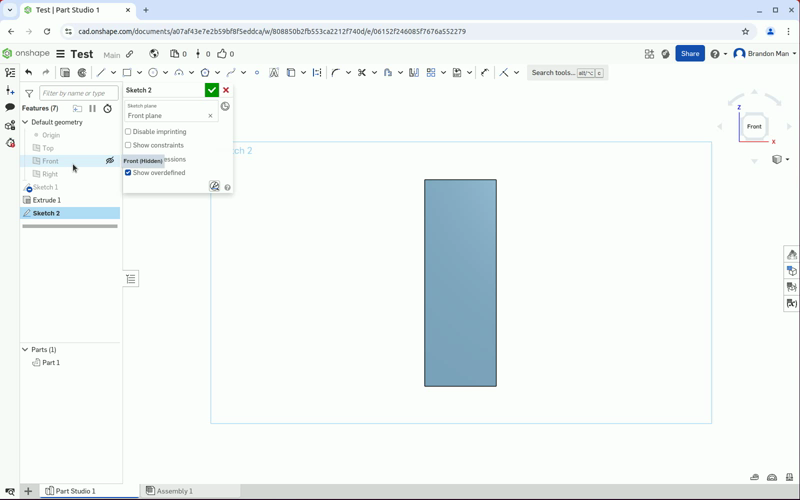
mouse_move(73, 352)
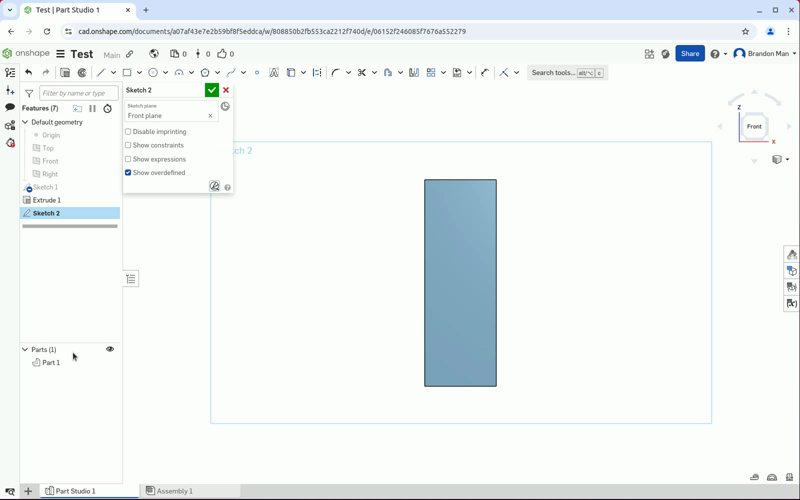
key(y)
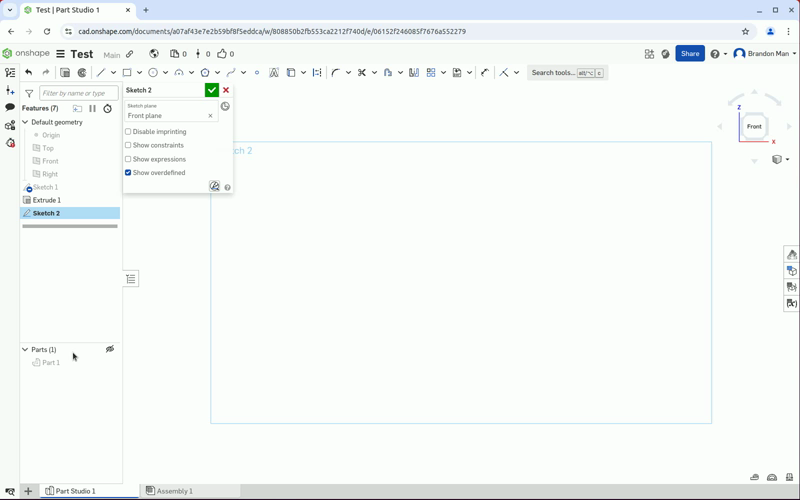
key(l)
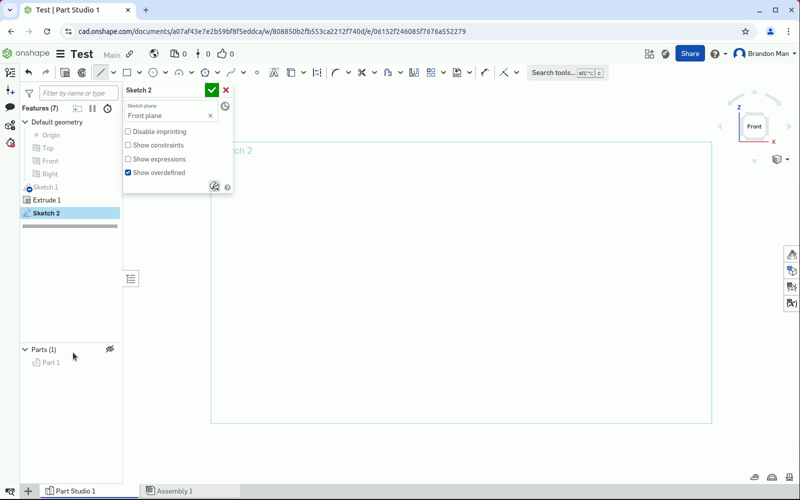
key_down(shift)
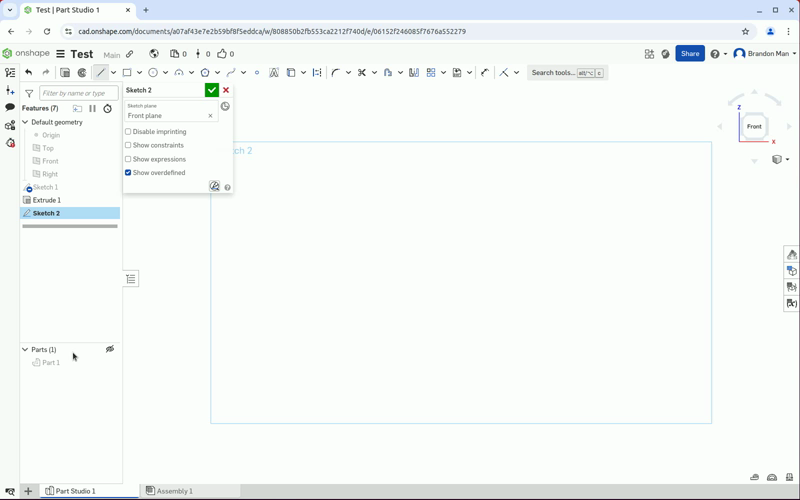
mouse_move(416, 395)
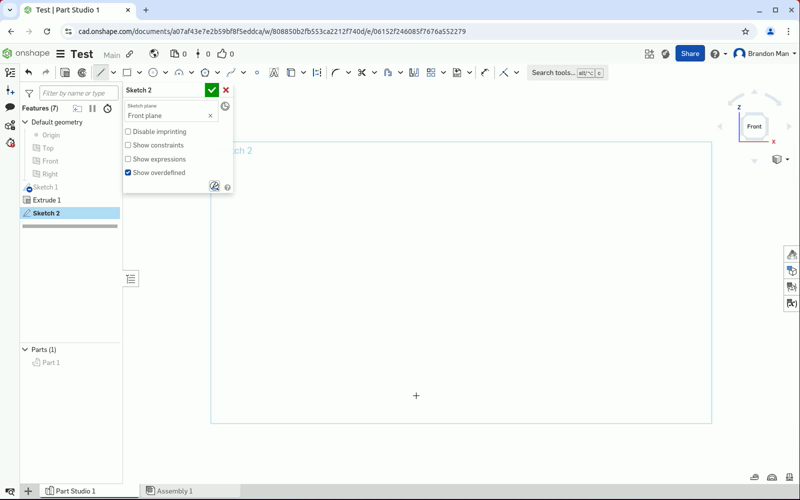
click(416, 395)
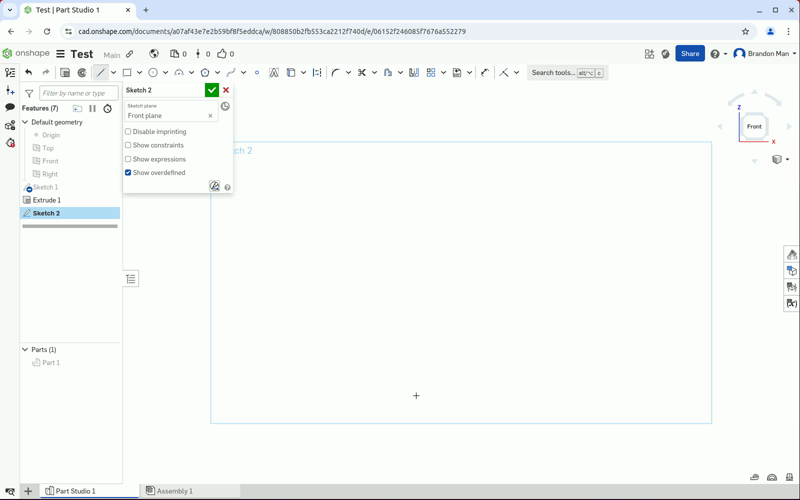
key_up(shift)
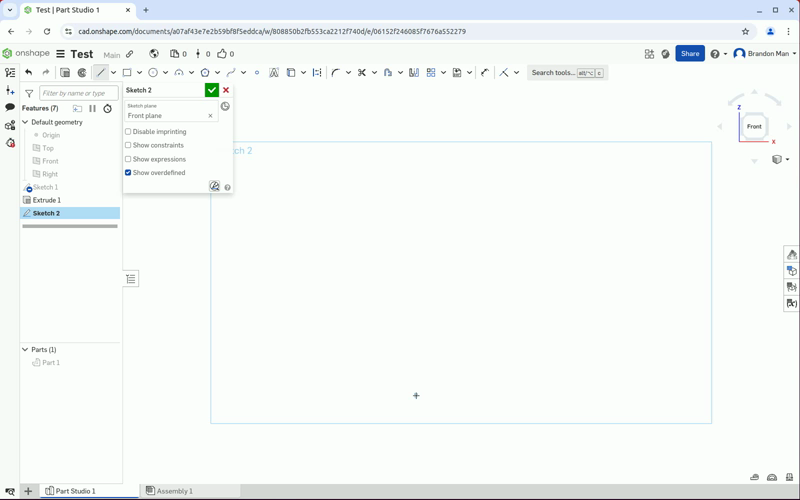
key_down(shift)
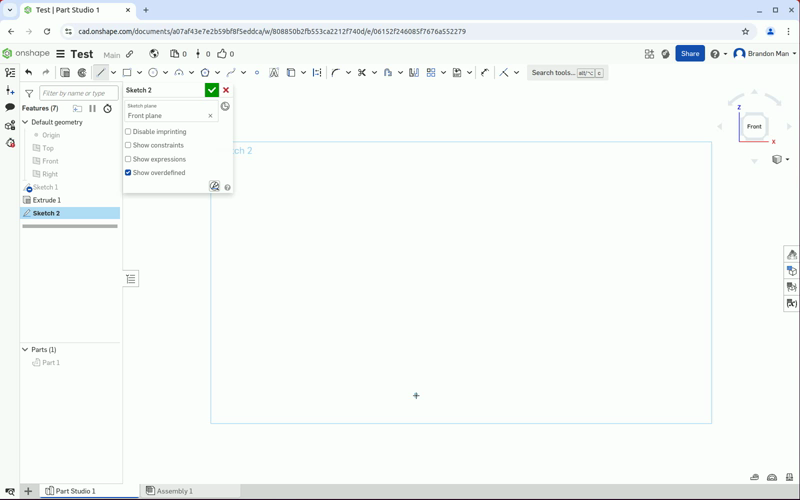
mouse_move(505, 395)
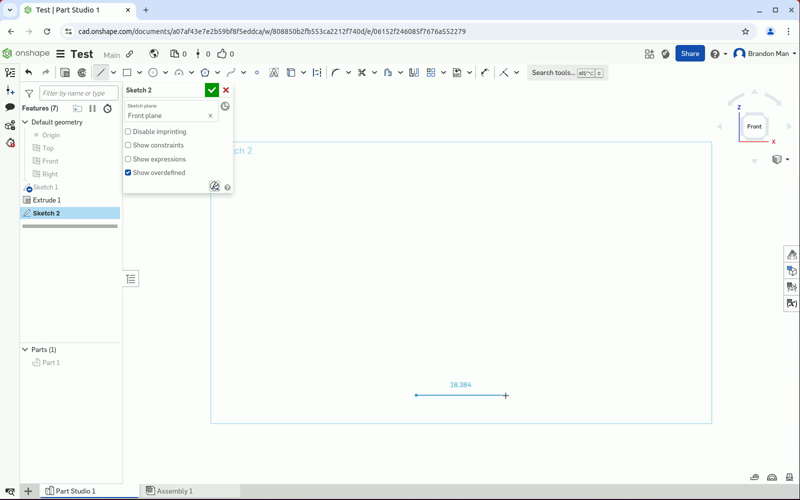
click(505, 395)
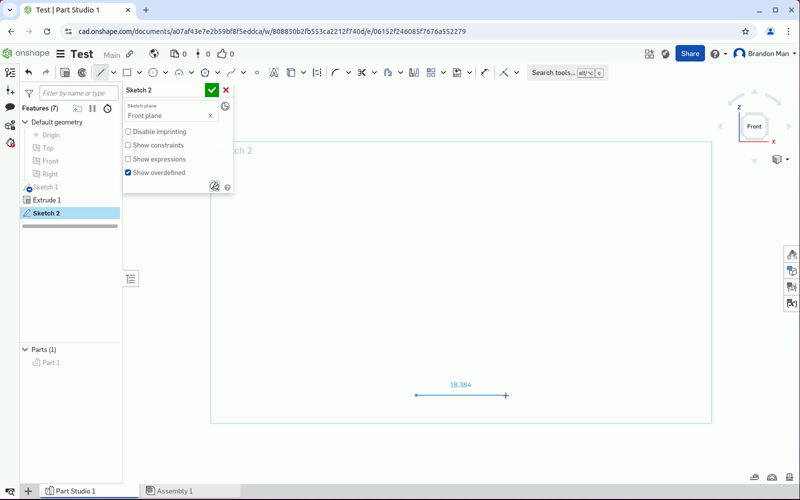
key_up(shift)
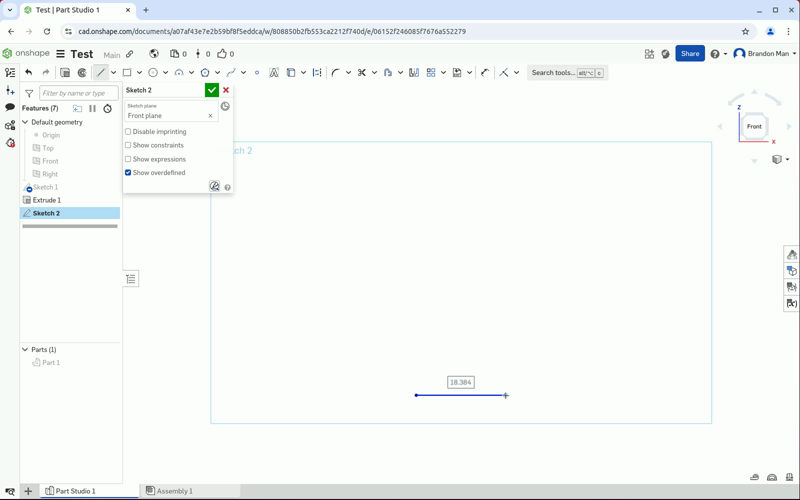
key_down(shift)
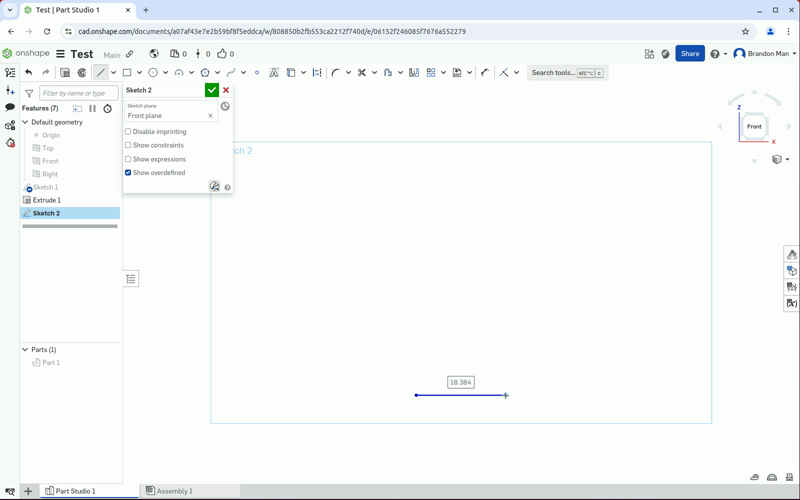
mouse_move(505, 171)
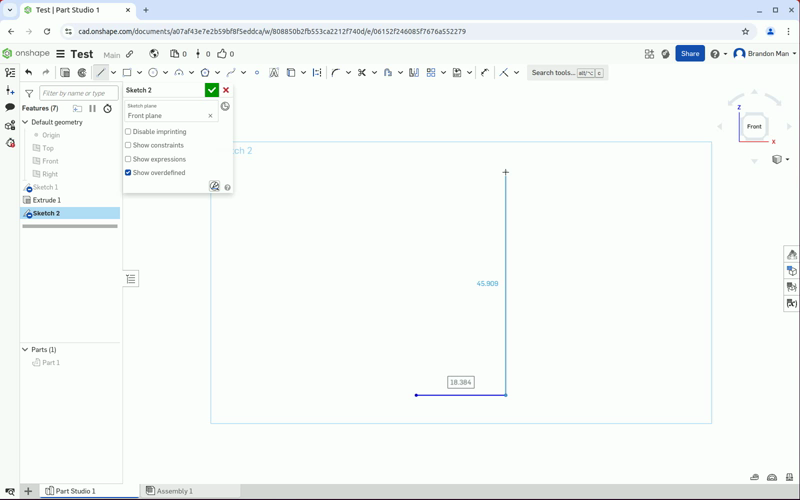
click(505, 171)
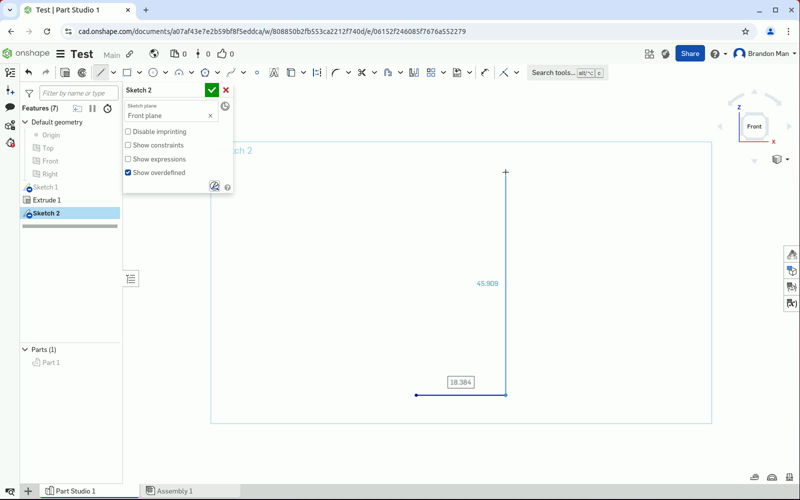
key_up(shift)
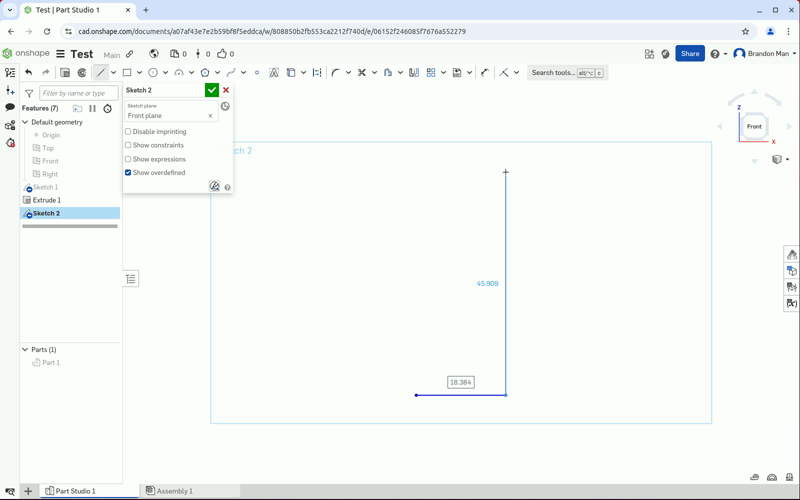
key_down(shift)
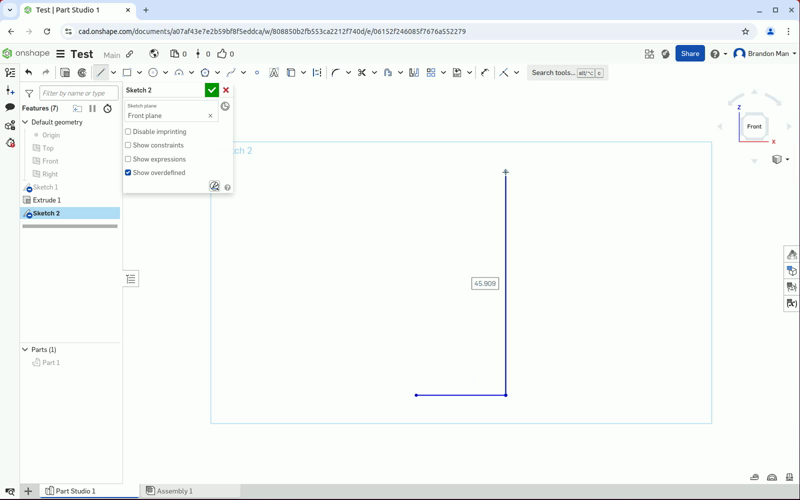
mouse_move(416, 171)
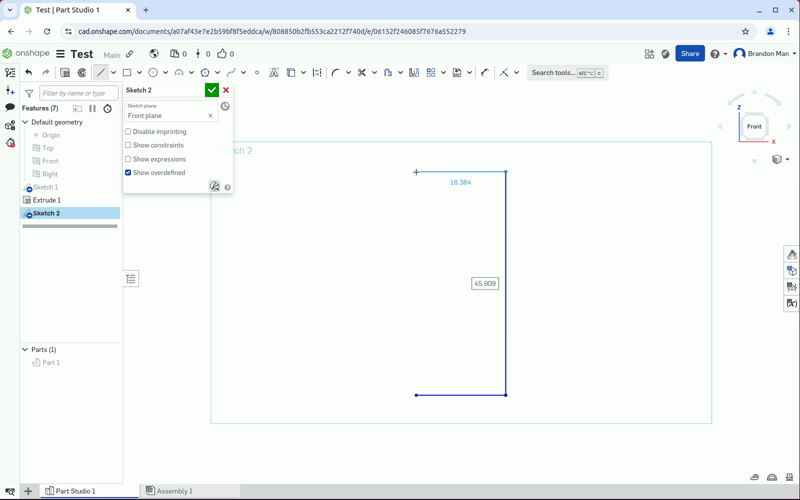
click(416, 171)
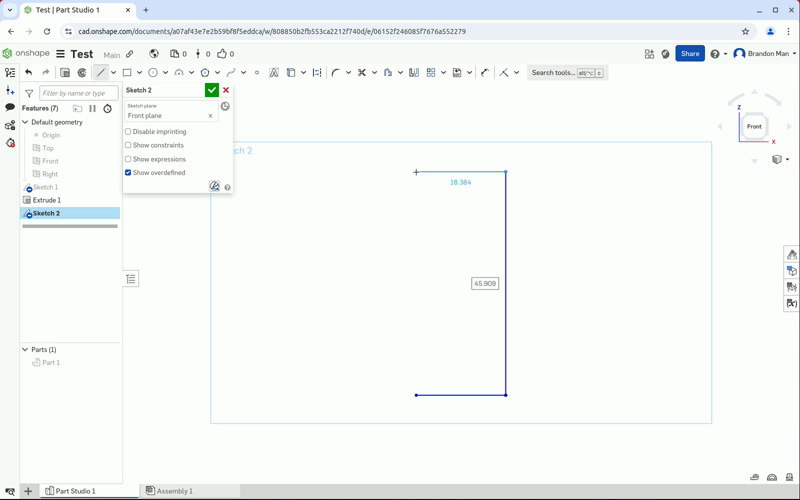
key_up(shift)
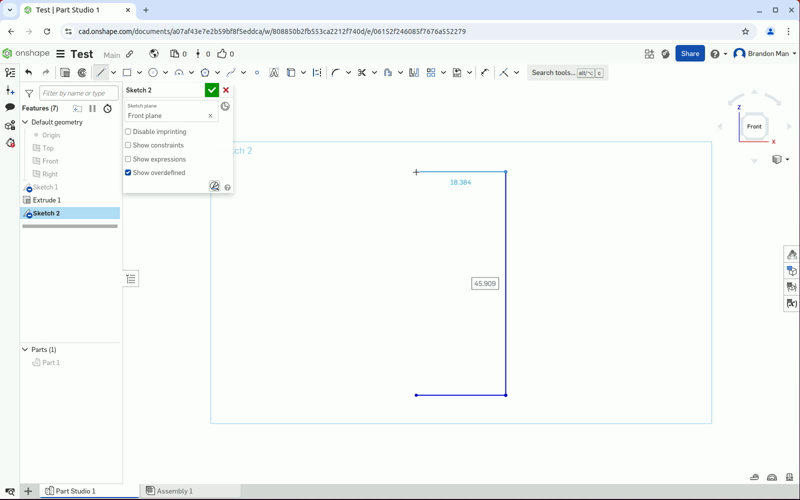
key_down(shift)
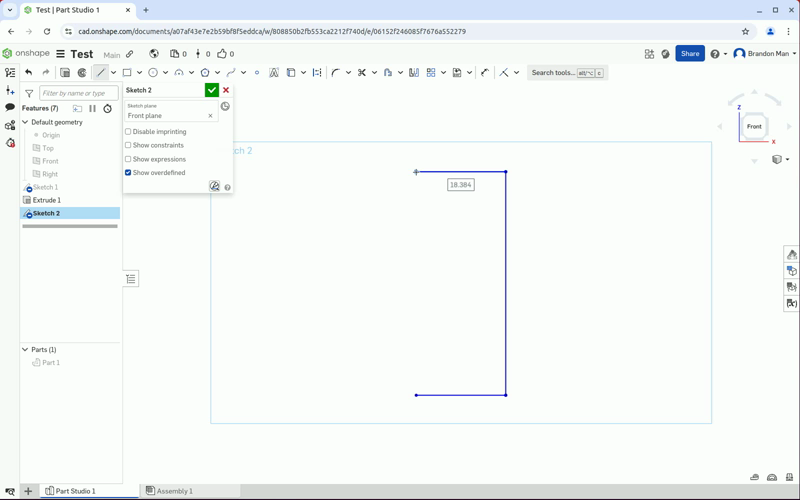
mouse_move(416, 395)
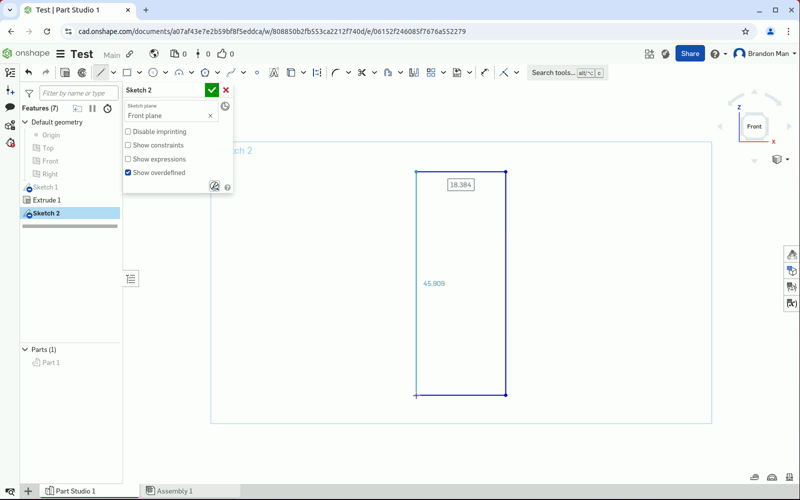
key_up(shift)
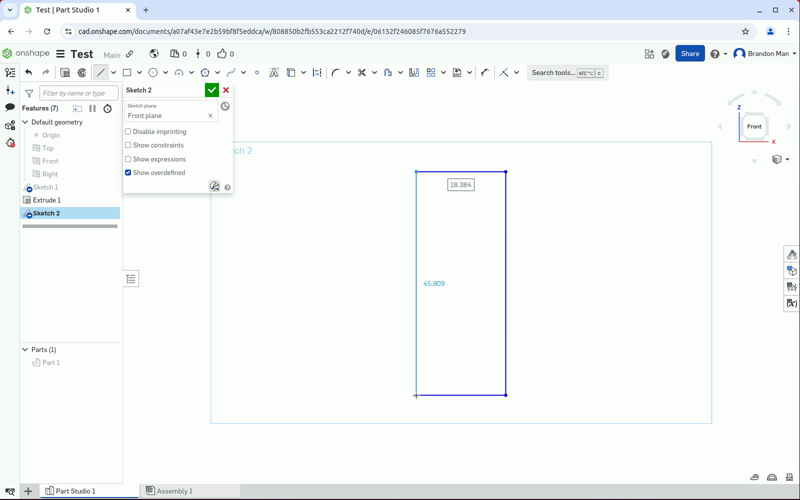
click(416, 395)
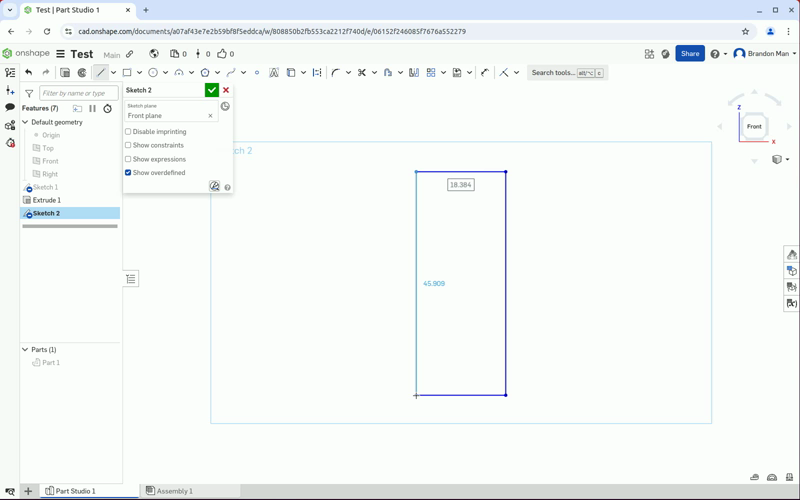
key(esc)
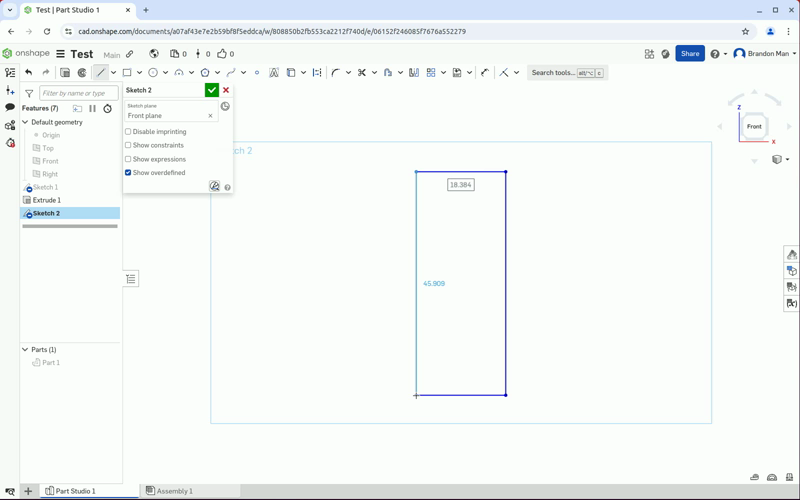
key(l)
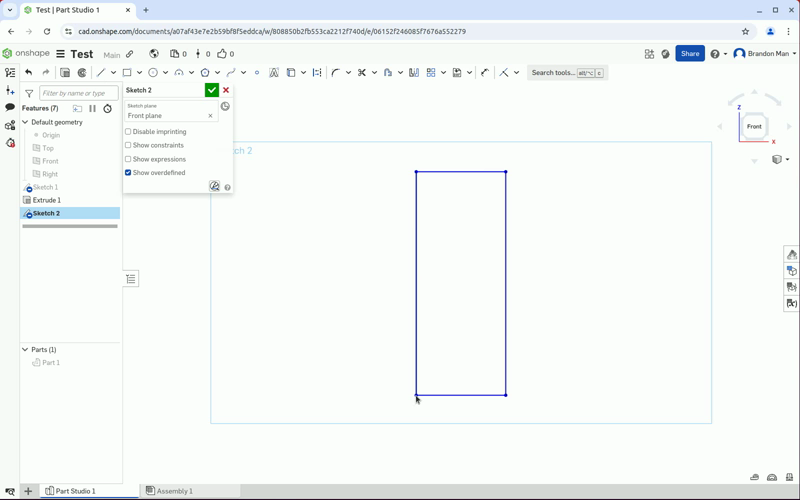
key_down(shift)
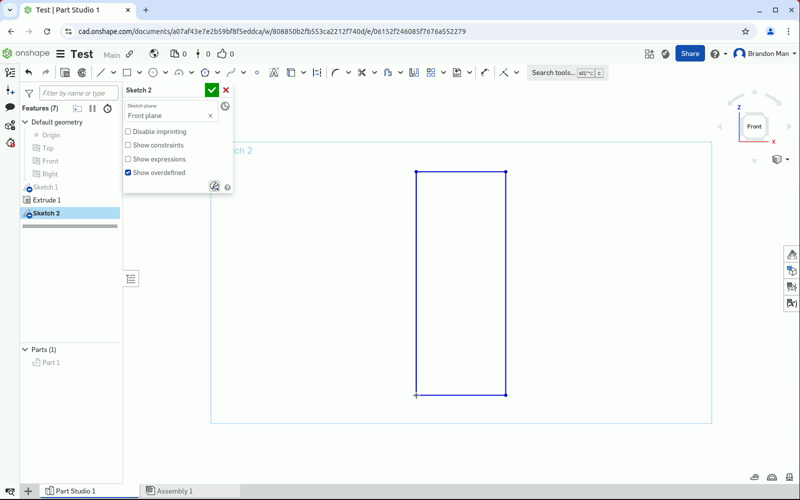
mouse_move(425, 386)
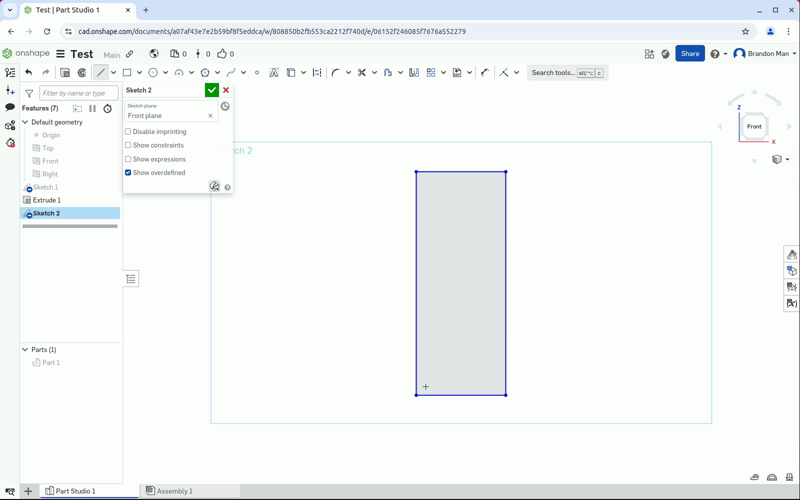
click(425, 386)
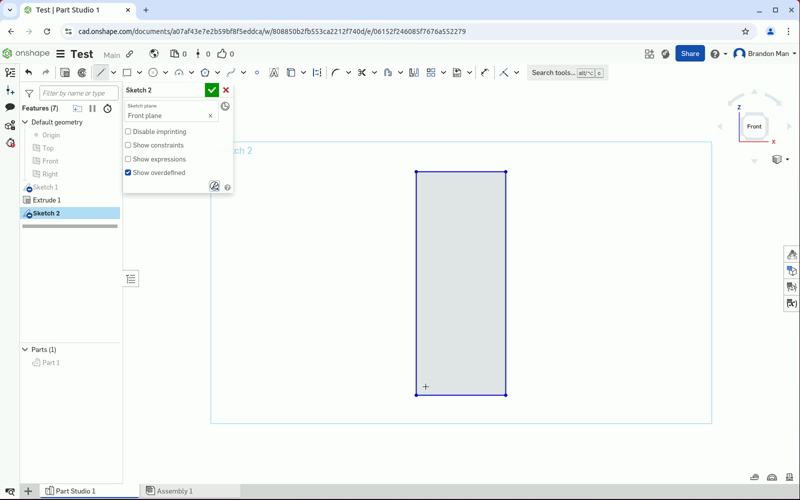
key_up(shift)
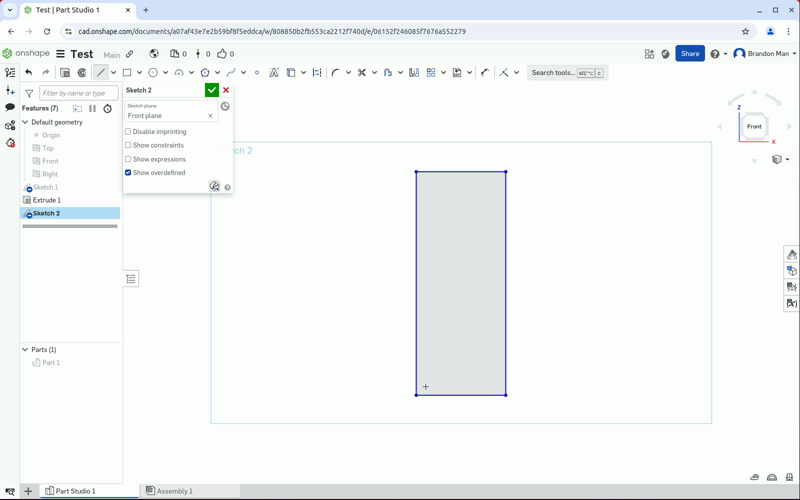
key_down(shift)
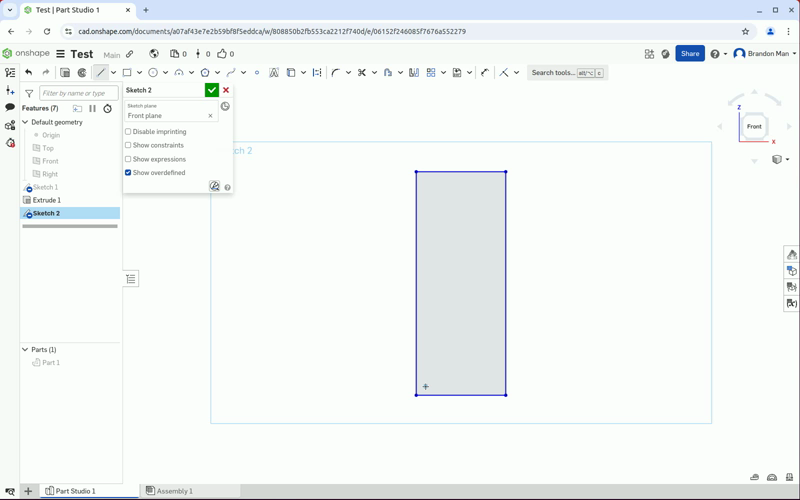
mouse_move(496, 386)
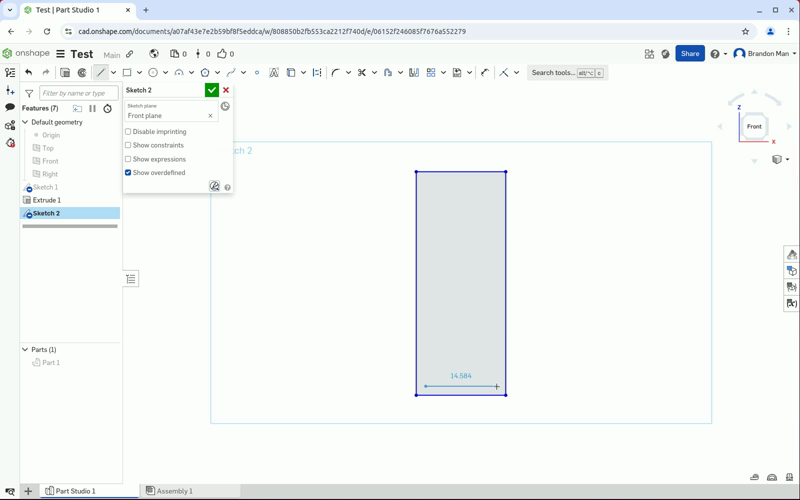
click(496, 386)
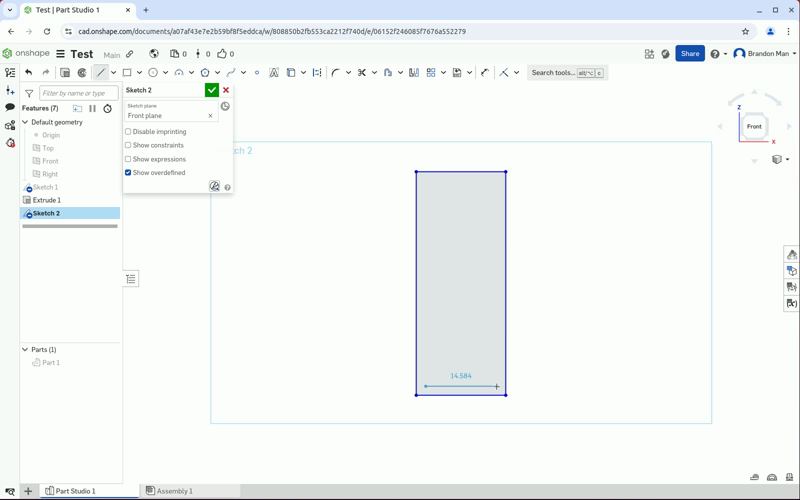
key_up(shift)
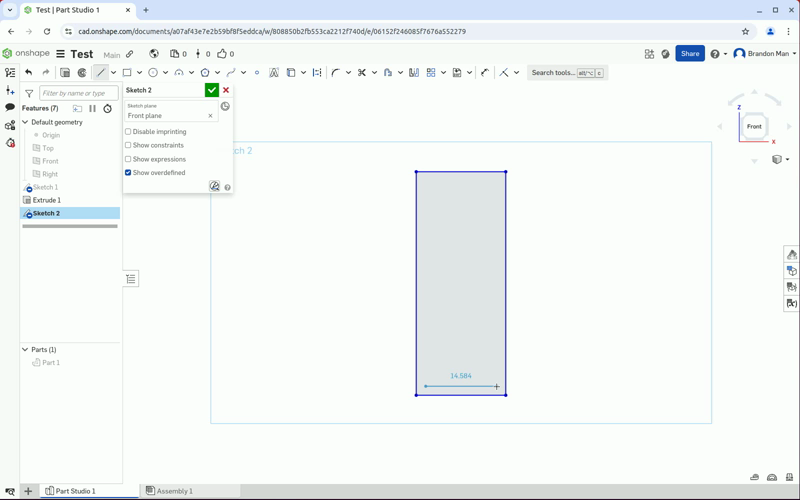
key_down(shift)
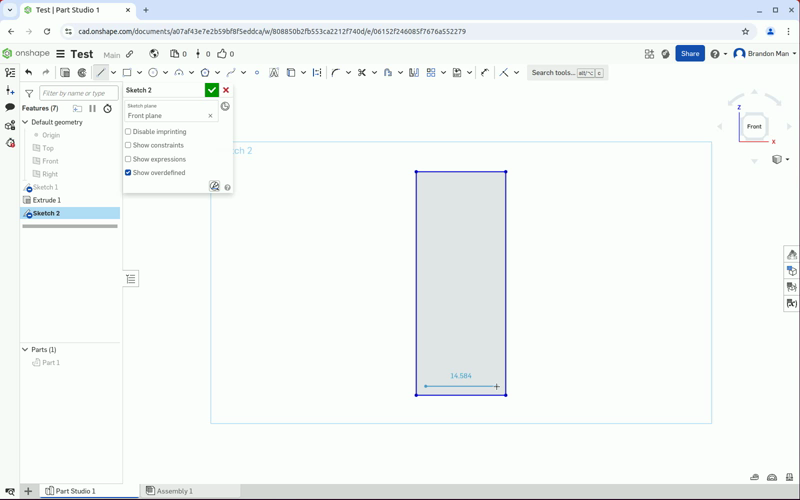
mouse_move(496, 180)
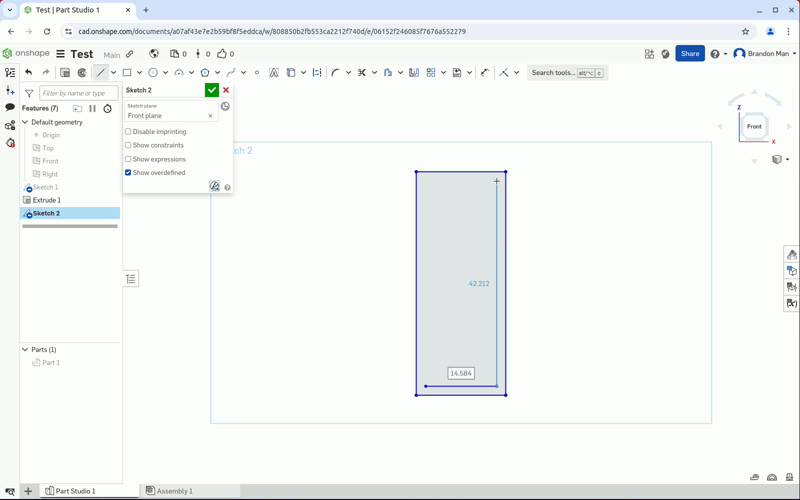
click(496, 180)
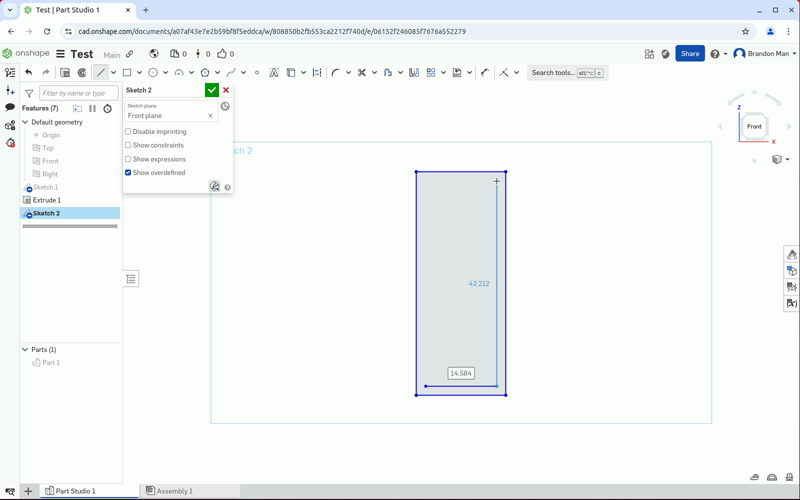
key_up(shift)
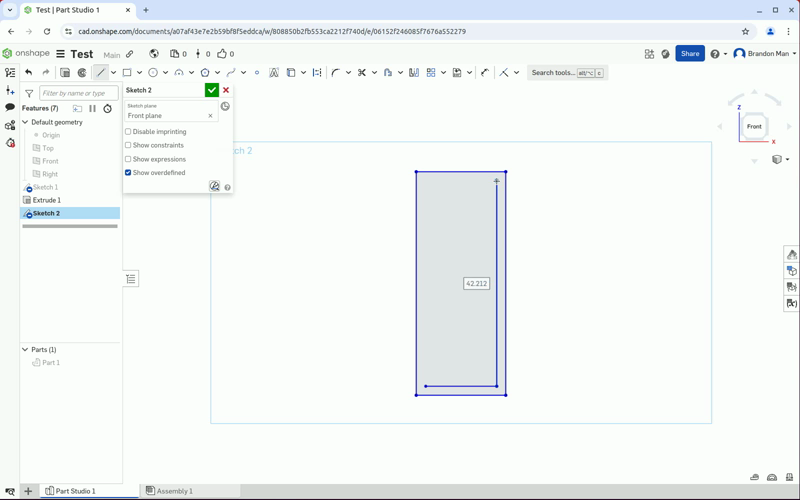
key_down(shift)
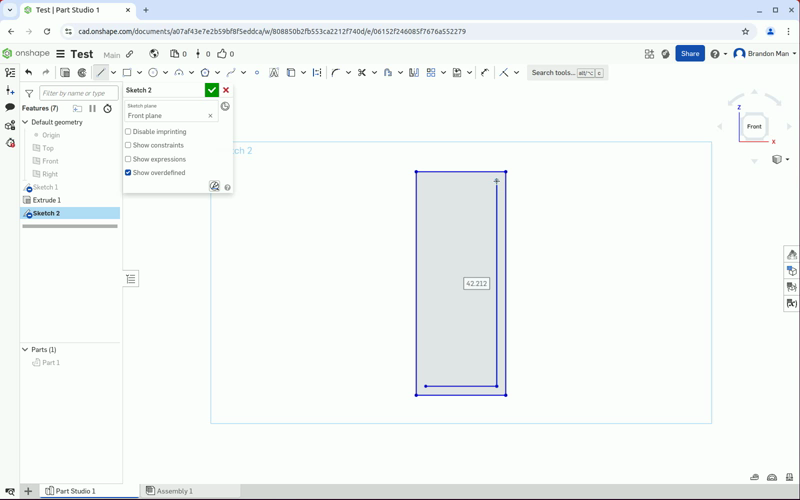
mouse_move(425, 180)
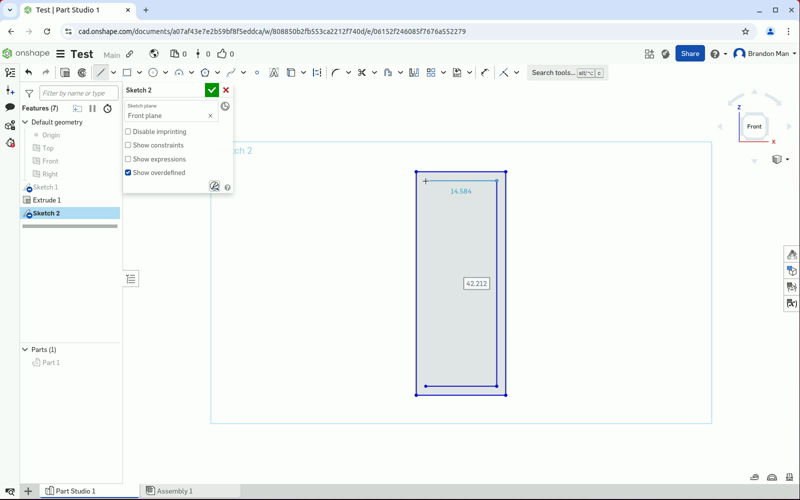
click(425, 180)
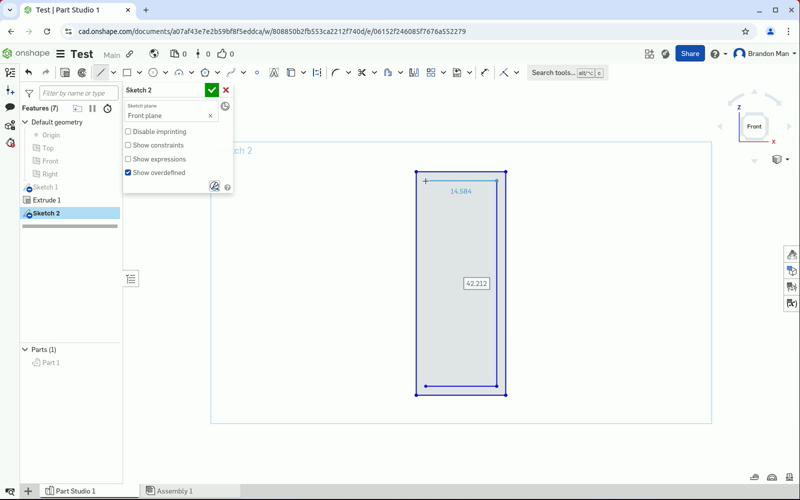
key_up(shift)
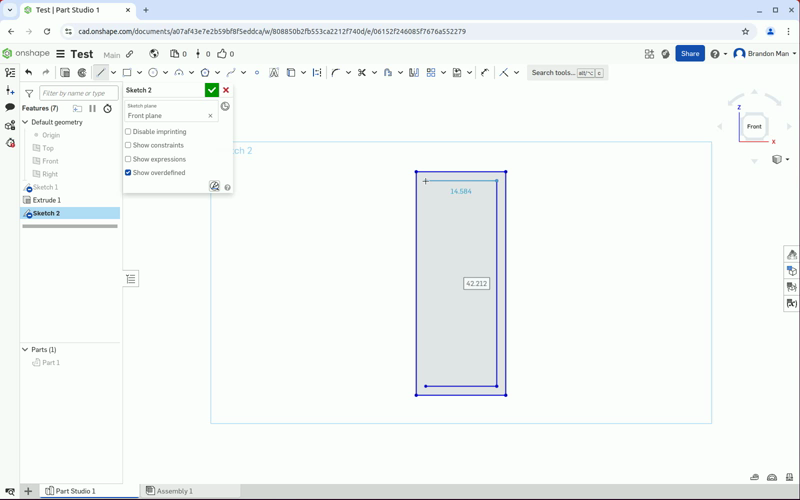
key_down(shift)
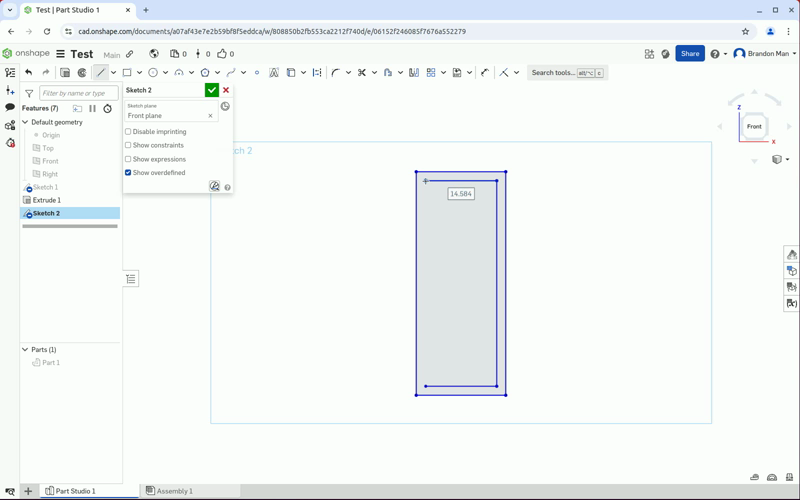
mouse_move(425, 386)
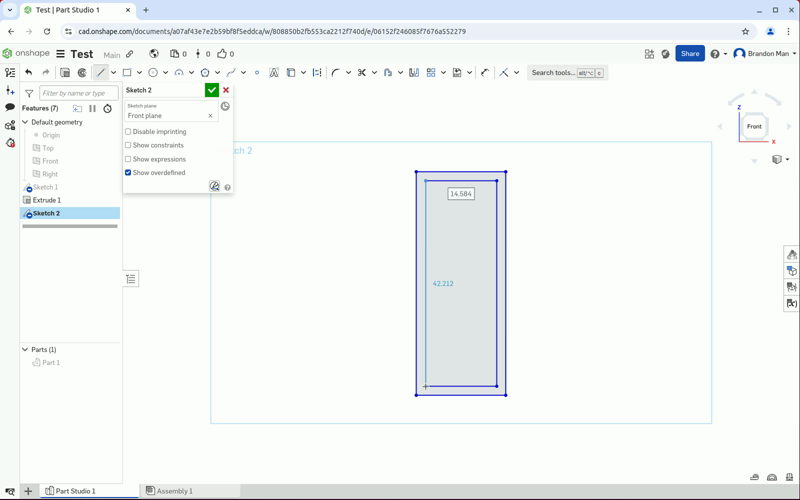
key_up(shift)
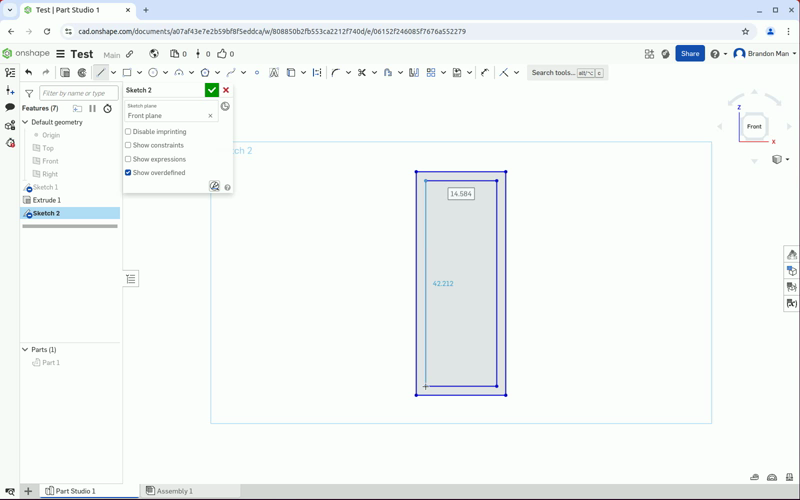
click(425, 386)
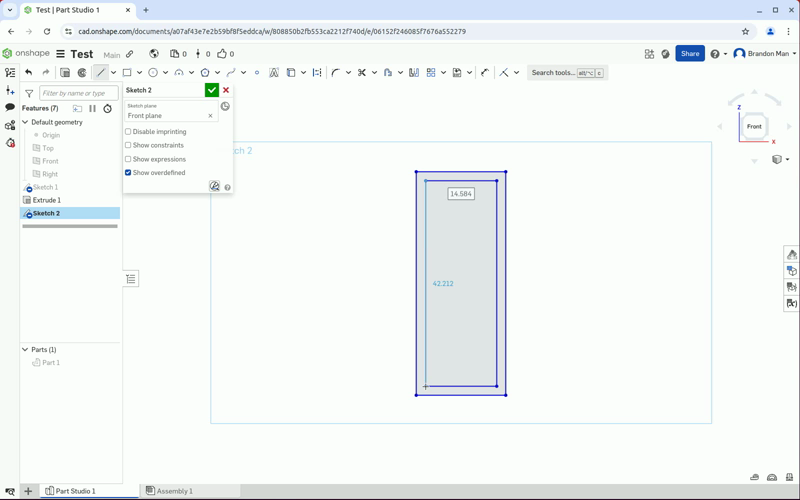
key(esc)
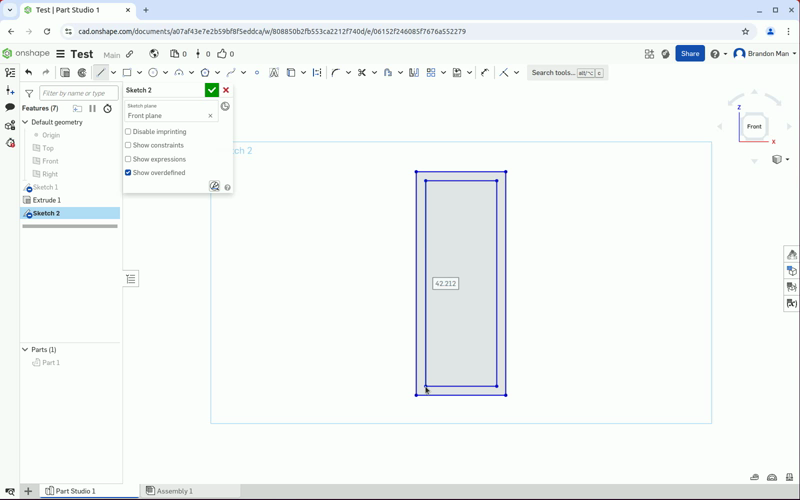
mouse_move(420, 298)
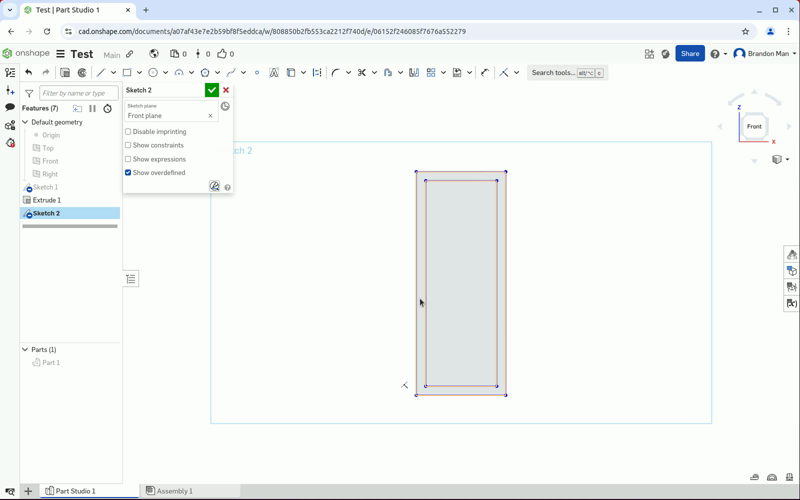
click(420, 298)
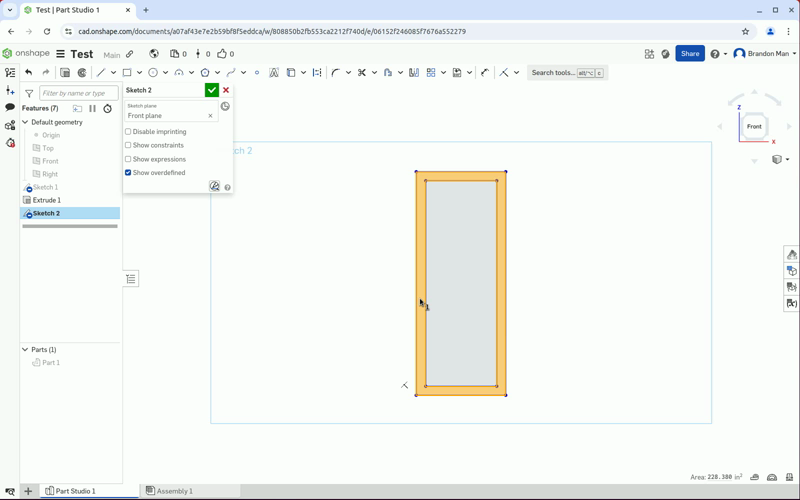
mouse_move(73, 352)
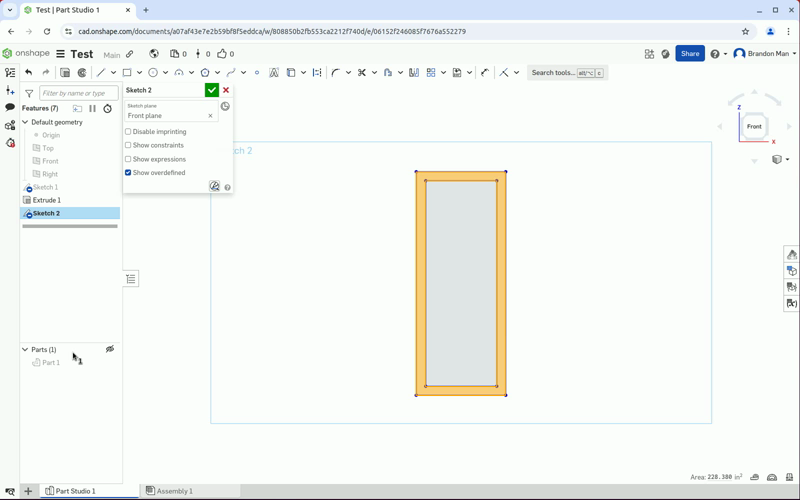
key(shift+y)
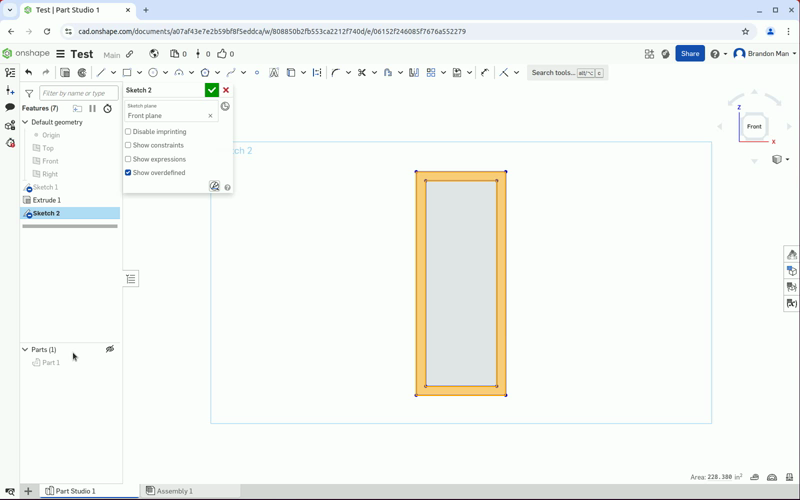
key(shift+e)
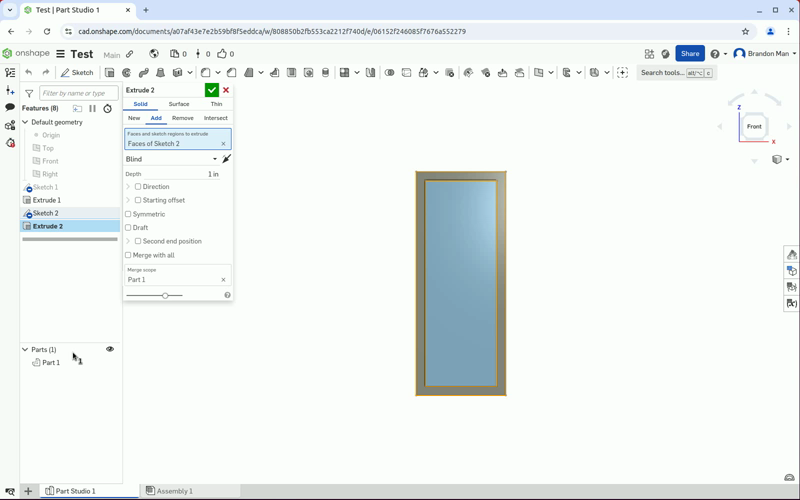
mouse_move(143, 106)
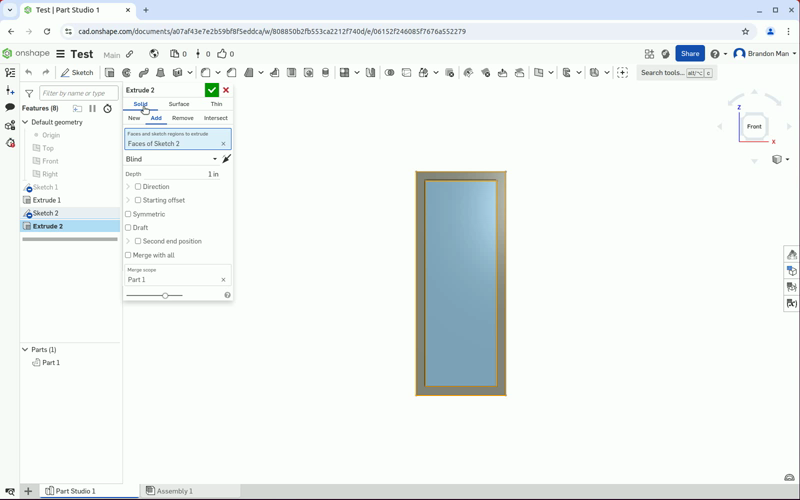
click(143, 106)
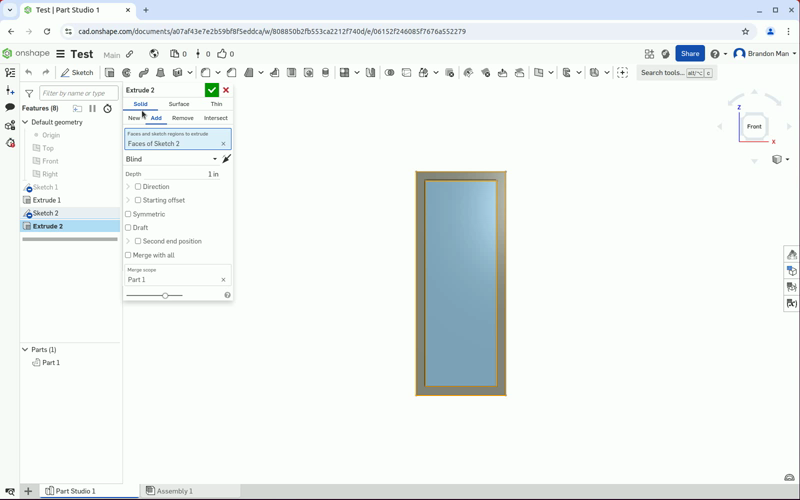
mouse_move(137, 120)
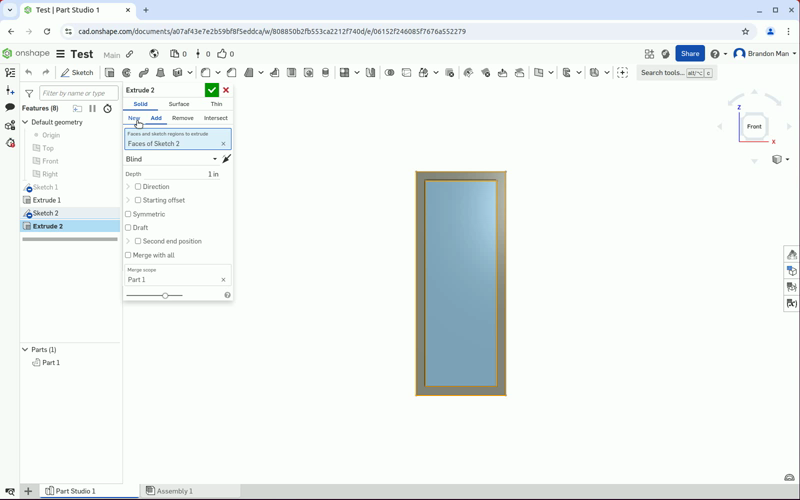
click(137, 120)
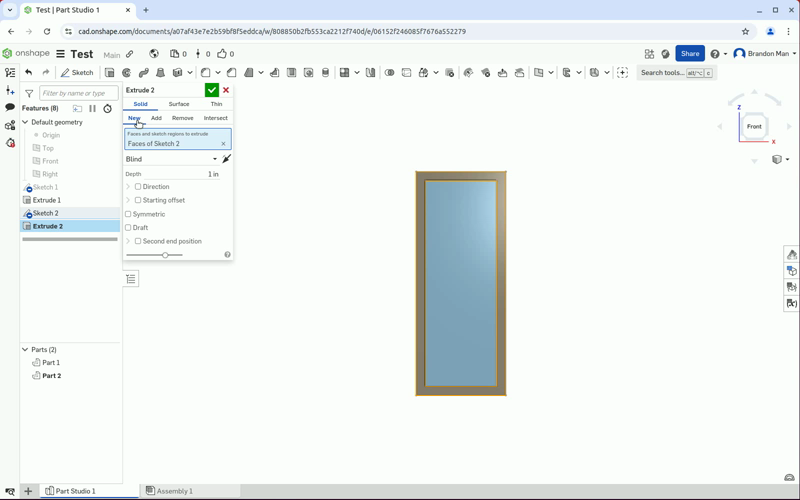
key(tab, 4)
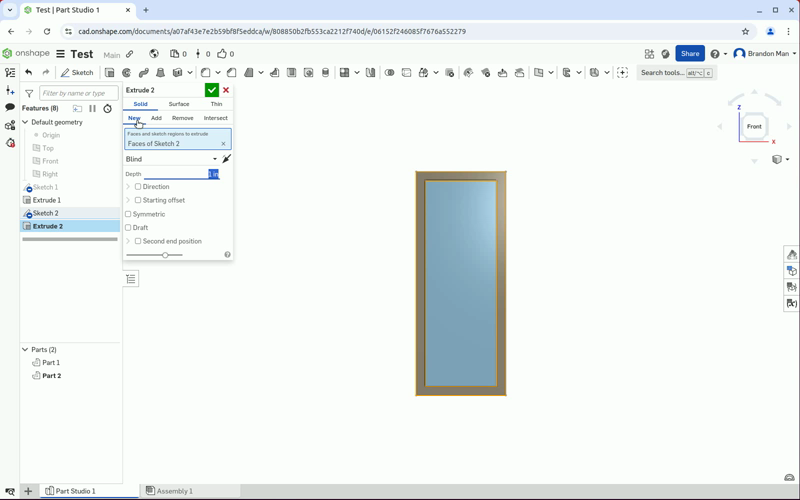
text(4.574)
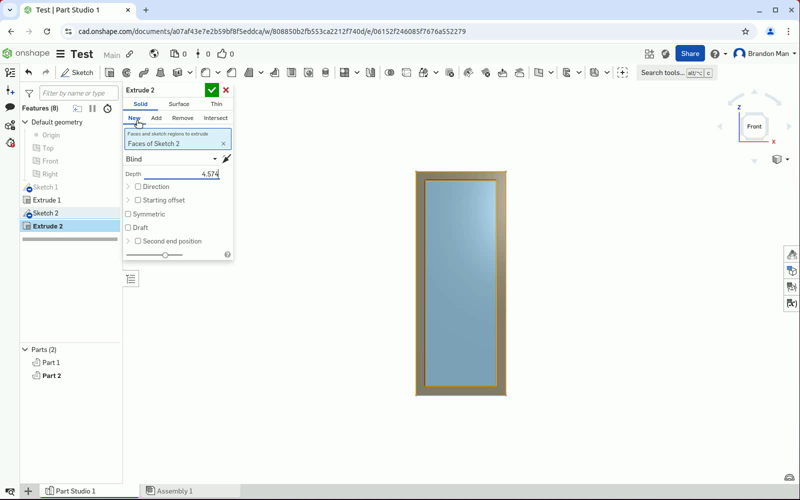
key(enter)
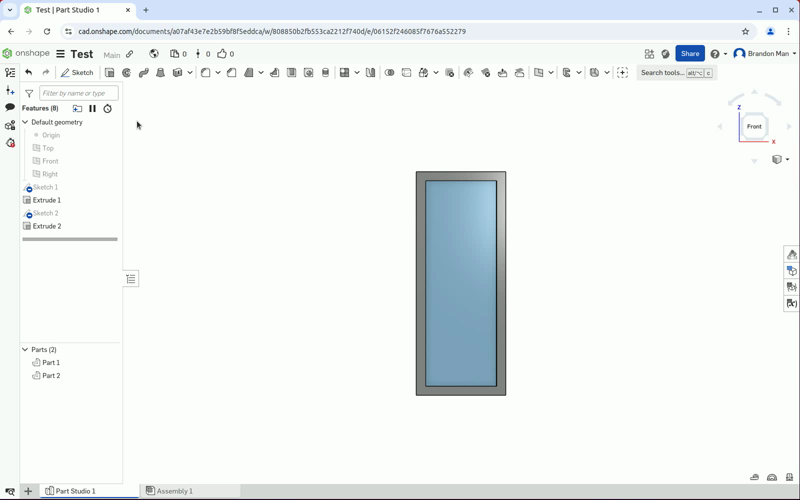
key(shift+h)
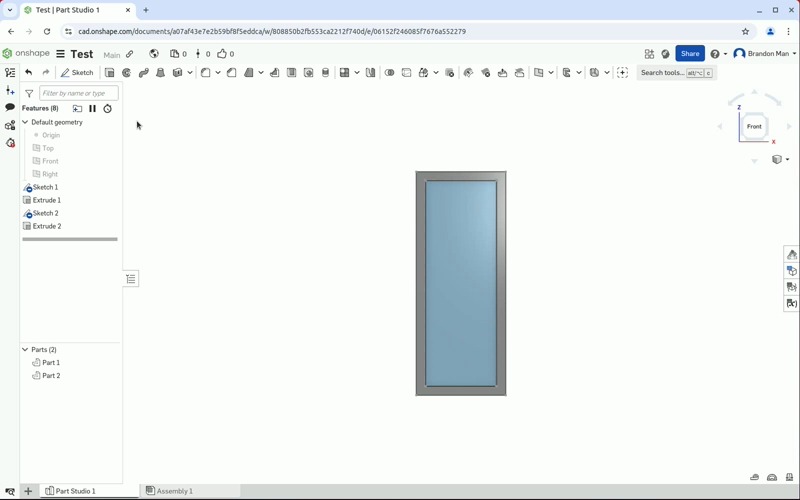
key(shift+h)
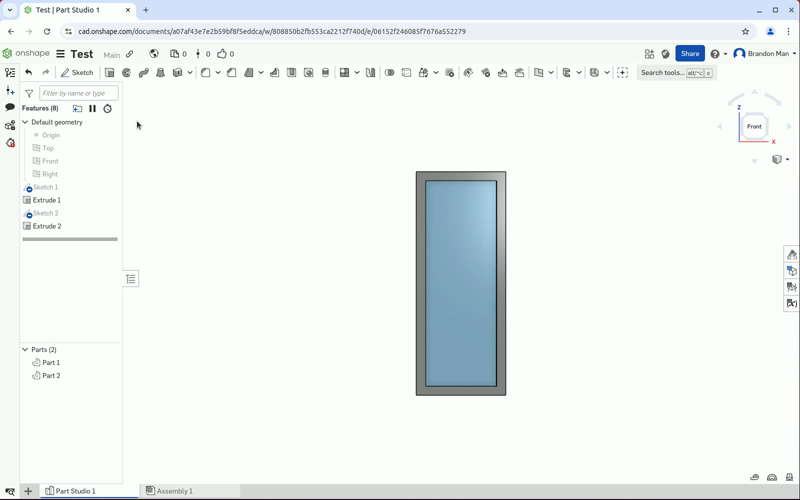
mouse_move(73, 189)
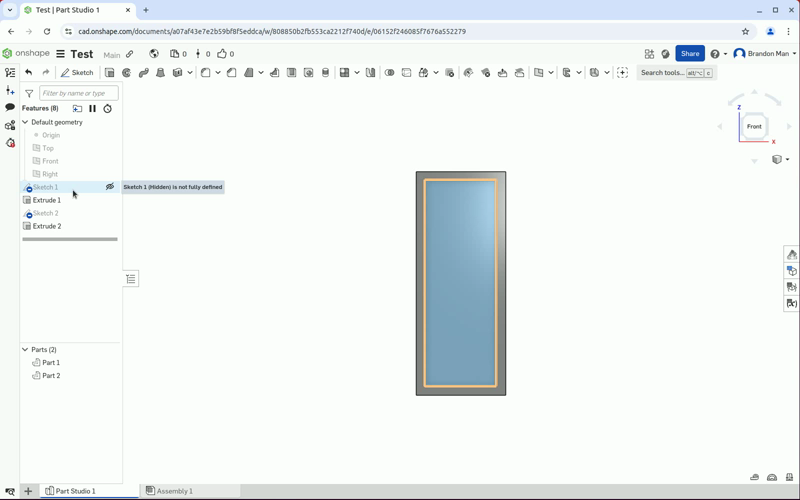
click(73, 189)
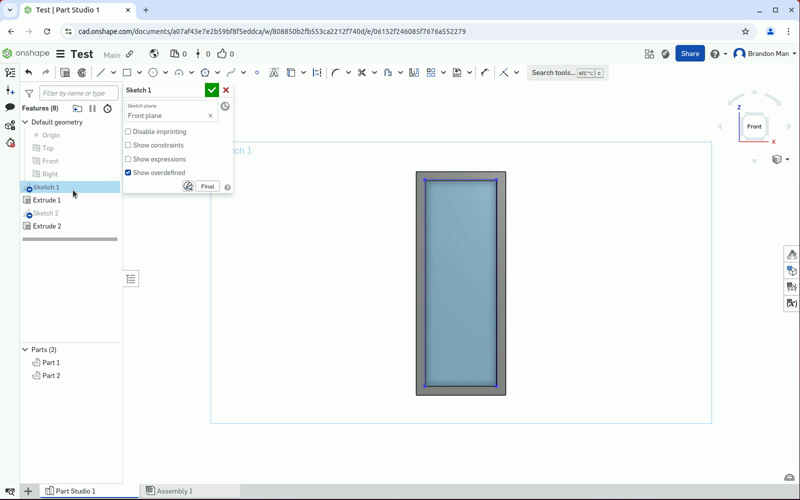
mouse_move(229, 92)
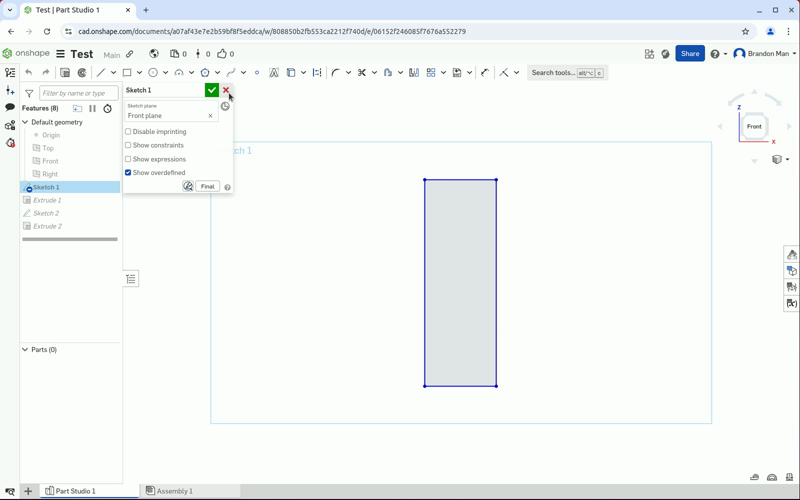
click(229, 92)
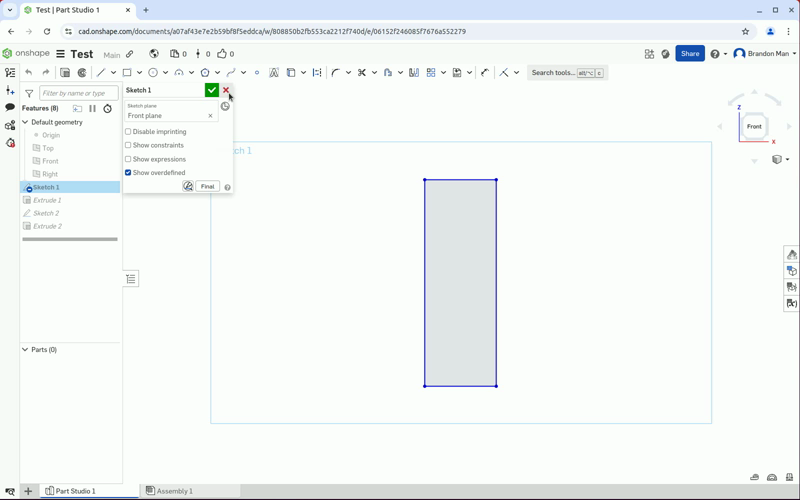
key(shift+s)
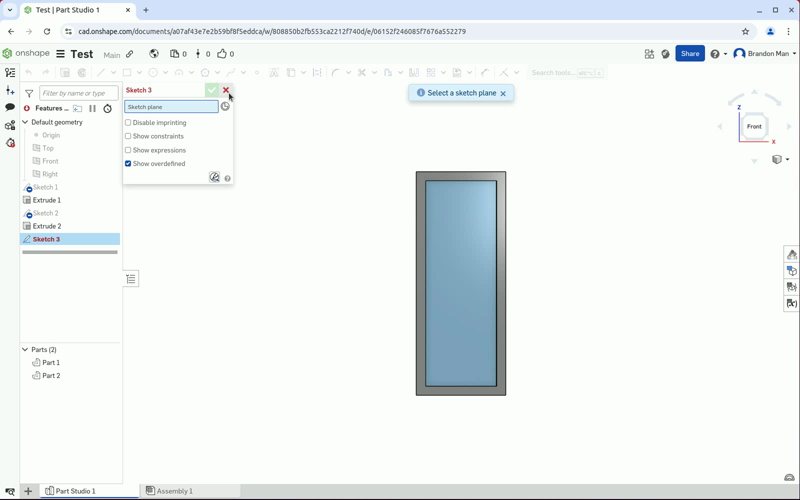
mouse_move(73, 163)
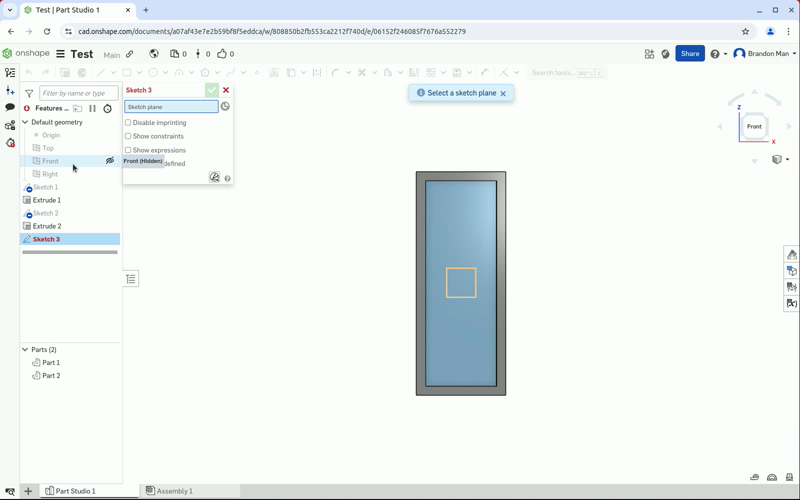
click(73, 163)
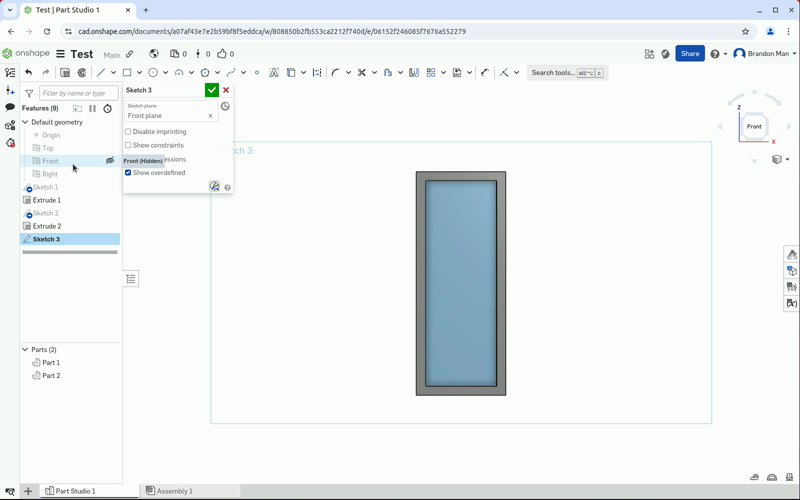
mouse_move(73, 352)
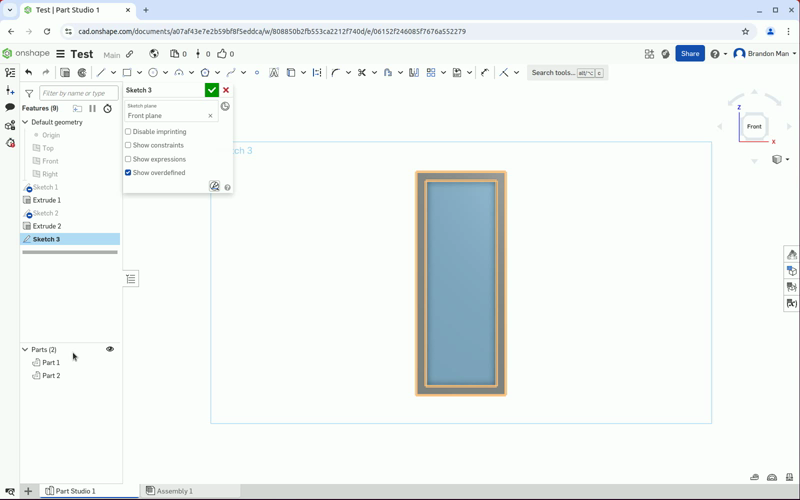
key(y)
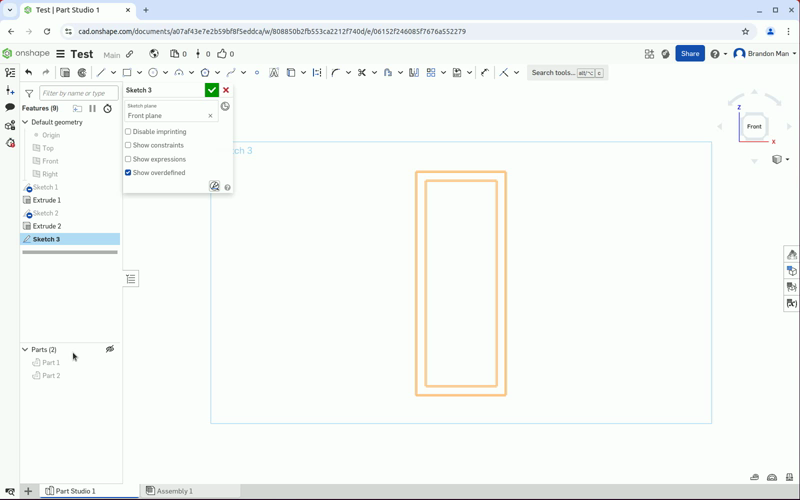
key(c)
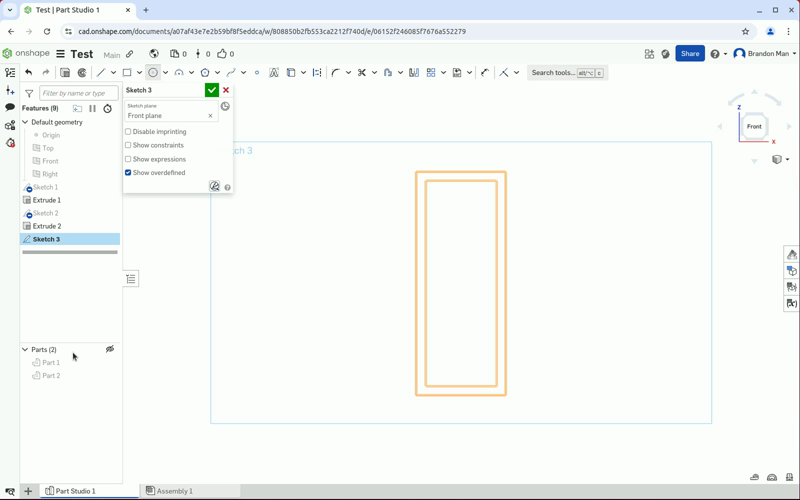
key_down(shift)
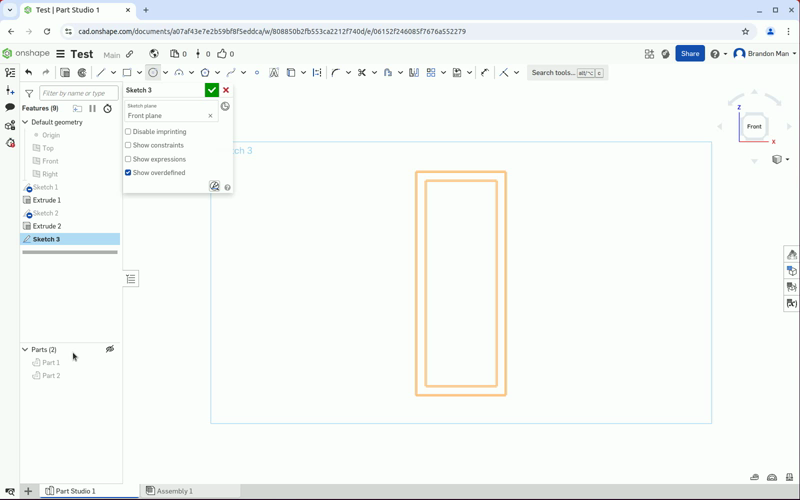
mouse_move(437, 374)
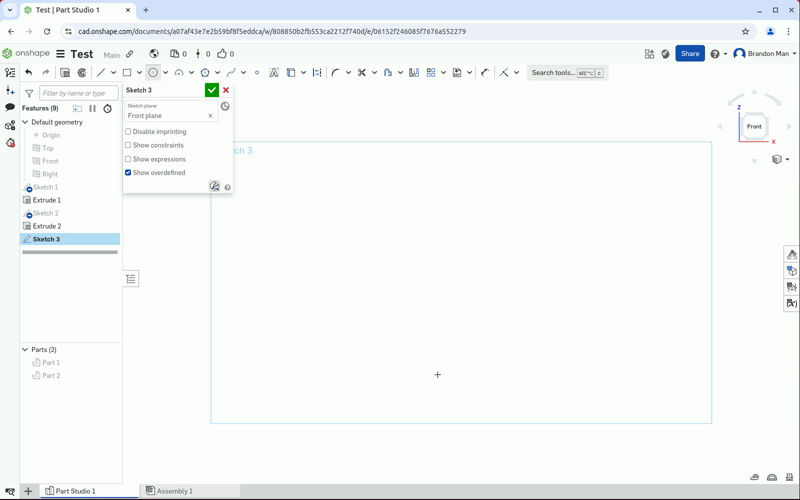
click(437, 374)
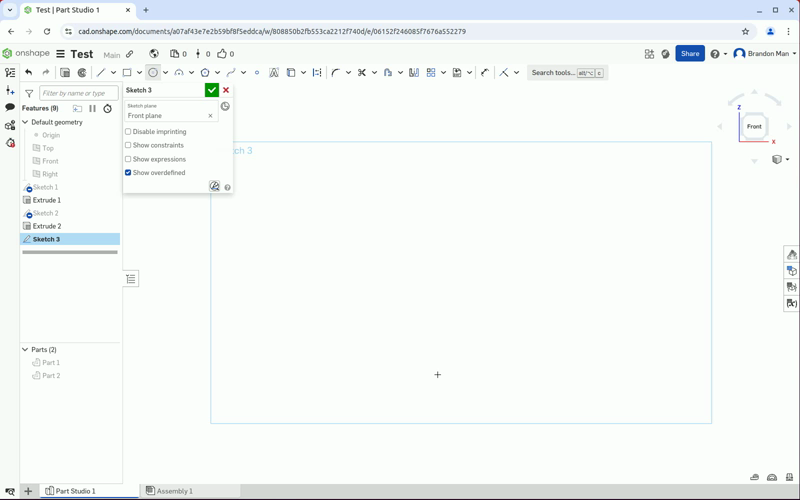
key_up(shift)
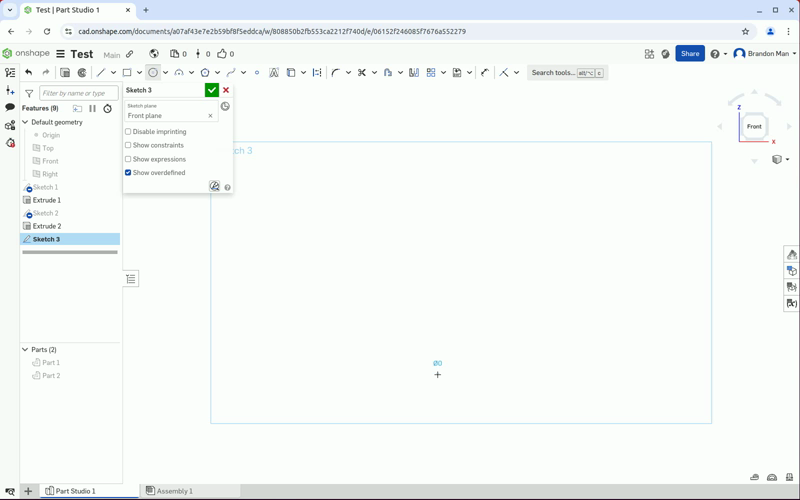
mouse_move(444, 374)
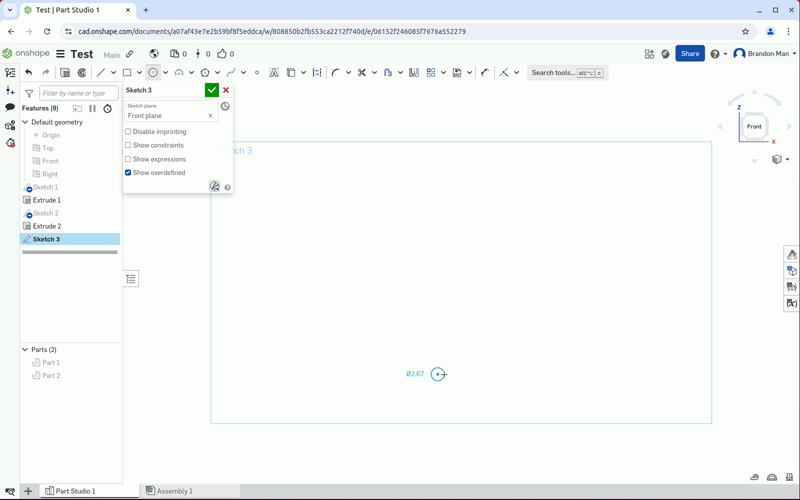
click(444, 374)
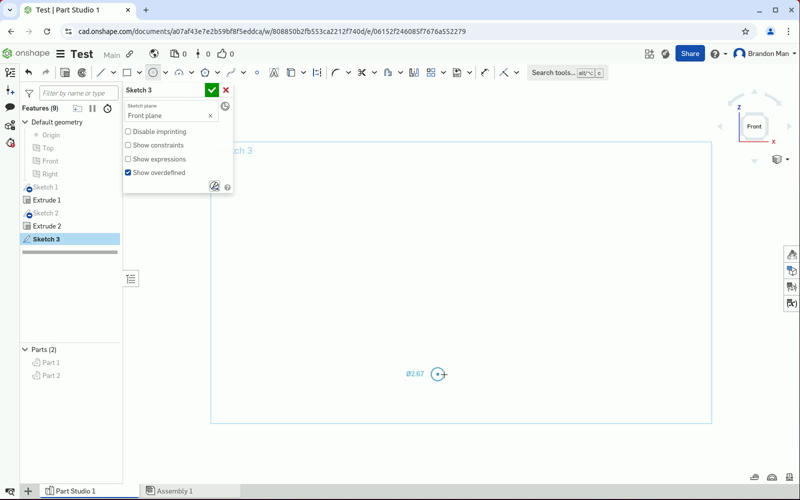
key(esc)
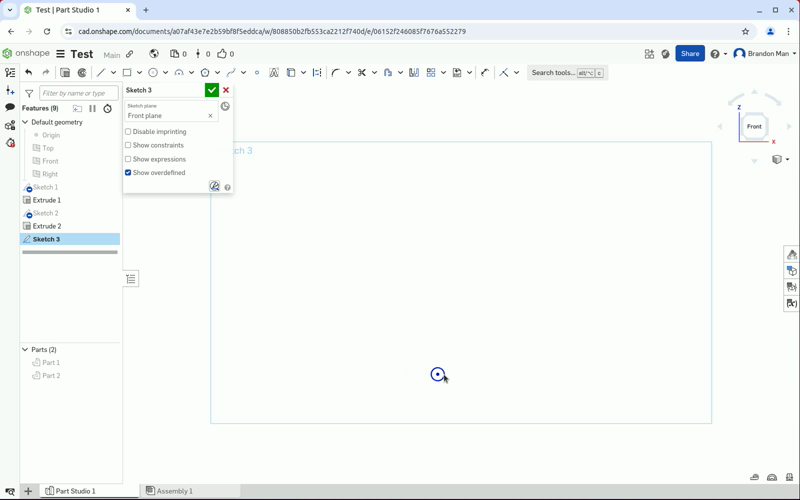
mouse_move(434, 377)
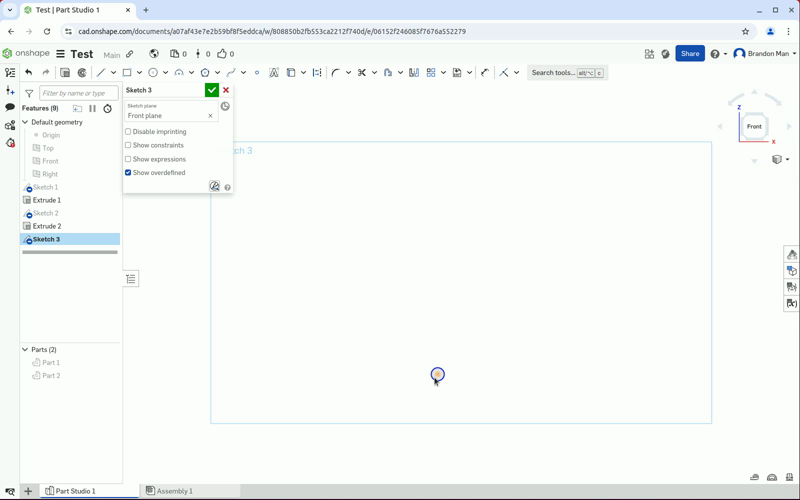
scroll(6)
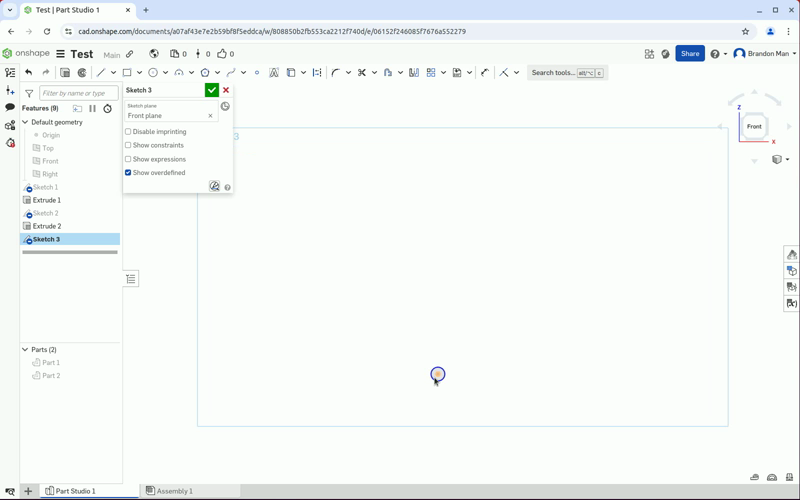
scroll(6)
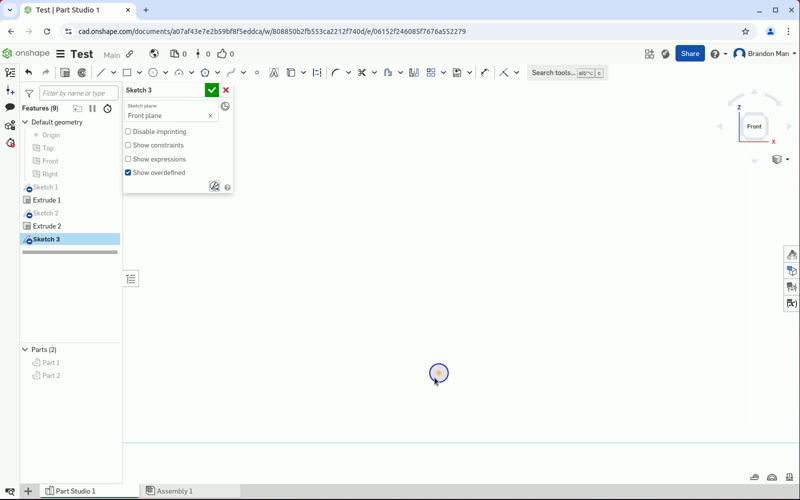
scroll(6)
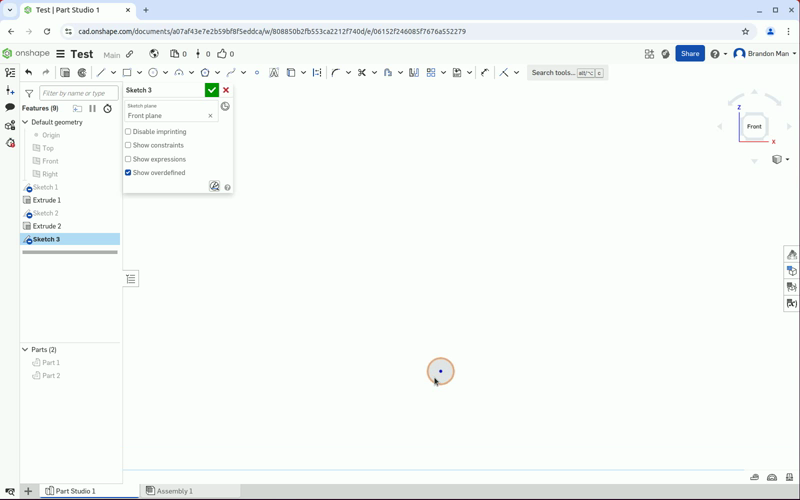
scroll(6)
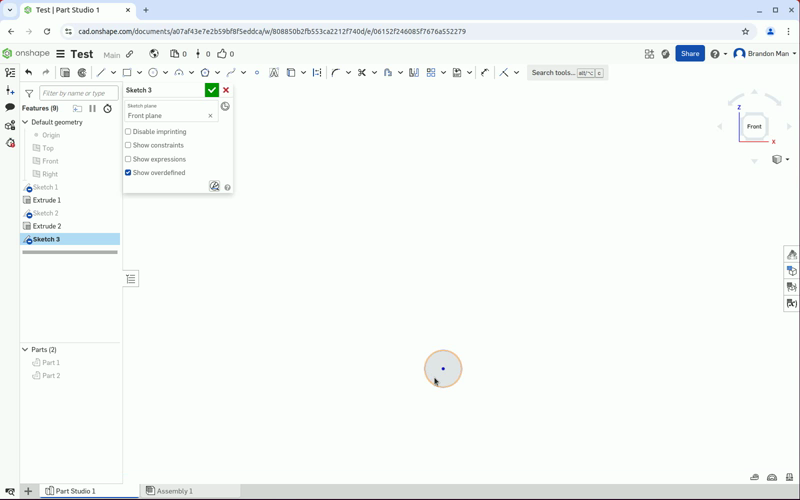
scroll(6)
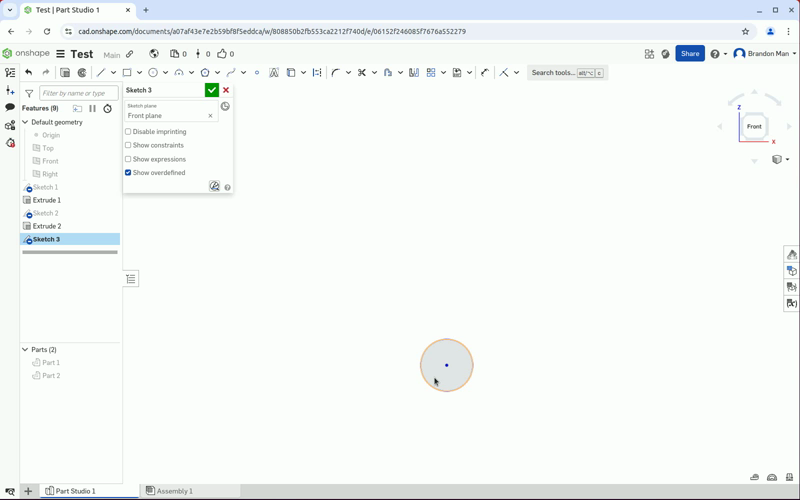
scroll(6)
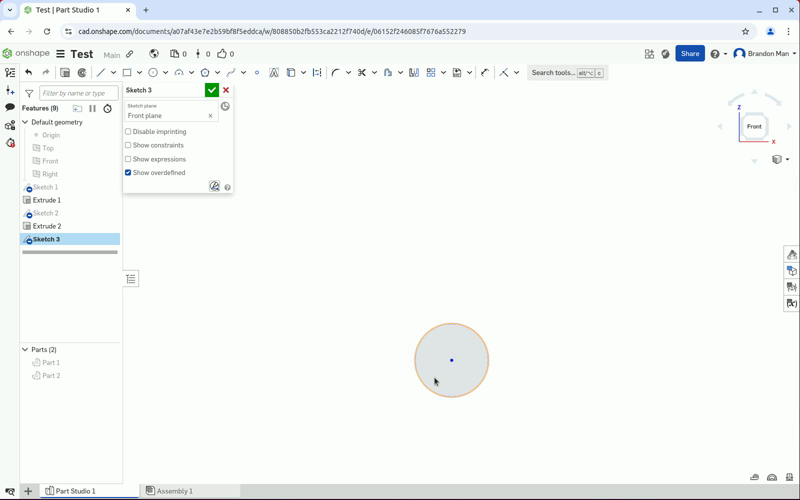
scroll(6)
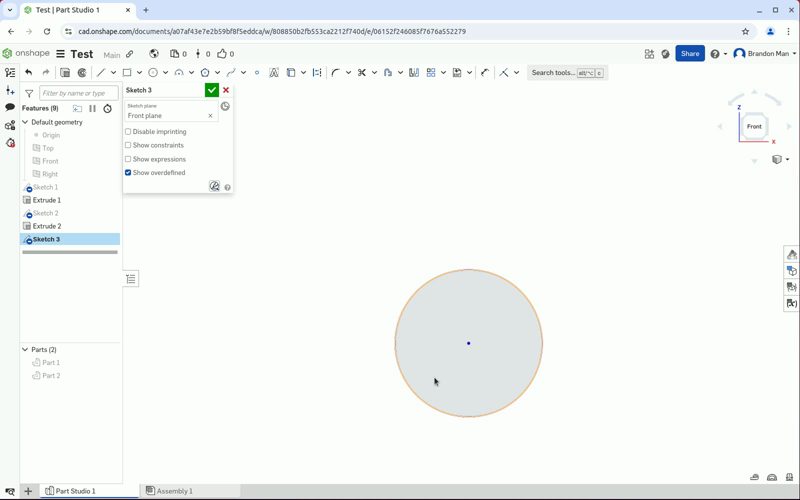
click(434, 377)
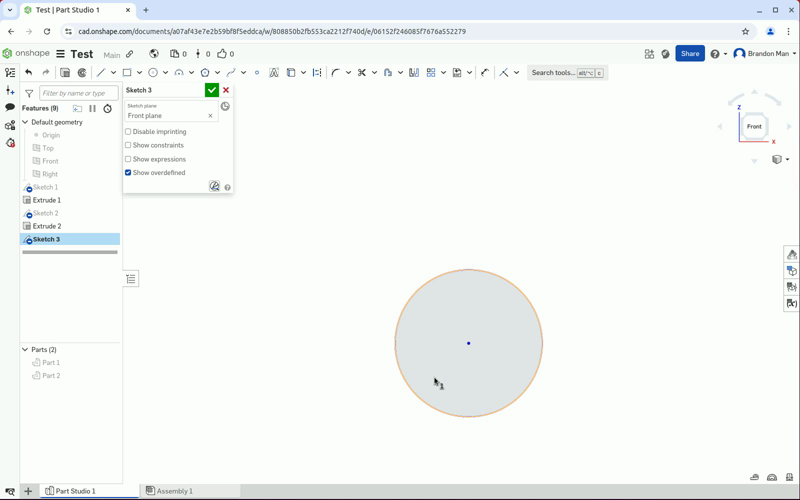
scroll(-6)
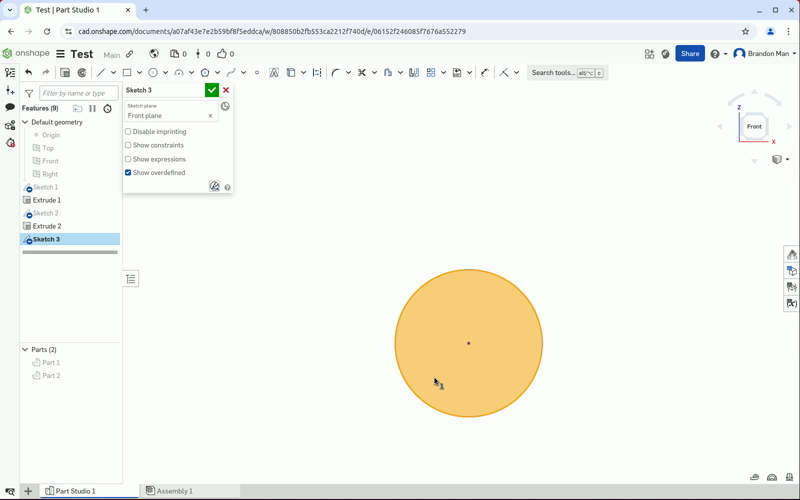
scroll(-6)
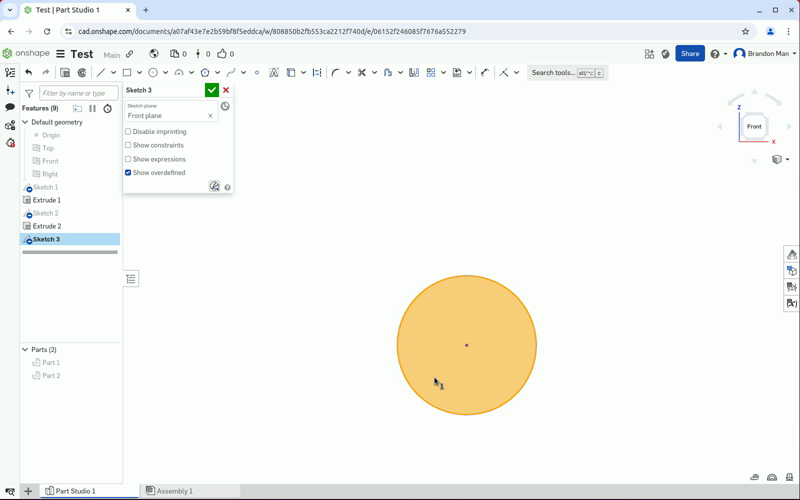
scroll(-6)
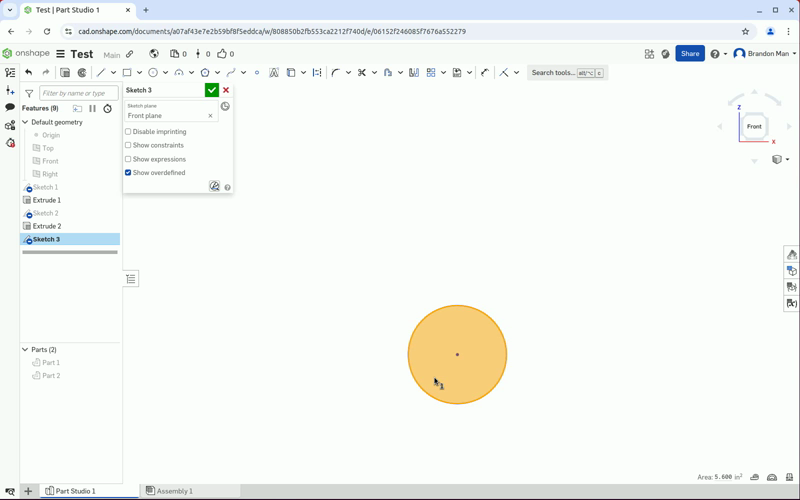
scroll(-6)
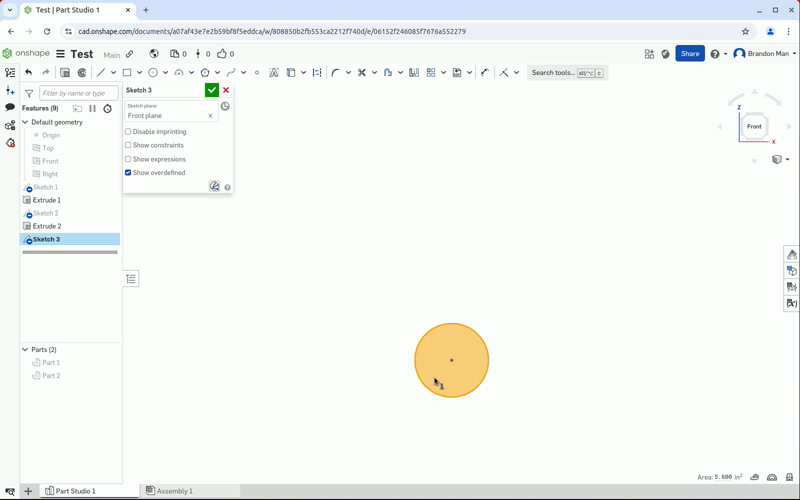
scroll(-6)
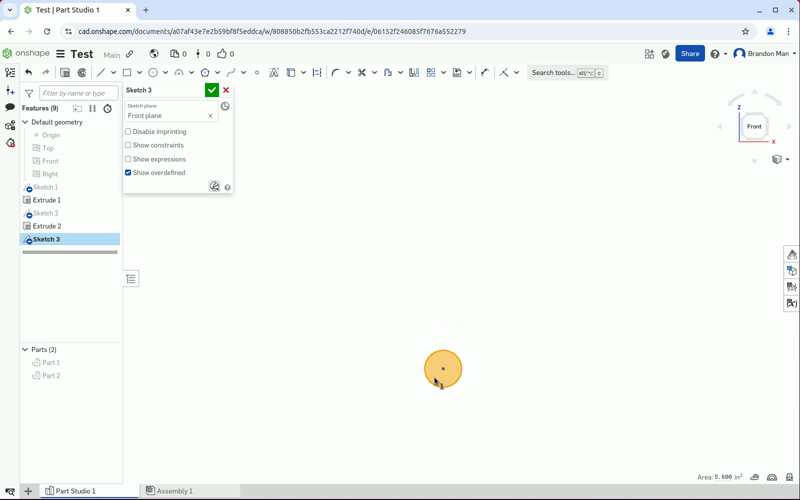
scroll(-6)
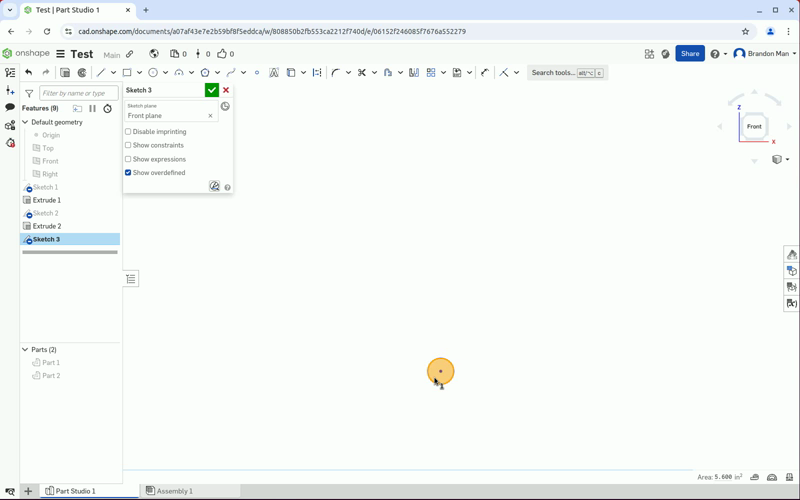
scroll(-6)
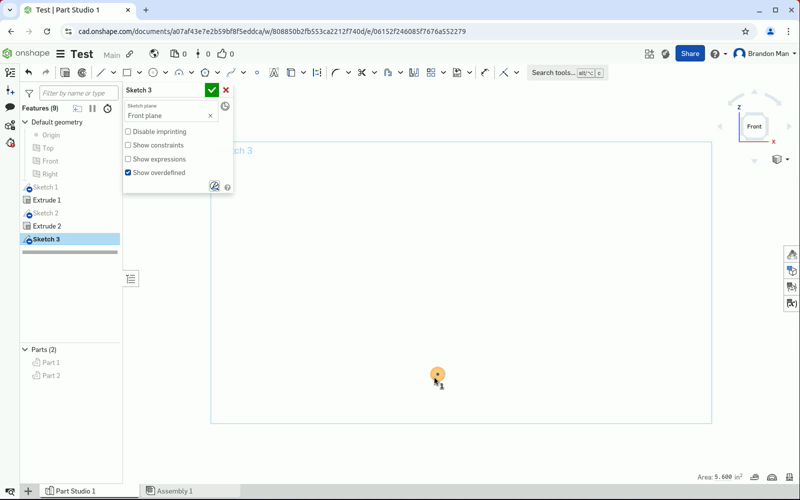
mouse_move(73, 352)
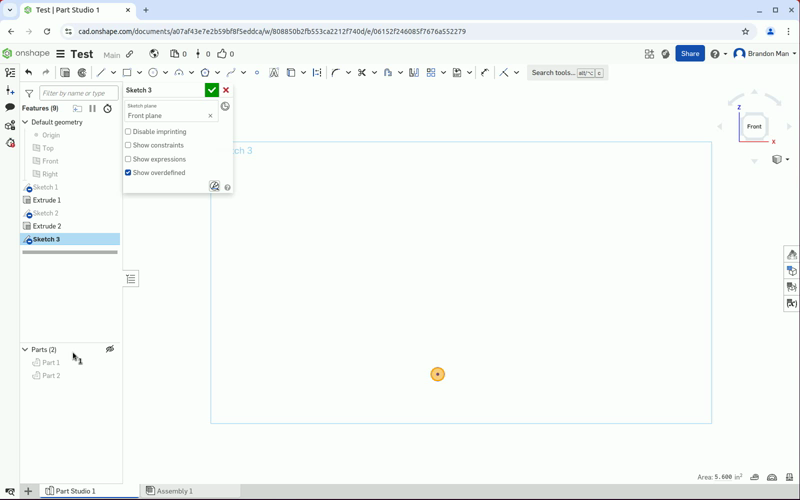
key(shift+y)
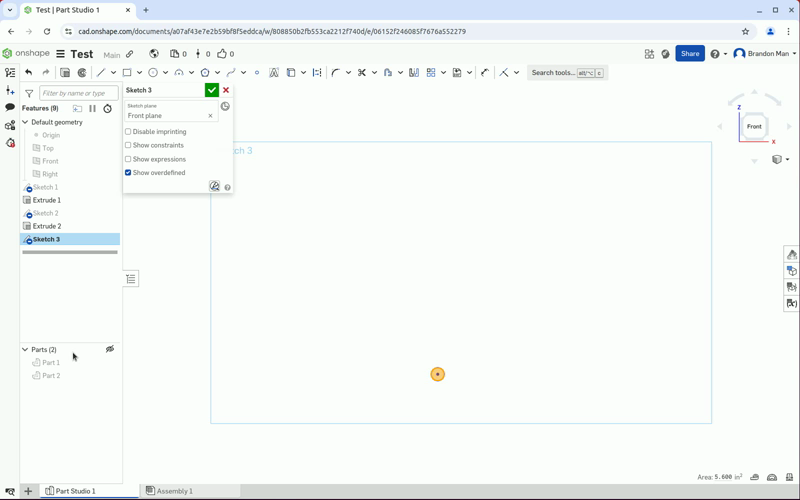
key(shift+e)
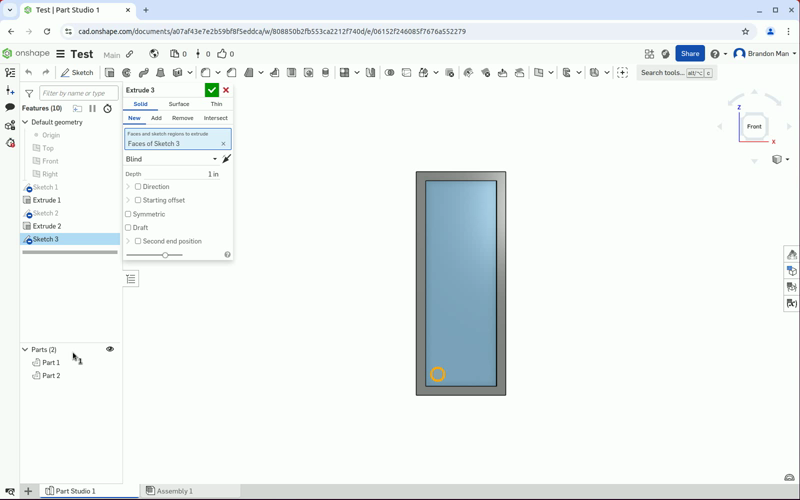
mouse_move(143, 106)
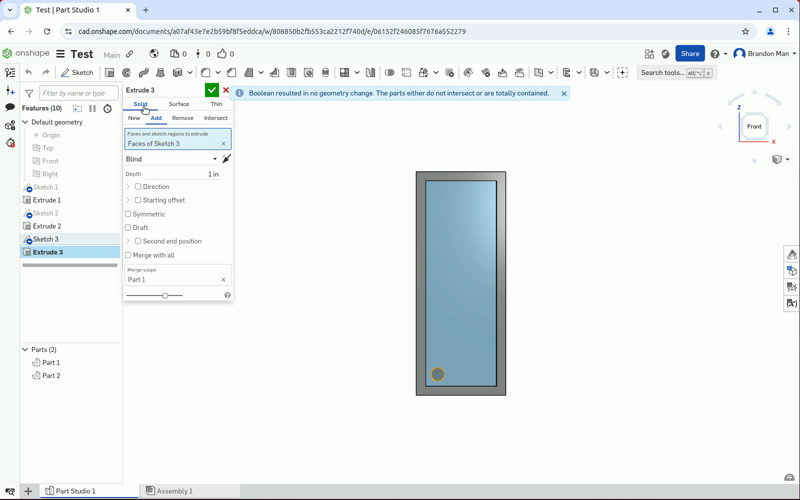
click(143, 106)
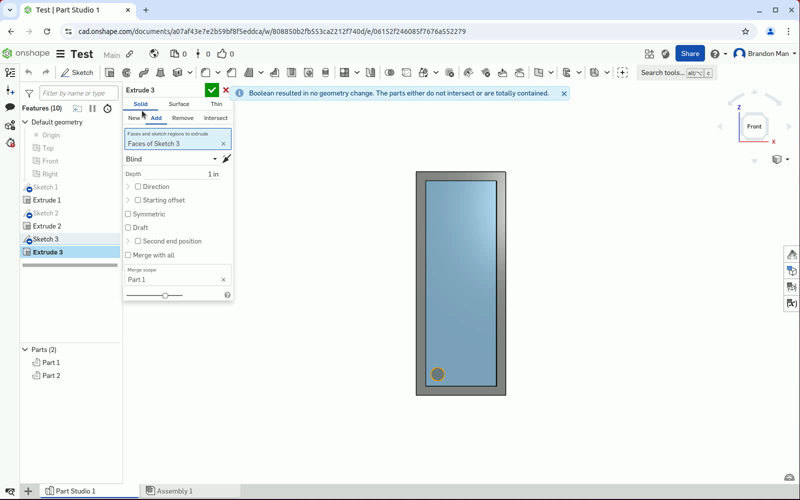
mouse_move(137, 120)
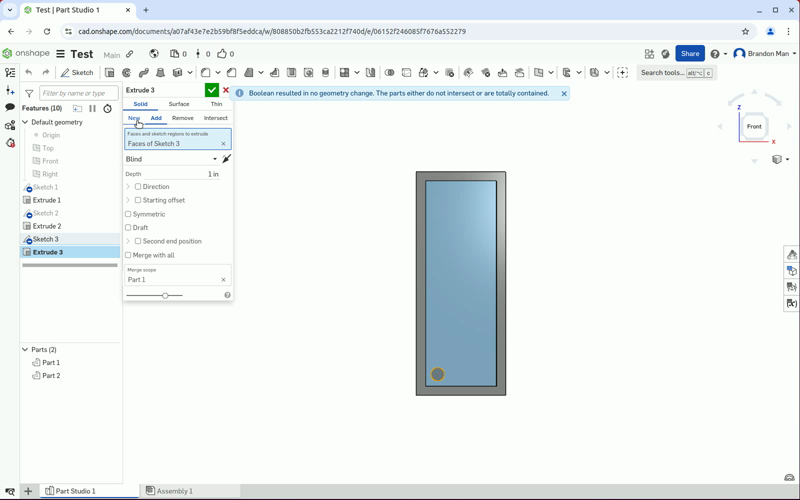
click(137, 120)
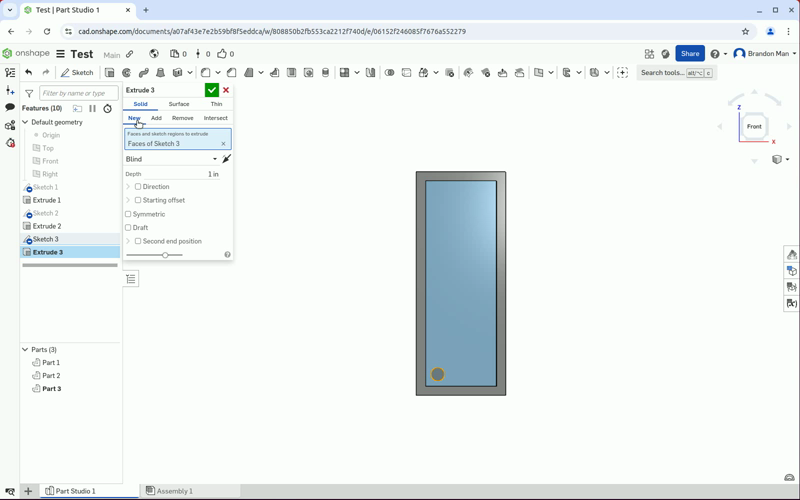
key(tab, 4)
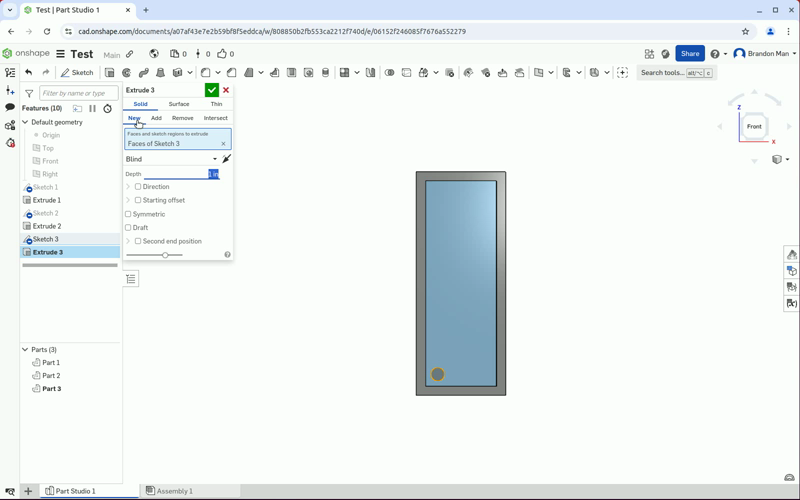
text(-13.961)
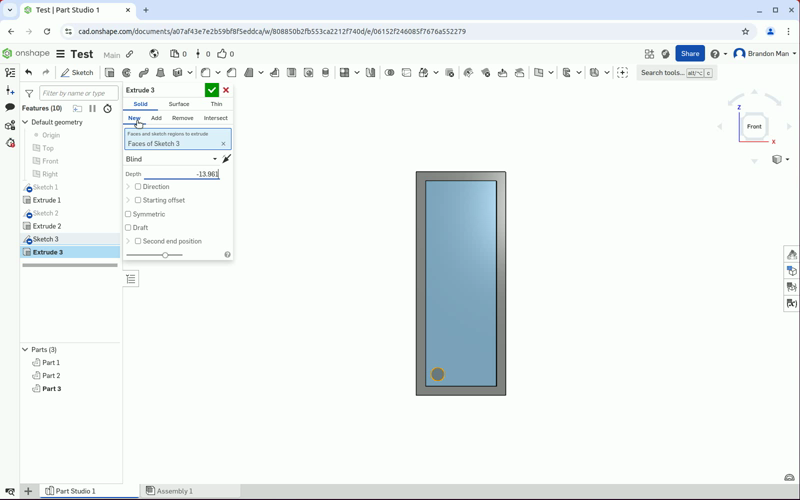
key(enter)
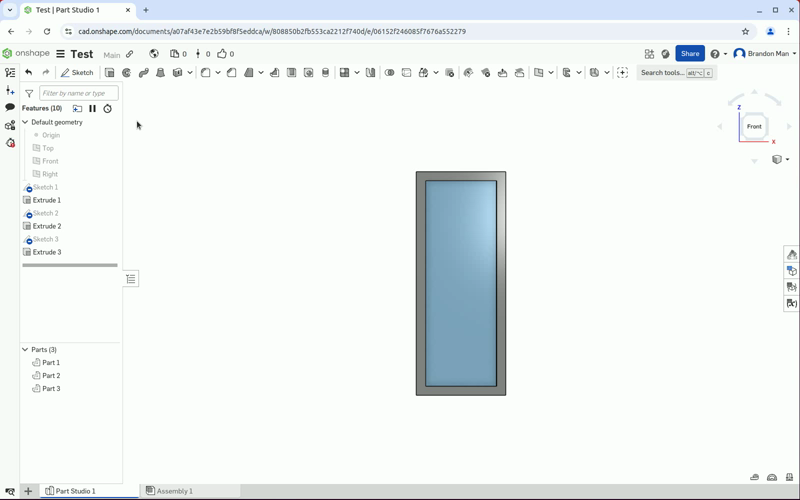
key(shift+h)
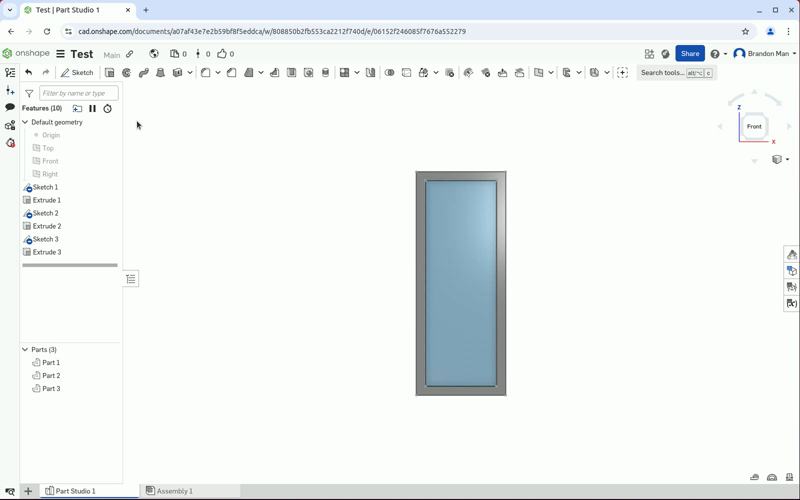
key(shift+h)
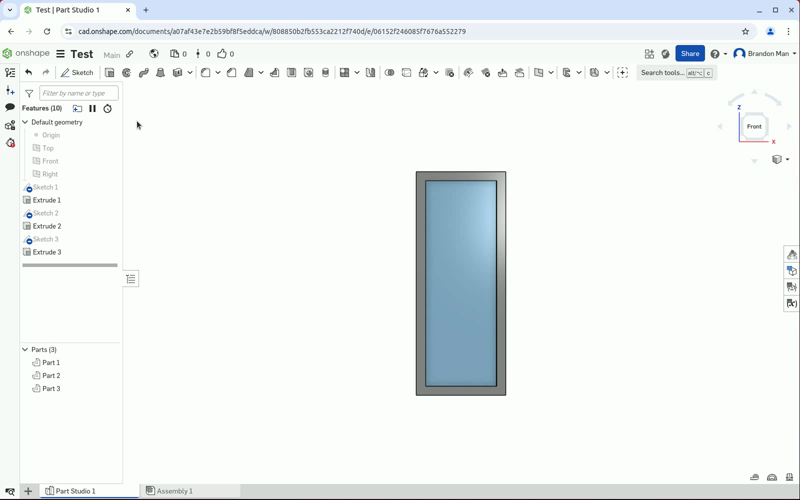
mouse_move(73, 189)
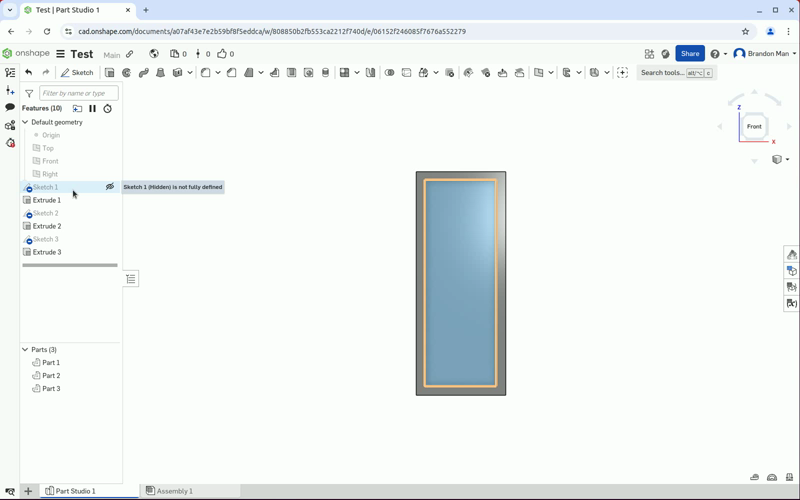
click(73, 189)
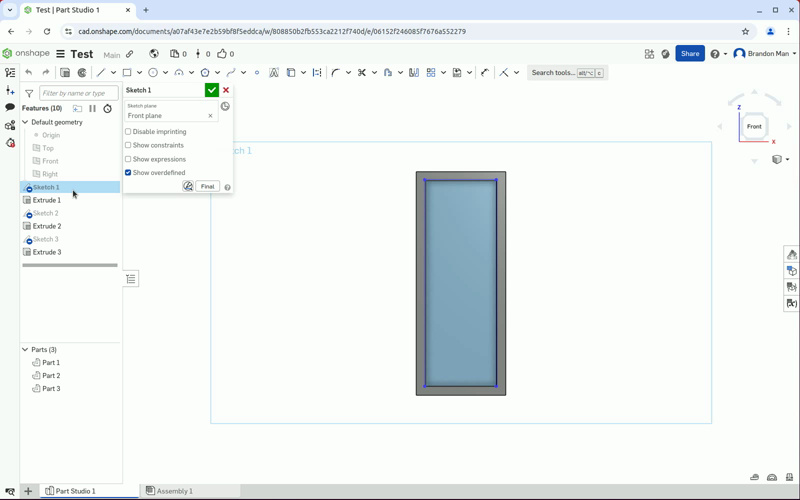
mouse_move(229, 92)
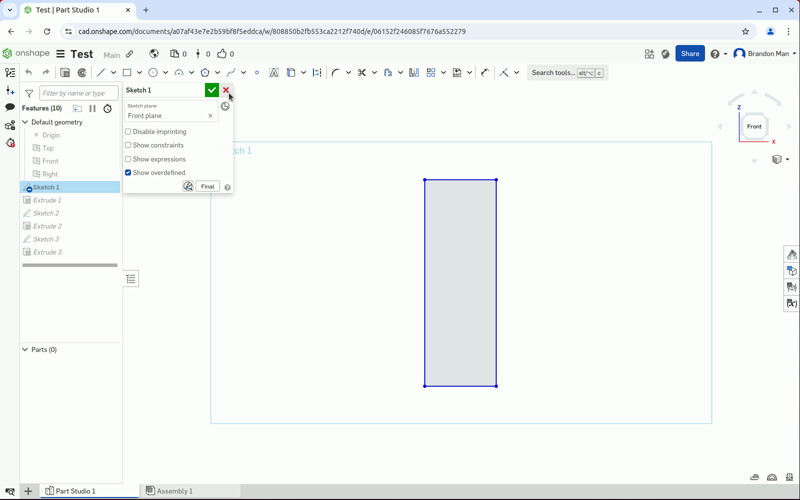
click(229, 92)
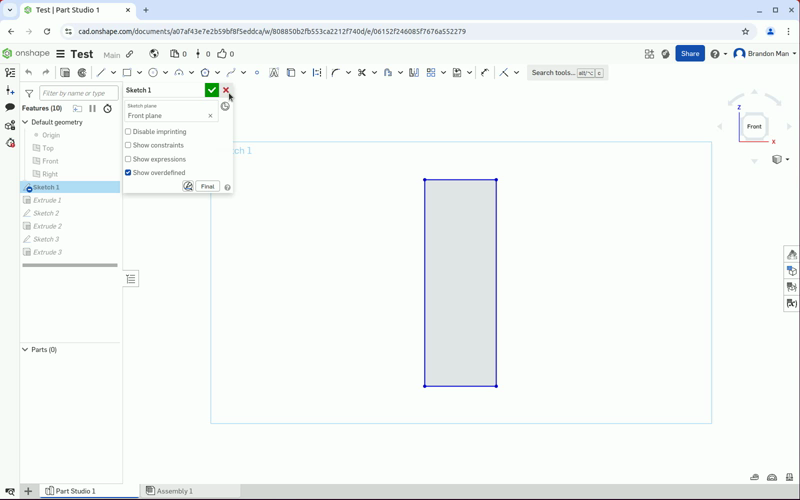
key(shift+s)
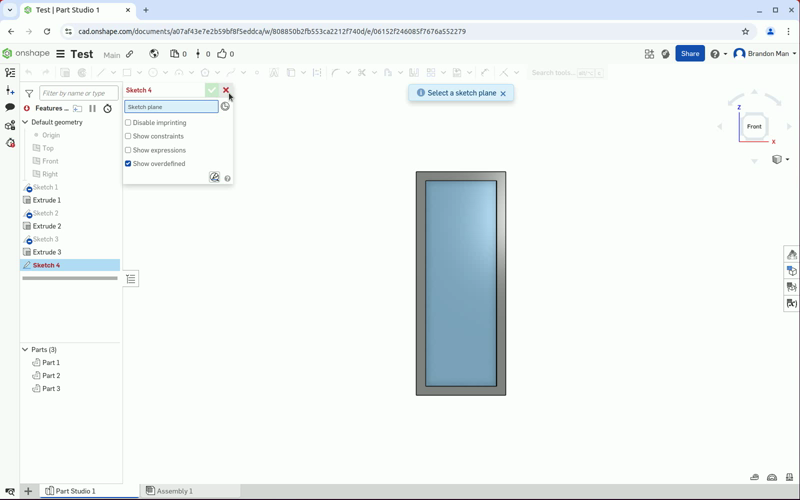
mouse_move(73, 163)
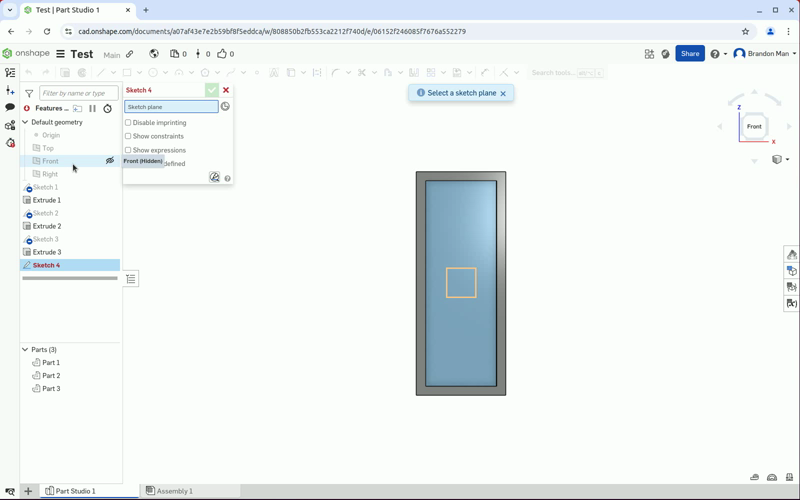
click(73, 163)
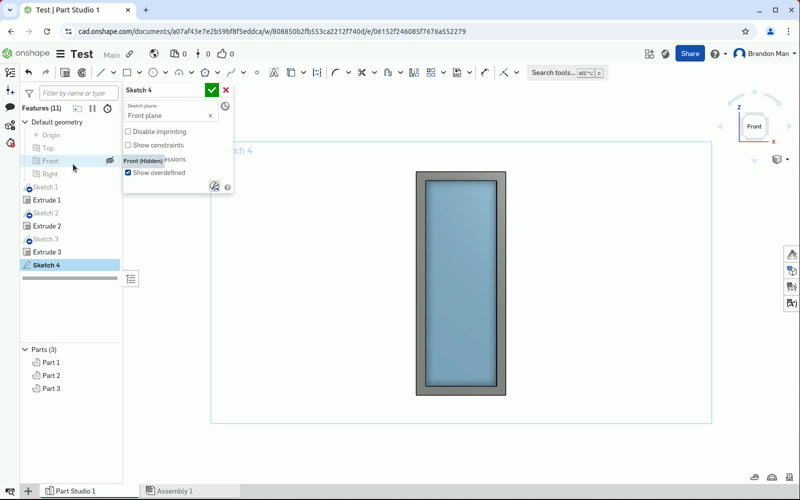
mouse_move(73, 352)
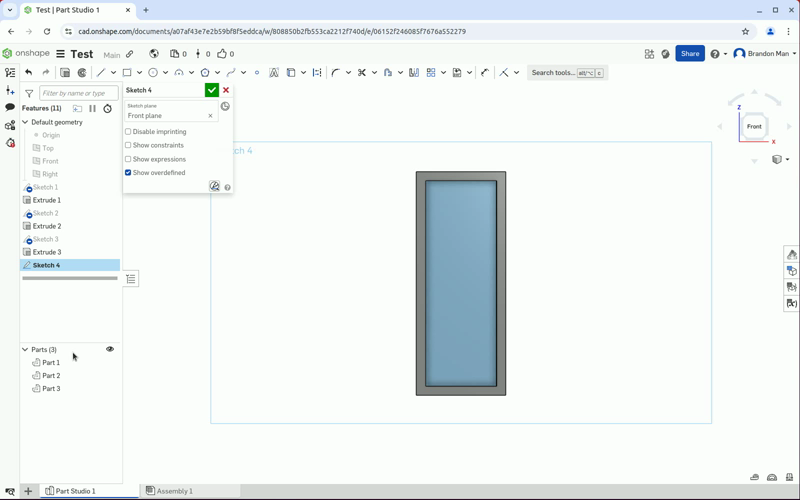
key(y)
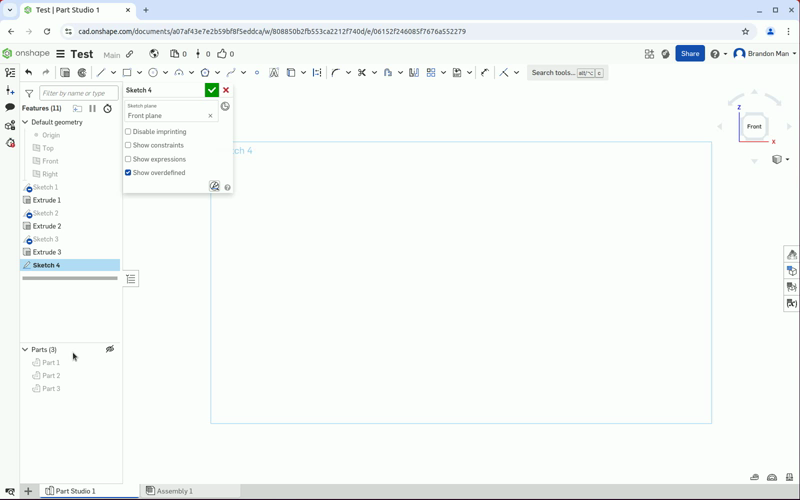
key(c)
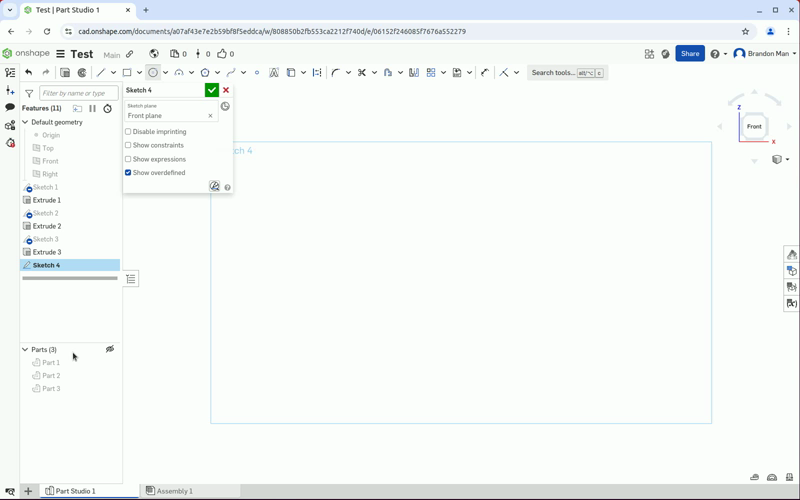
key_down(shift)
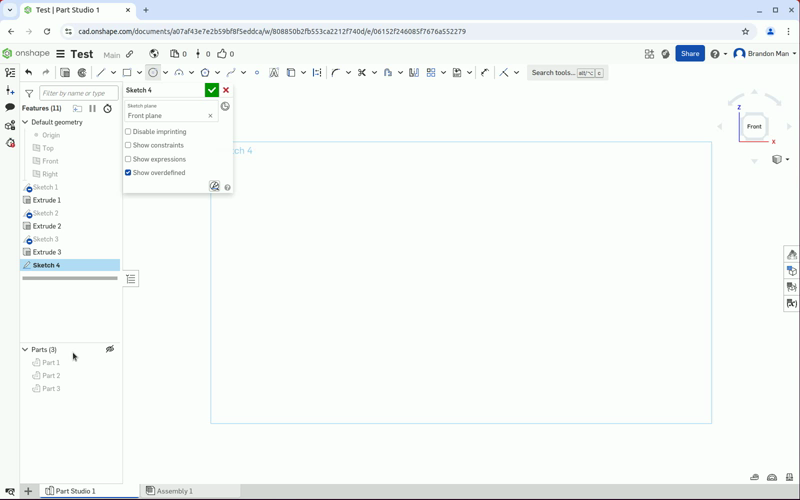
mouse_move(484, 374)
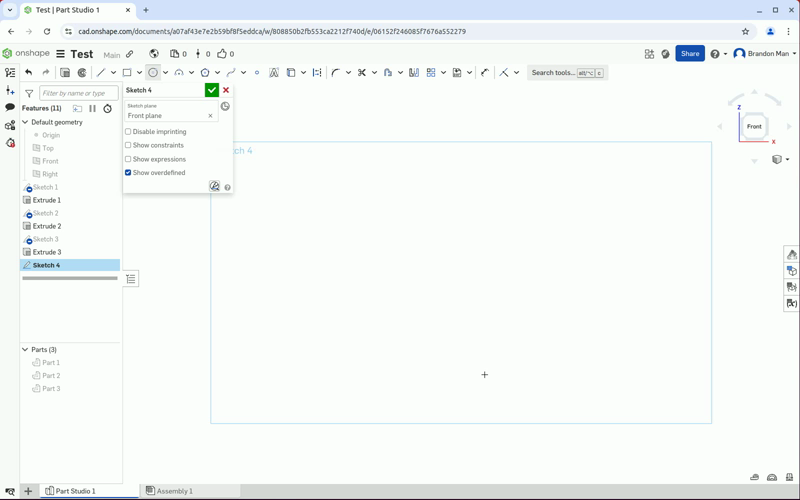
click(484, 374)
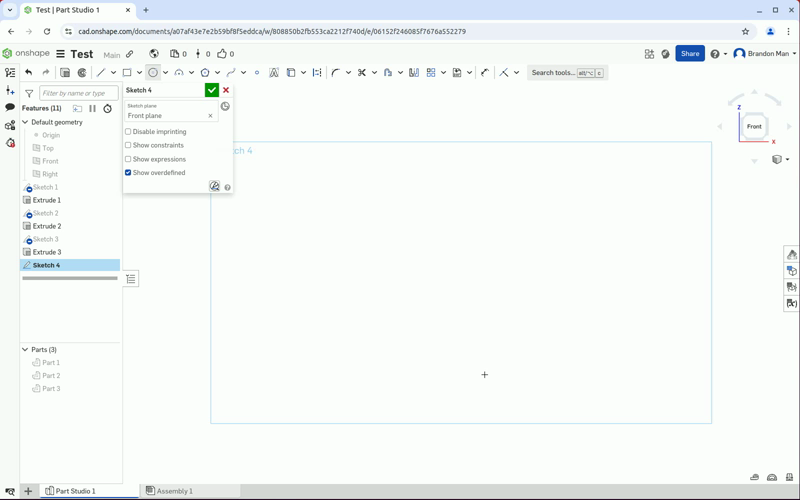
key_up(shift)
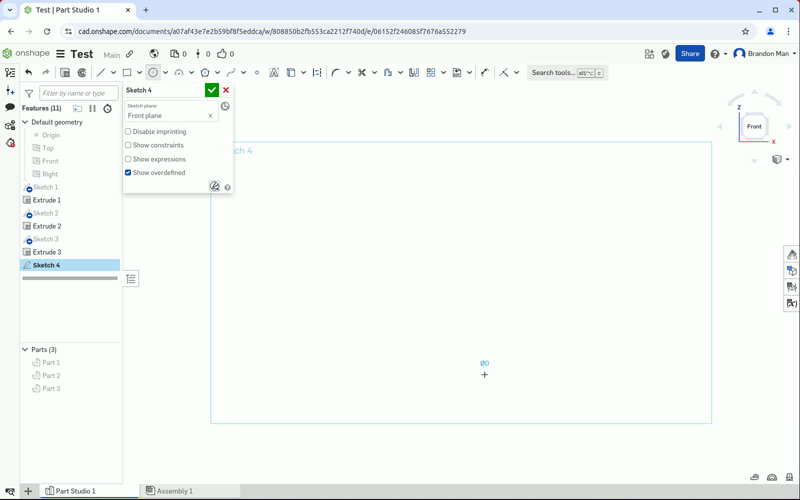
mouse_move(491, 374)
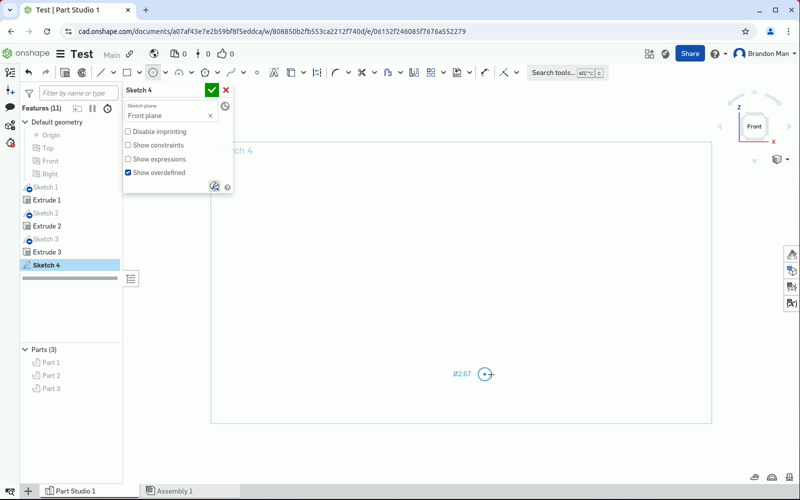
click(491, 374)
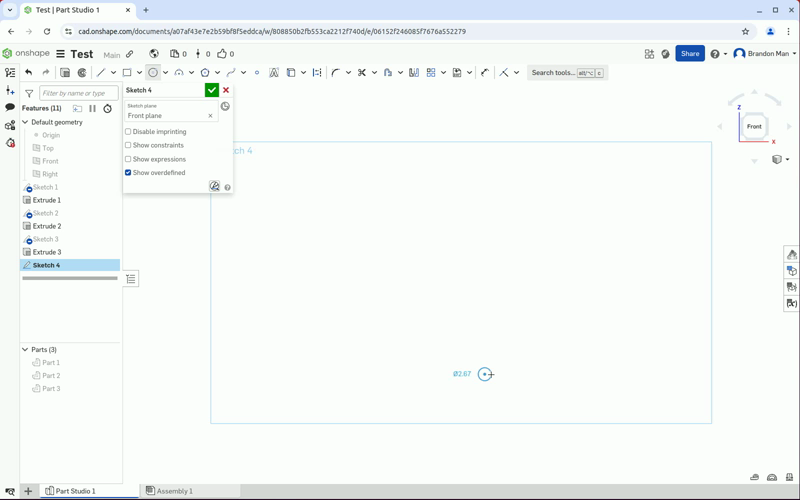
key(esc)
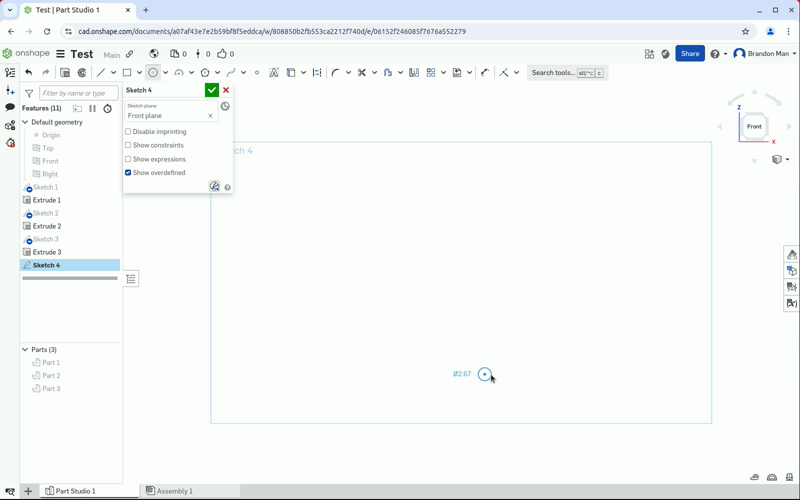
mouse_move(489, 369)
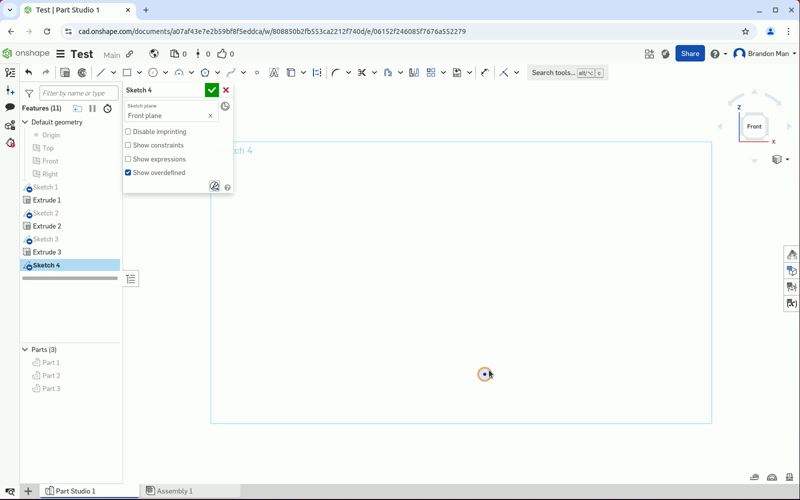
scroll(6)
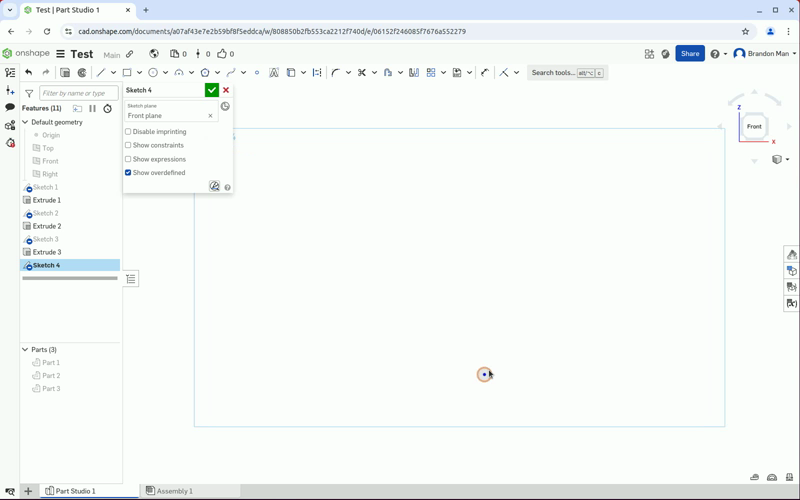
scroll(6)
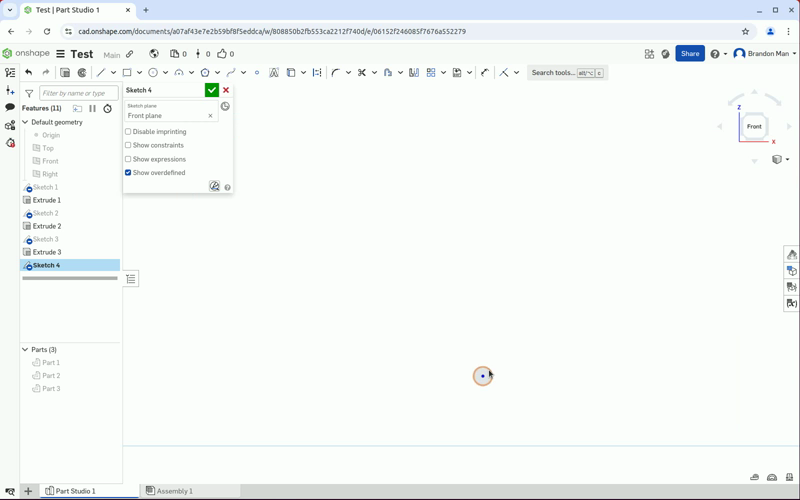
scroll(6)
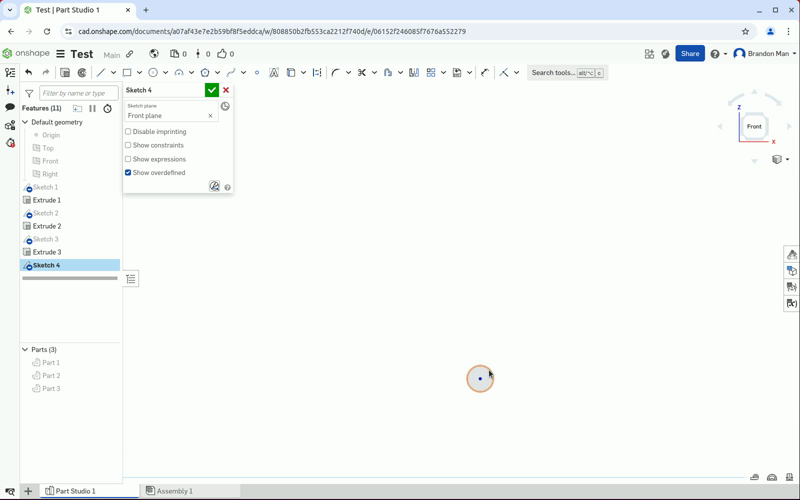
scroll(6)
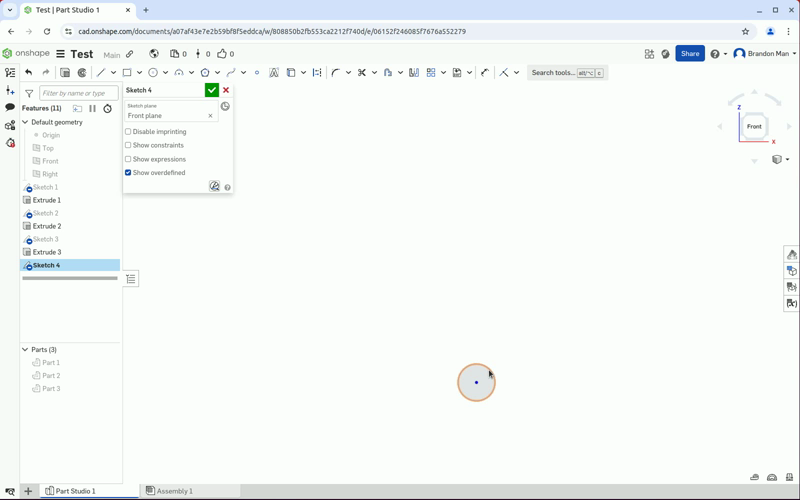
scroll(6)
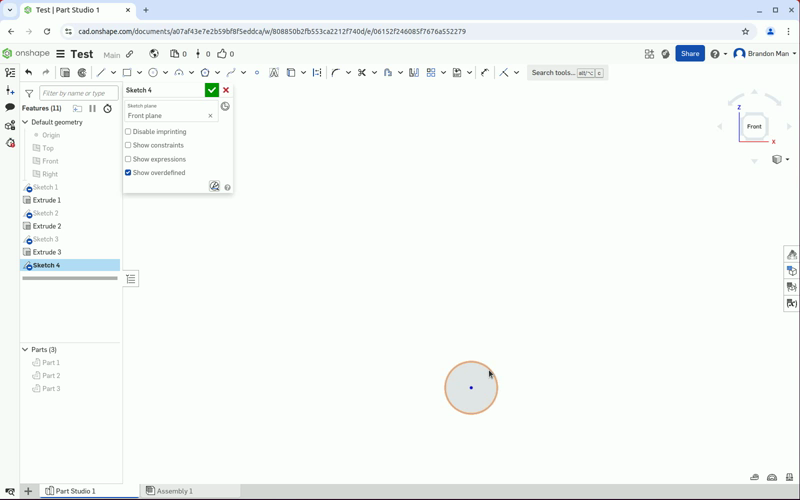
scroll(6)
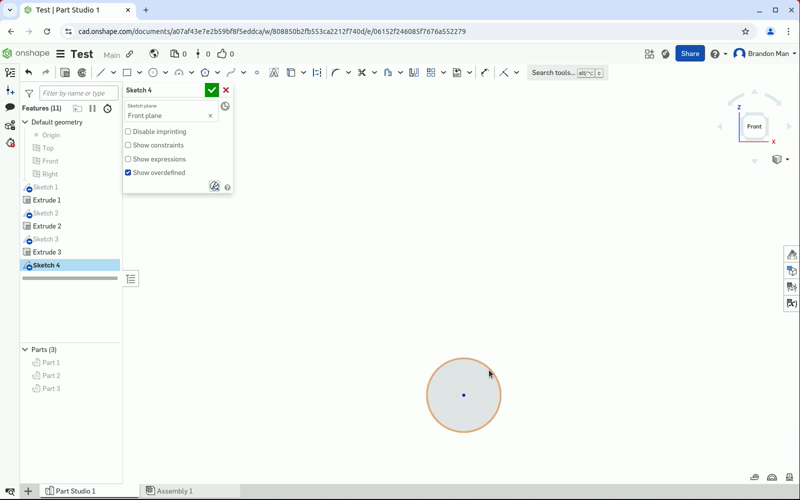
scroll(6)
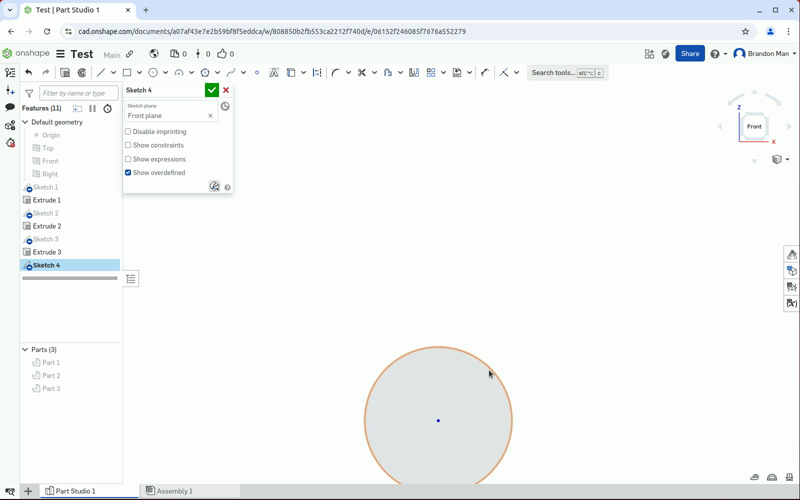
click(489, 369)
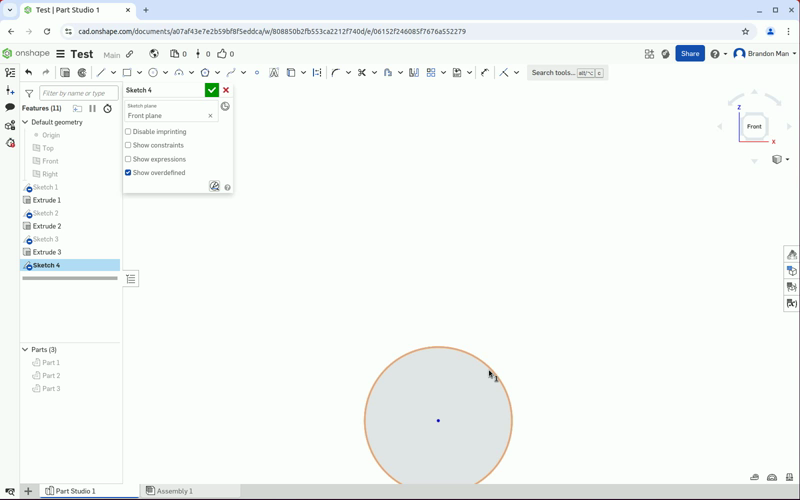
scroll(-6)
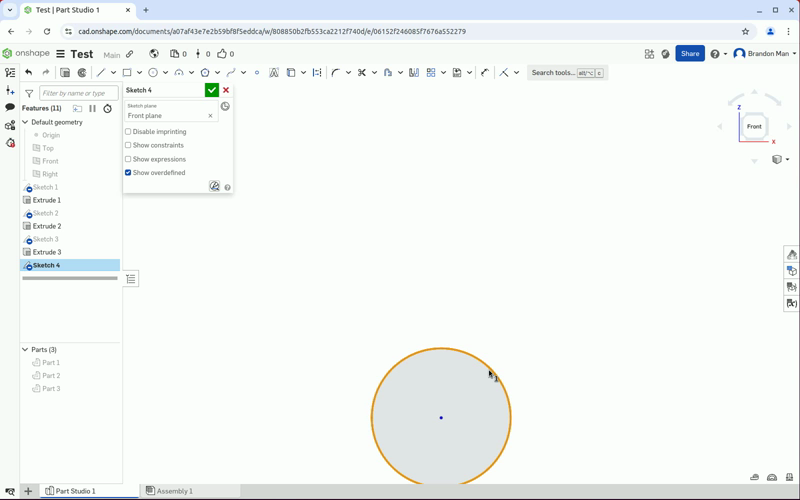
scroll(-6)
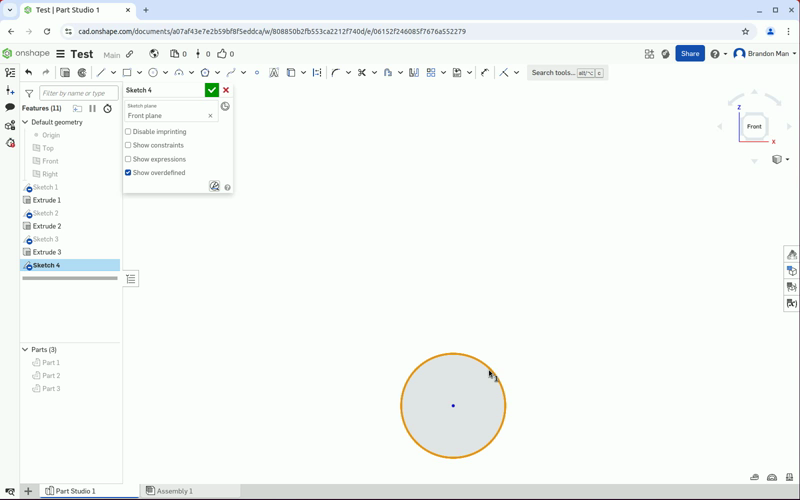
scroll(-6)
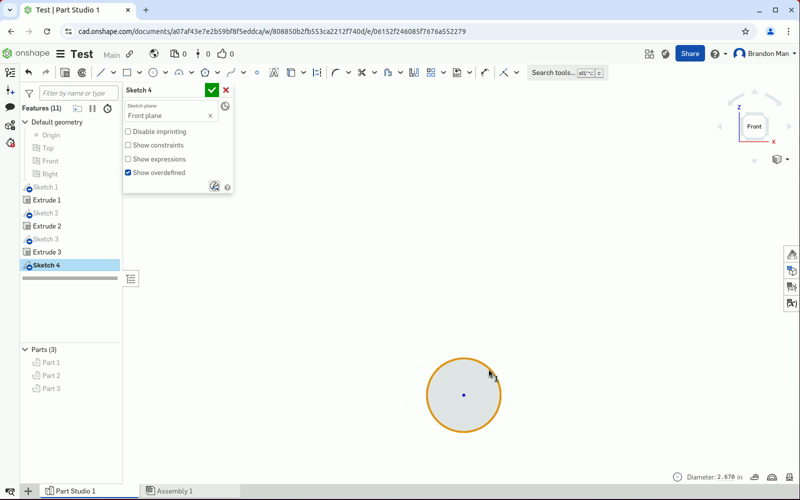
scroll(-6)
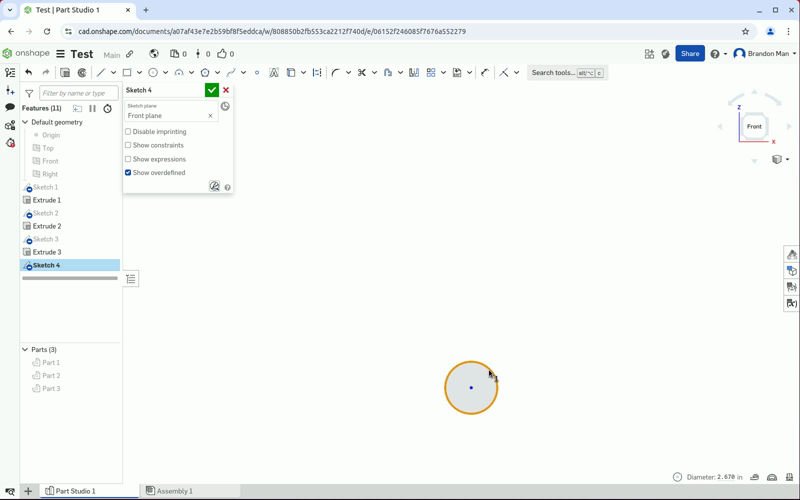
scroll(-6)
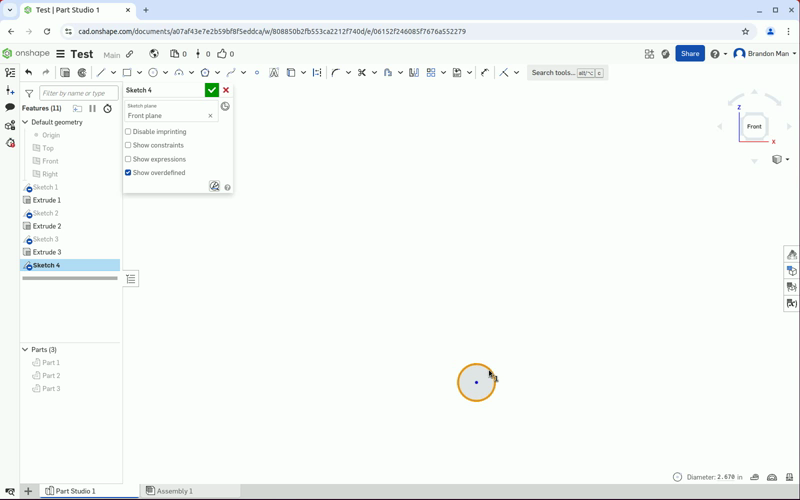
scroll(-6)
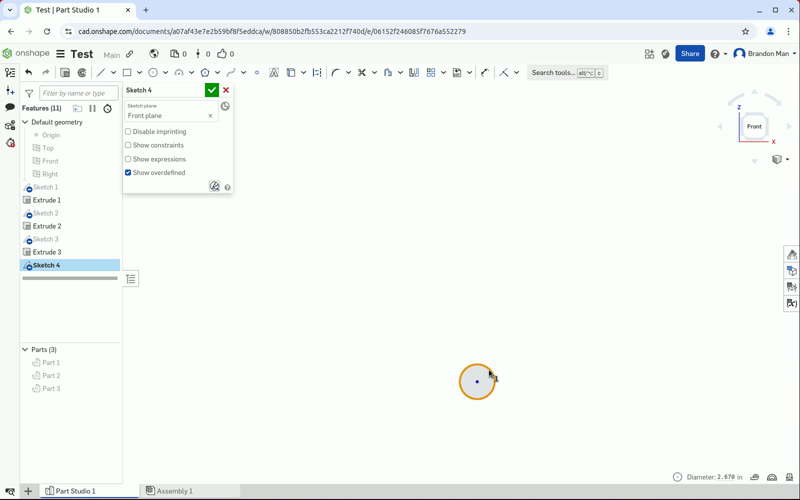
scroll(-6)
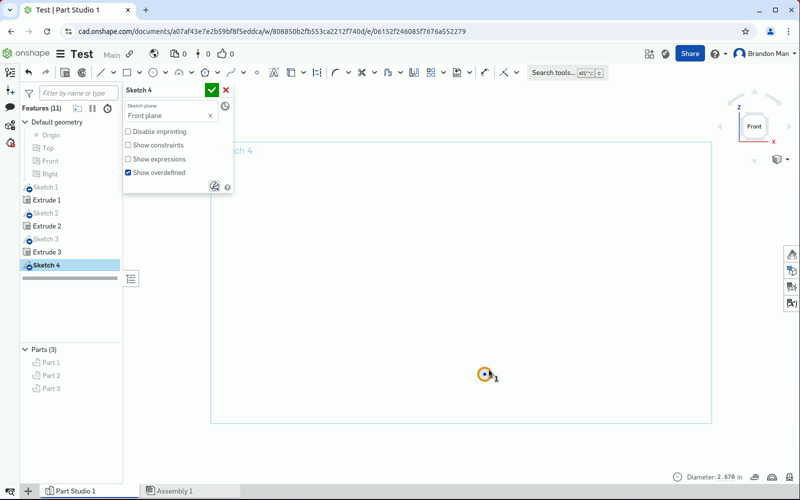
mouse_move(73, 352)
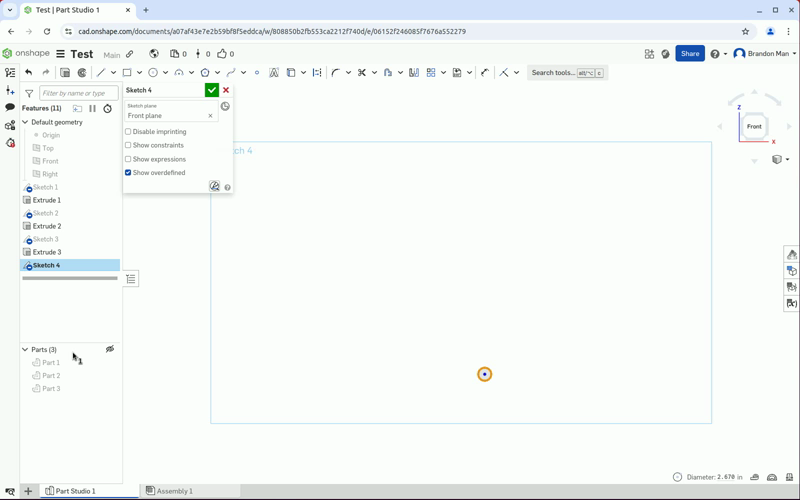
key(shift+y)
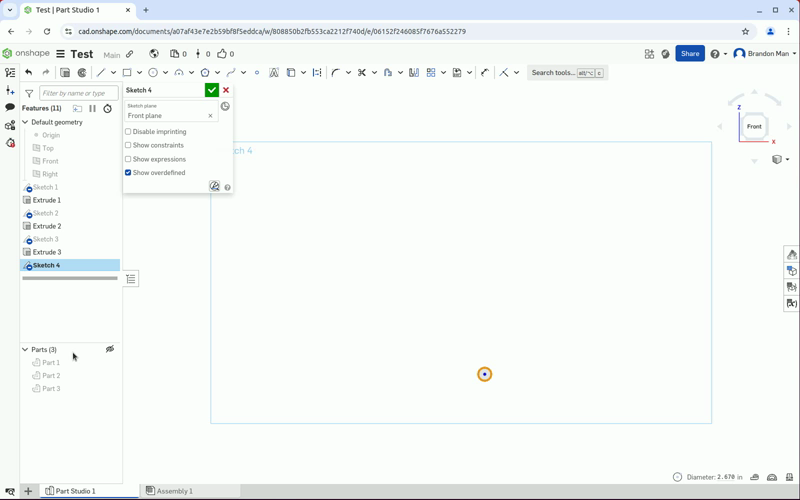
key(shift+e)
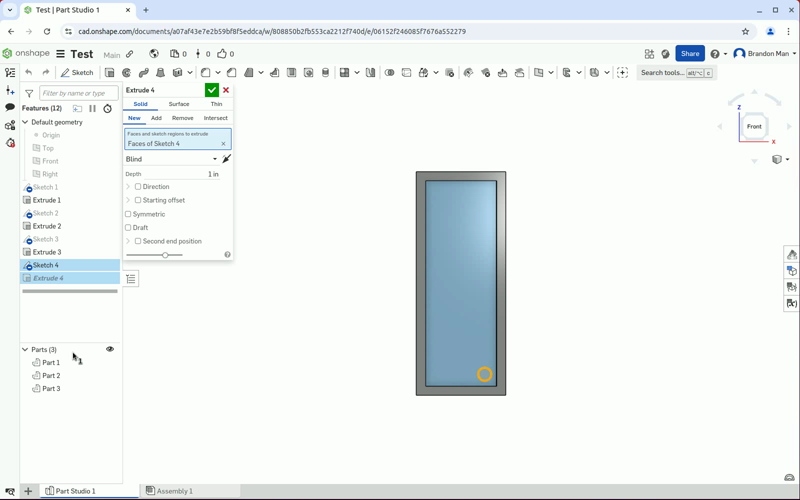
mouse_move(143, 106)
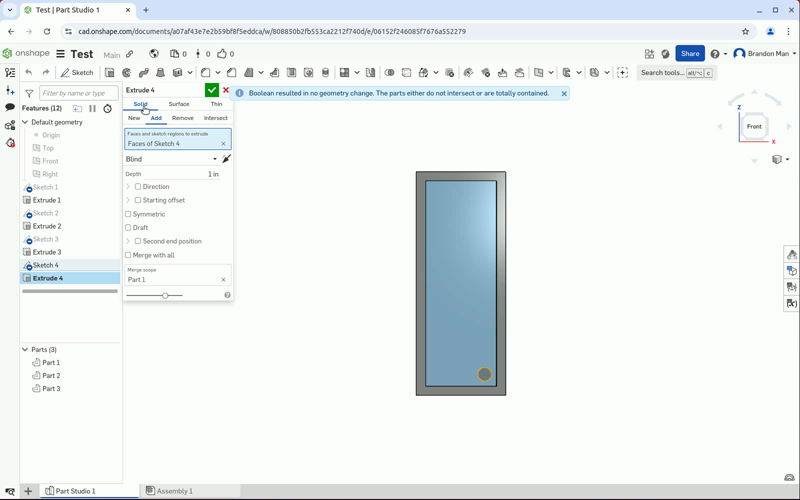
click(143, 106)
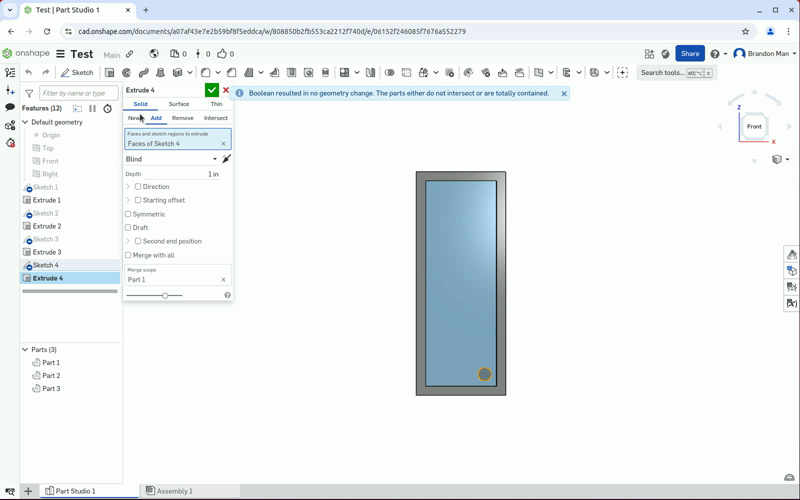
mouse_move(137, 120)
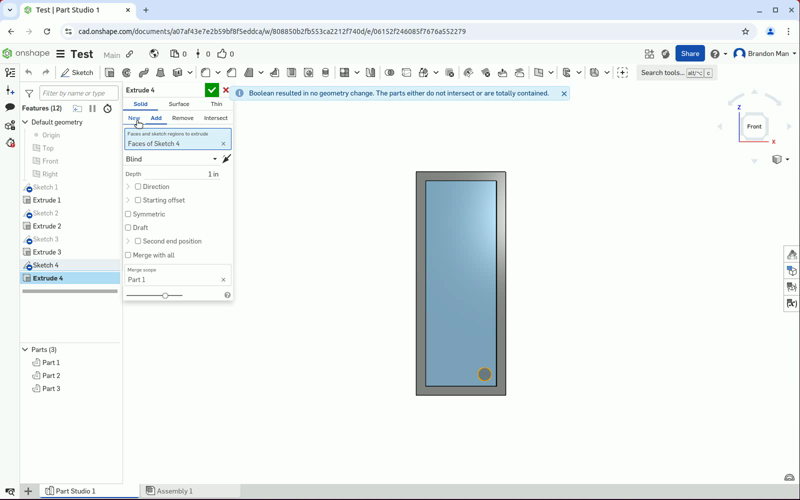
click(137, 120)
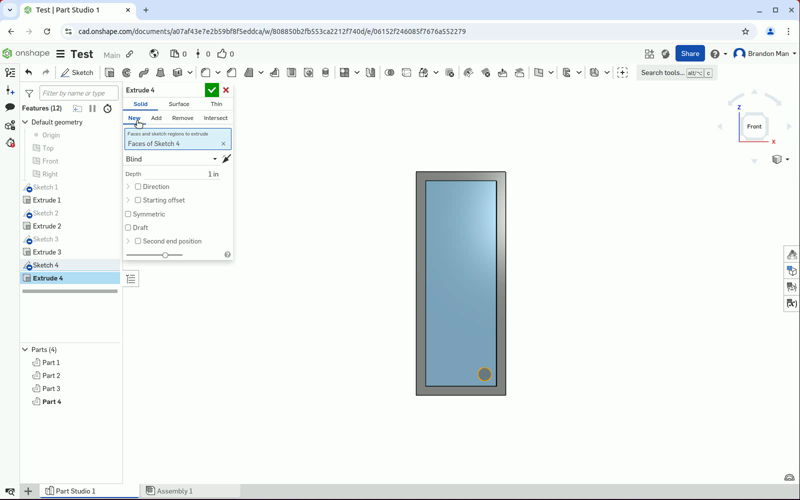
key(tab, 4)
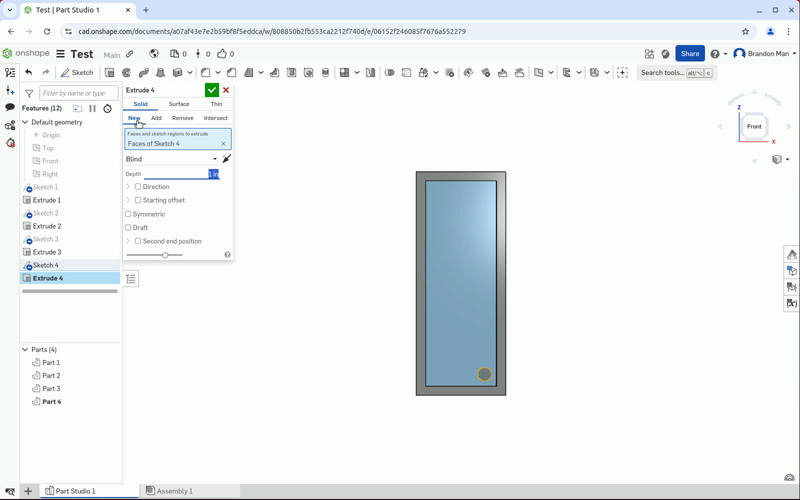
text(-13.961)
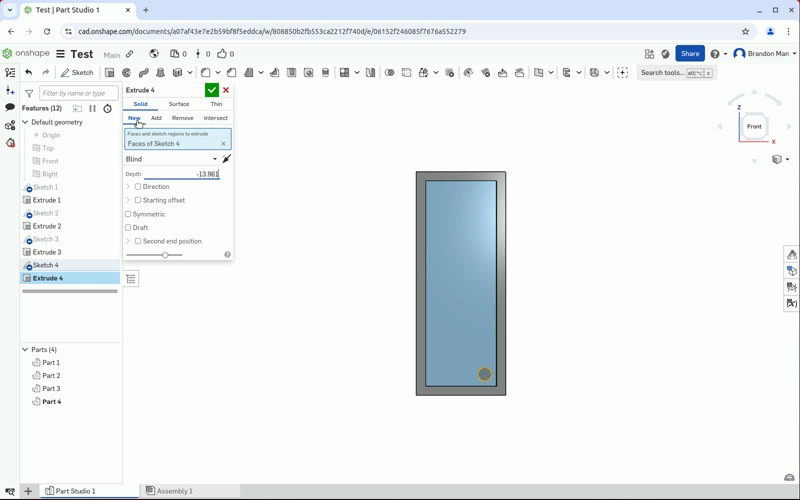
key(enter)
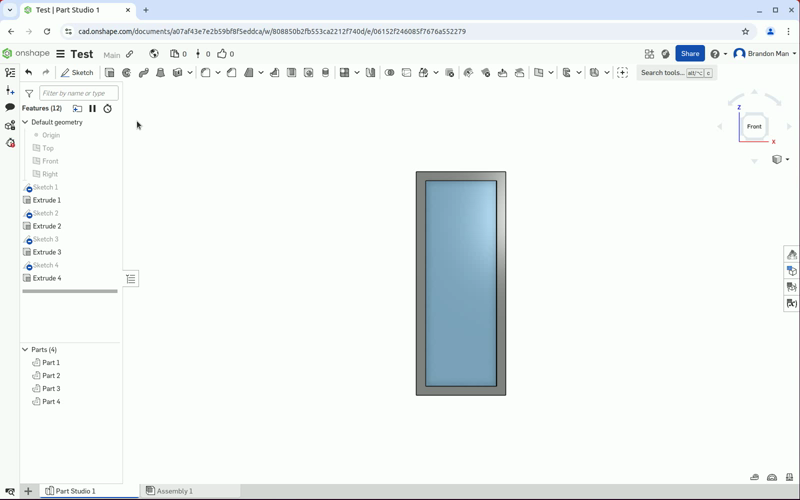
key(shift+h)
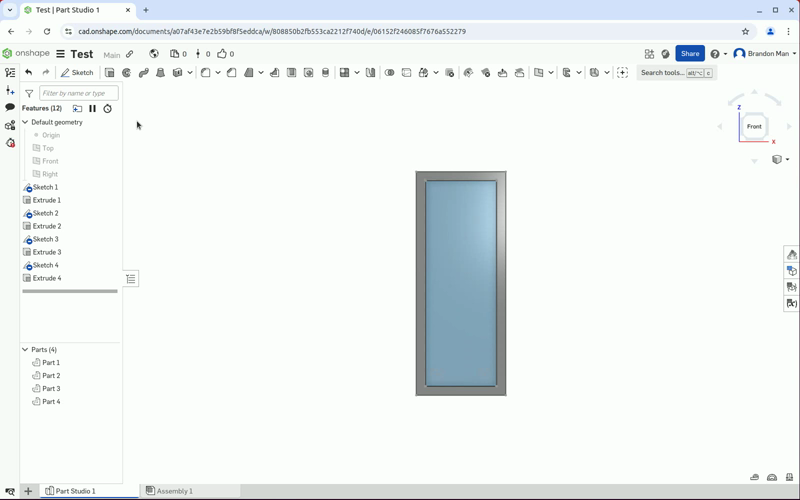
key(shift+h)
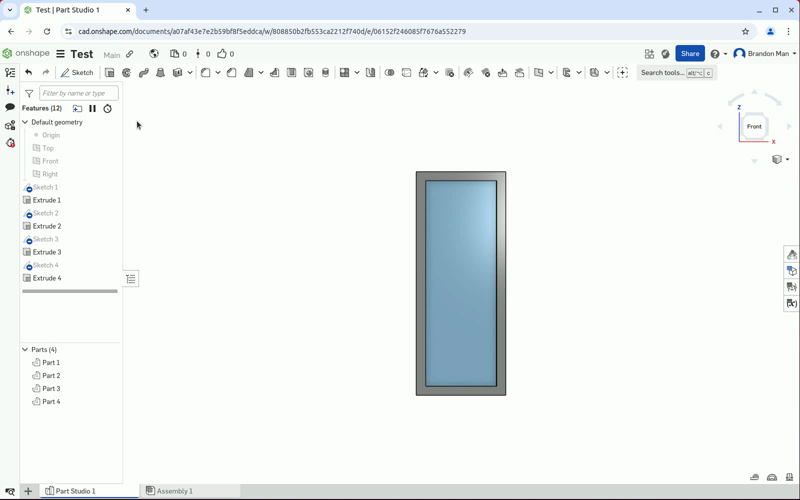
mouse_move(73, 189)
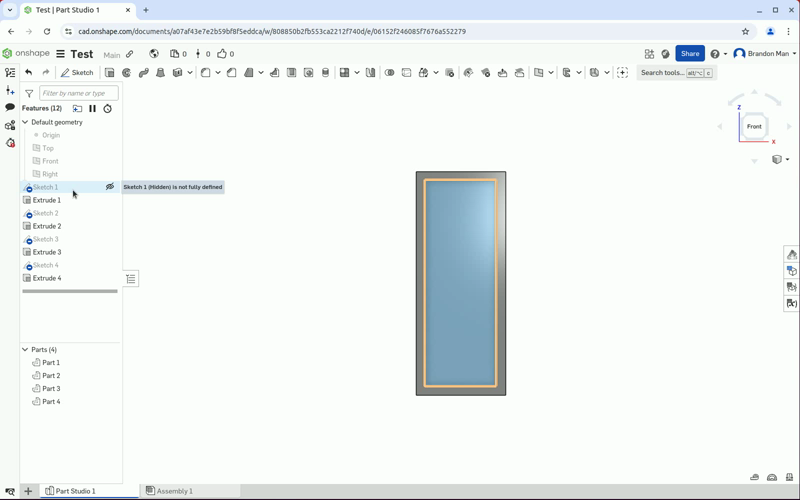
click(73, 189)
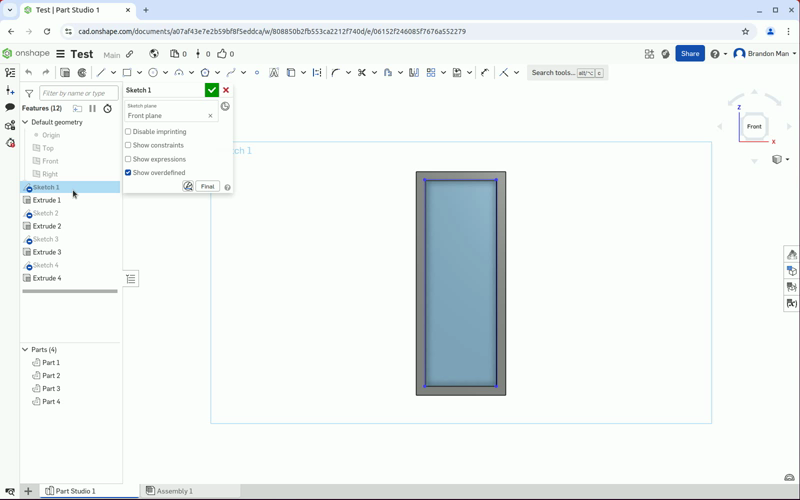
mouse_move(229, 92)
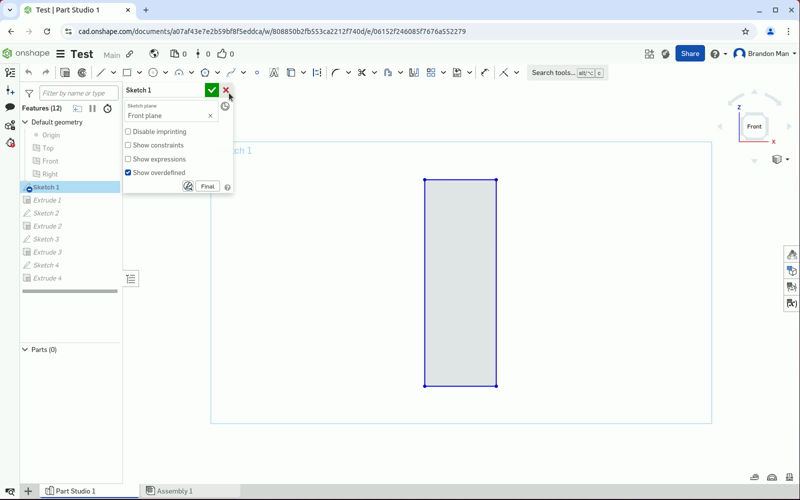
click(229, 92)
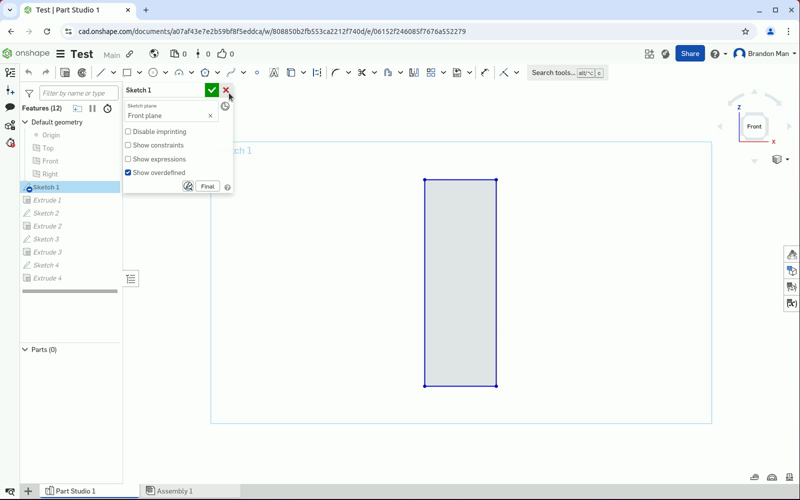
key(shift+s)
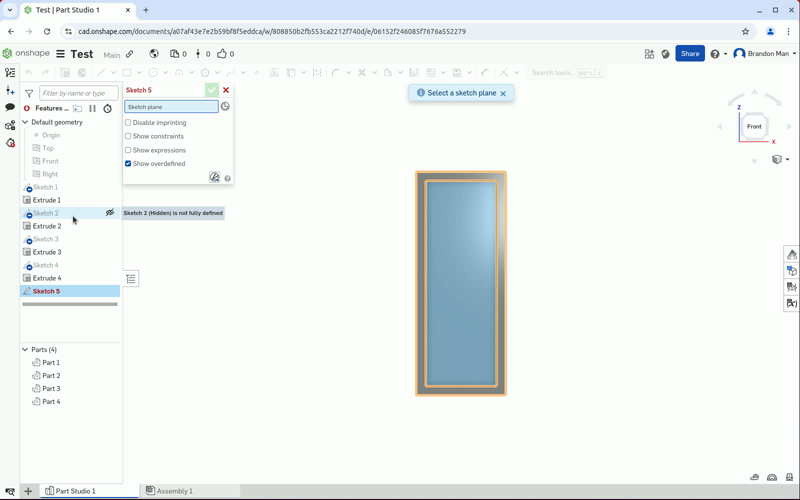
scroll(3)
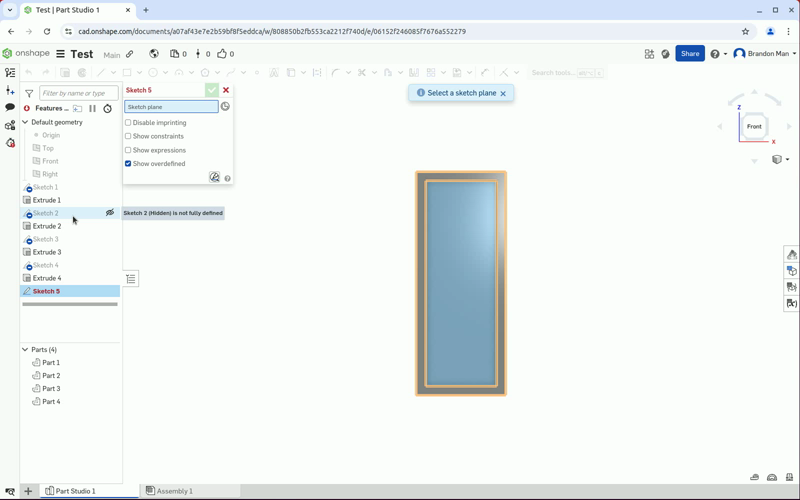
mouse_move(73, 163)
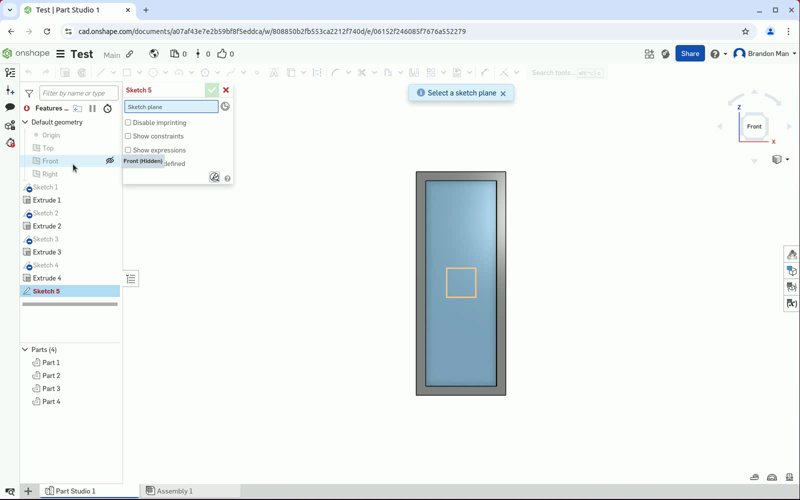
click(73, 163)
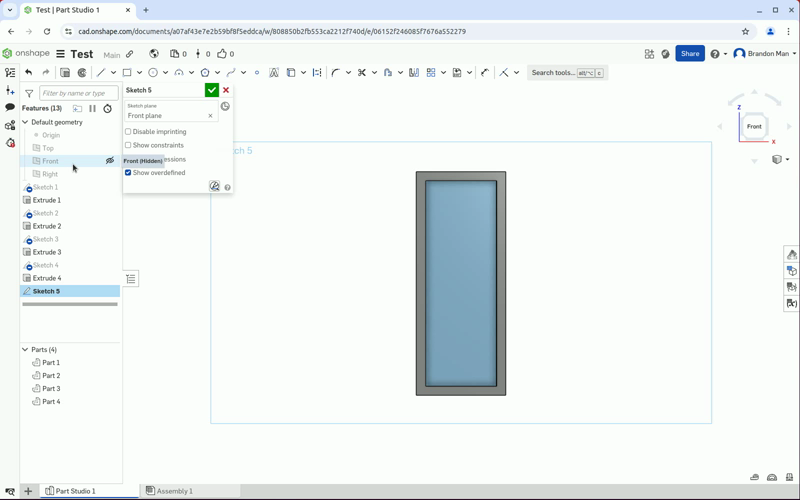
mouse_move(73, 352)
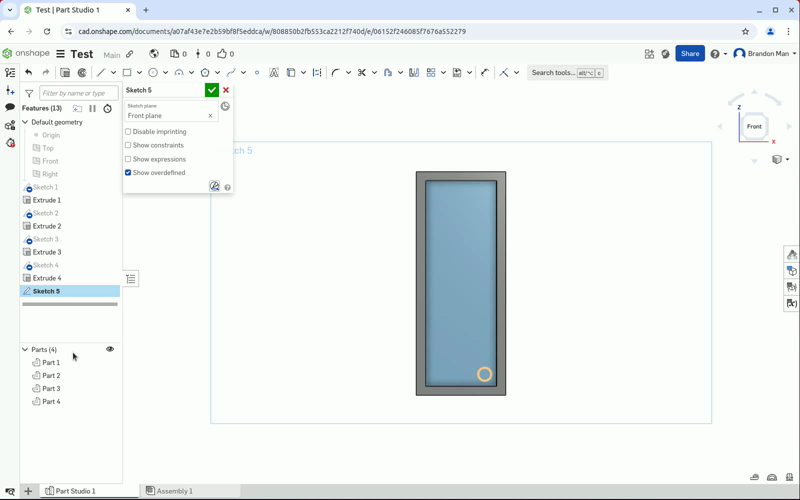
key(y)
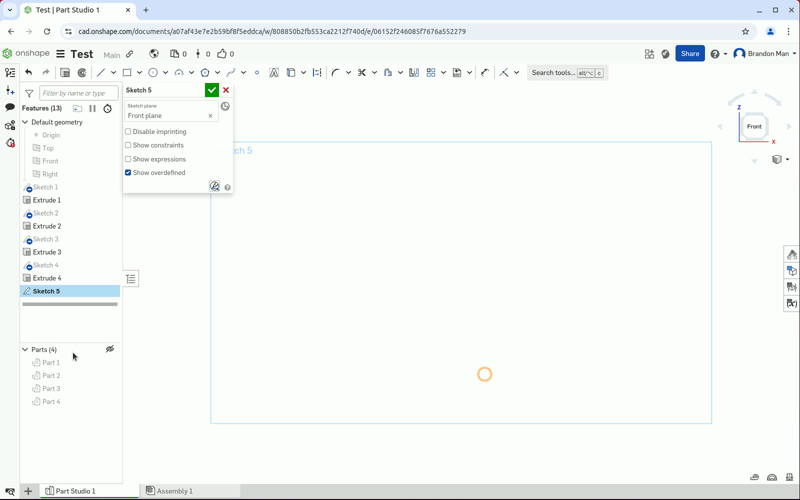
key(c)
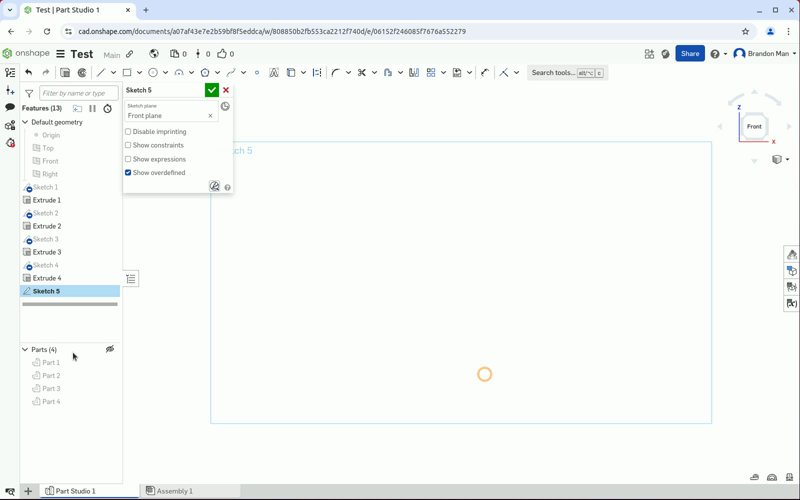
key_down(shift)
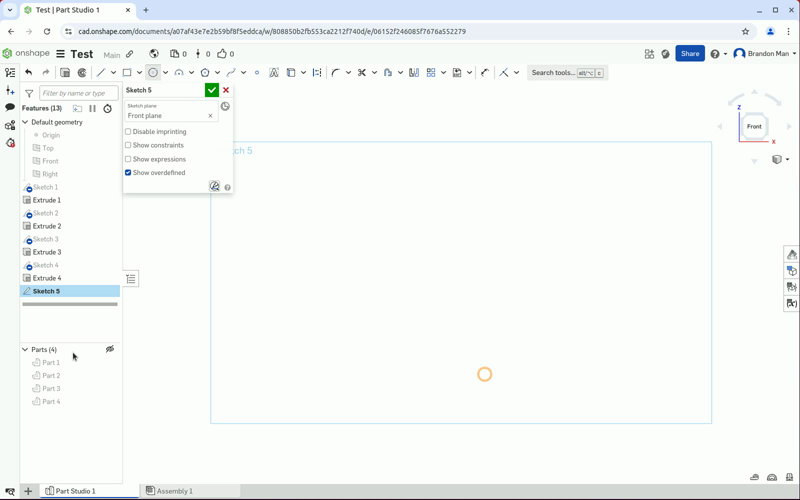
mouse_move(484, 191)
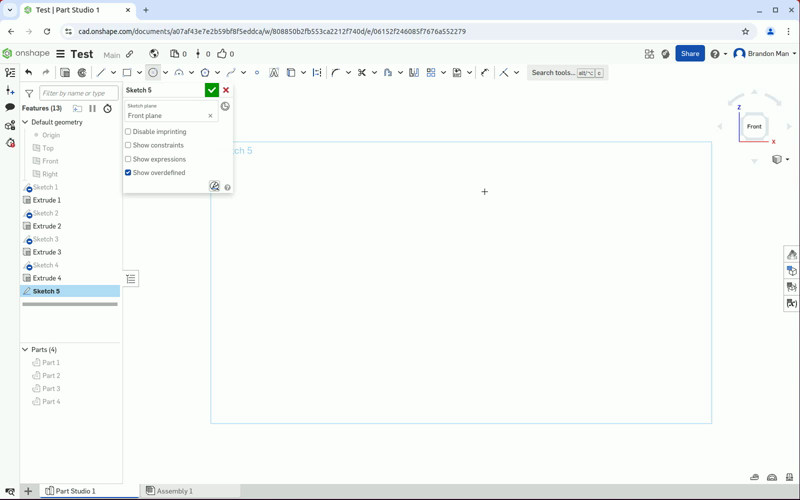
click(484, 191)
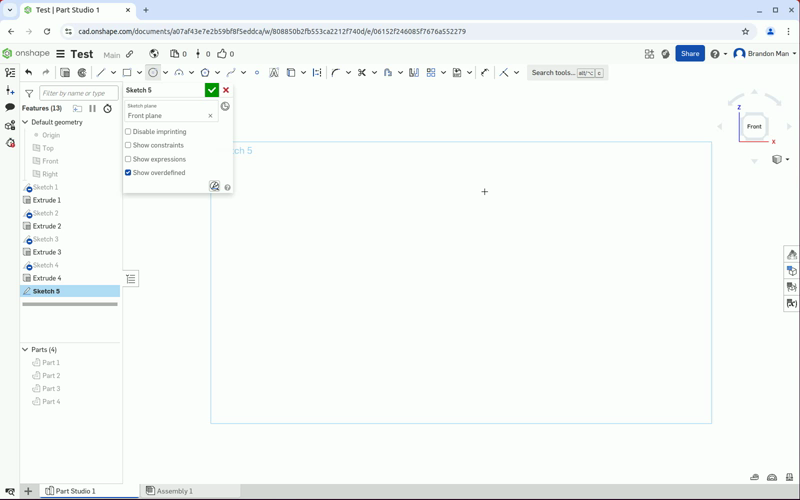
key_up(shift)
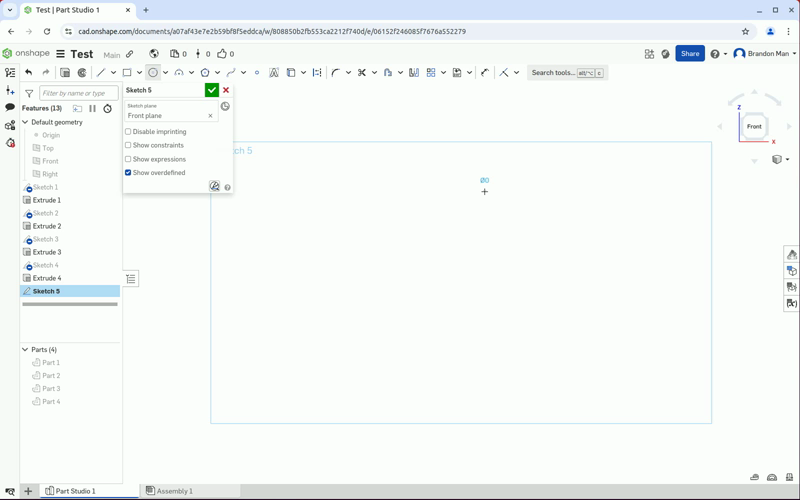
mouse_move(491, 191)
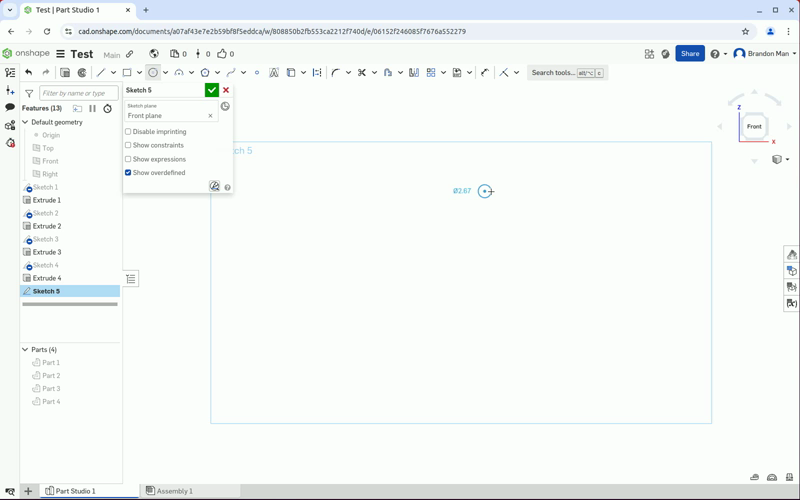
click(491, 191)
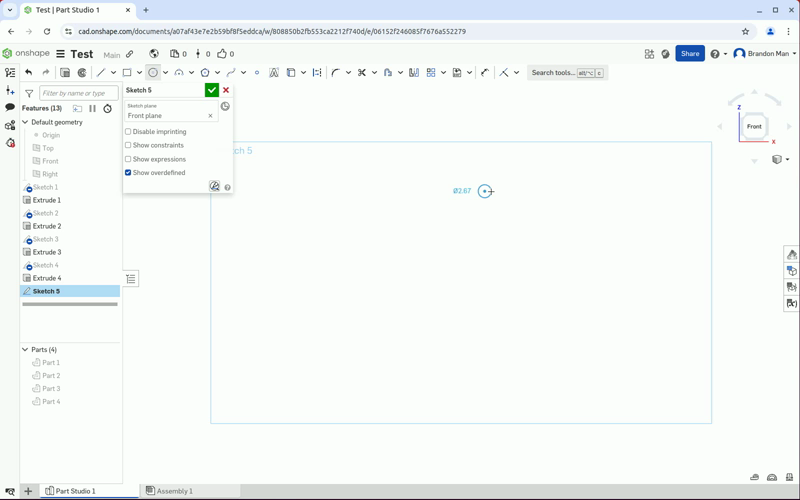
key(esc)
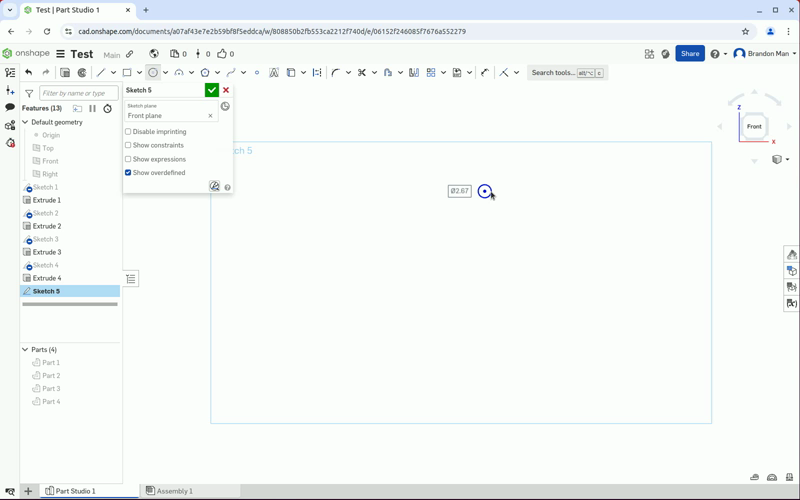
mouse_move(482, 190)
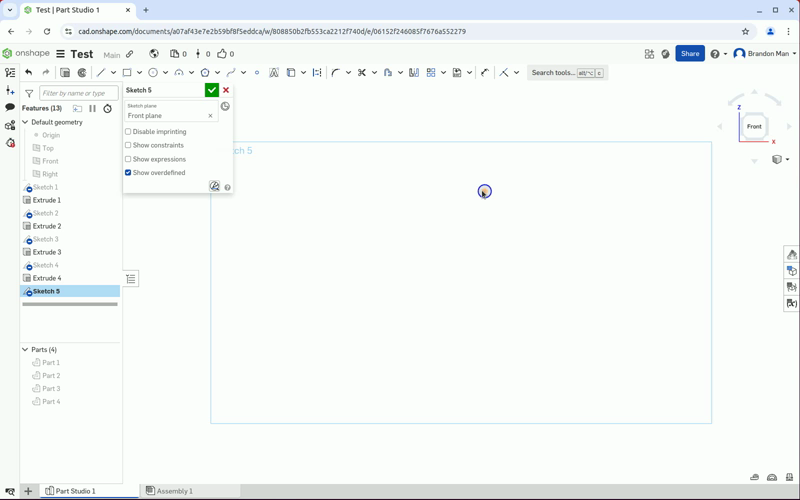
scroll(6)
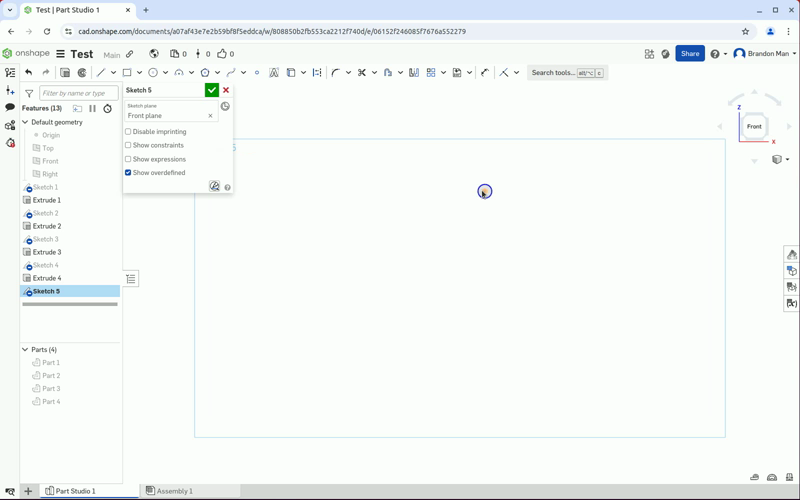
scroll(6)
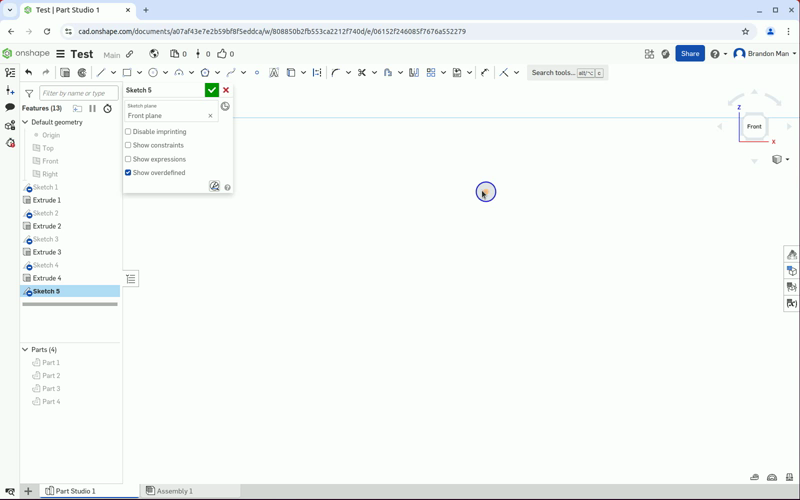
scroll(6)
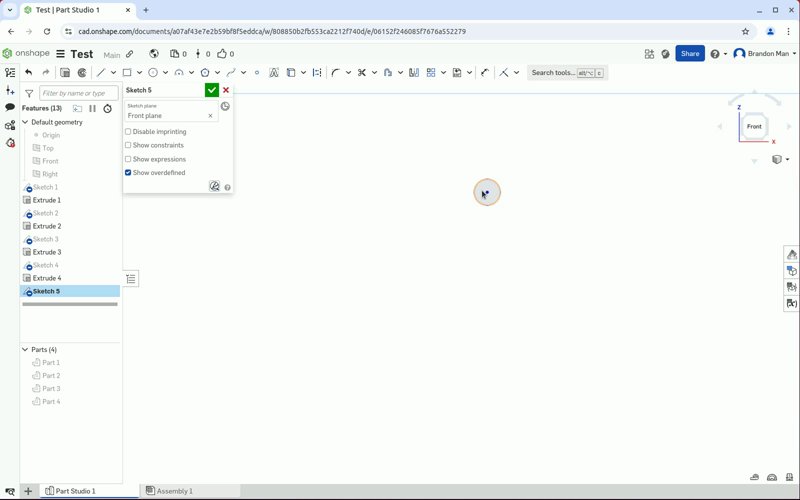
scroll(6)
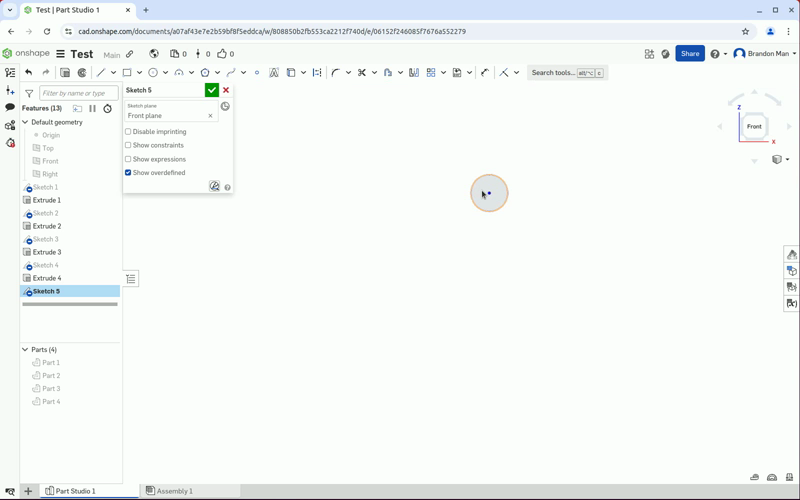
scroll(6)
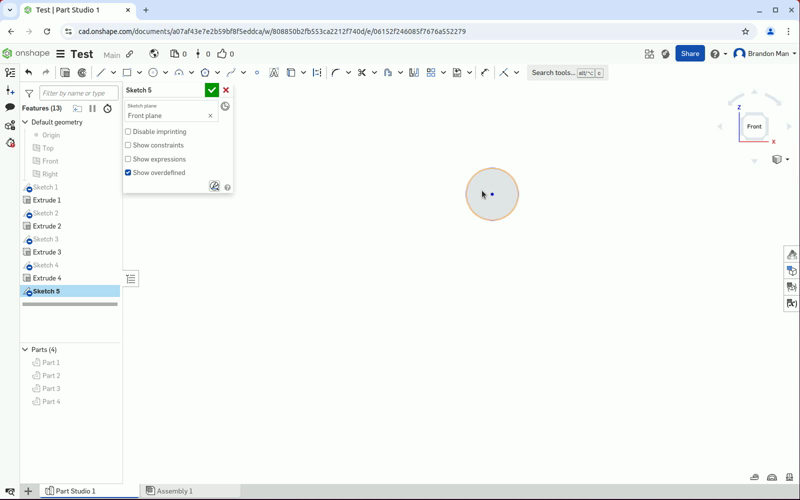
scroll(6)
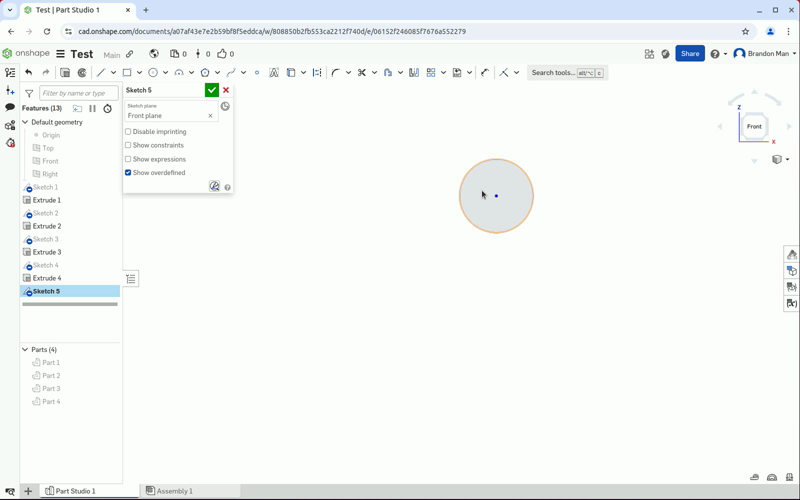
scroll(6)
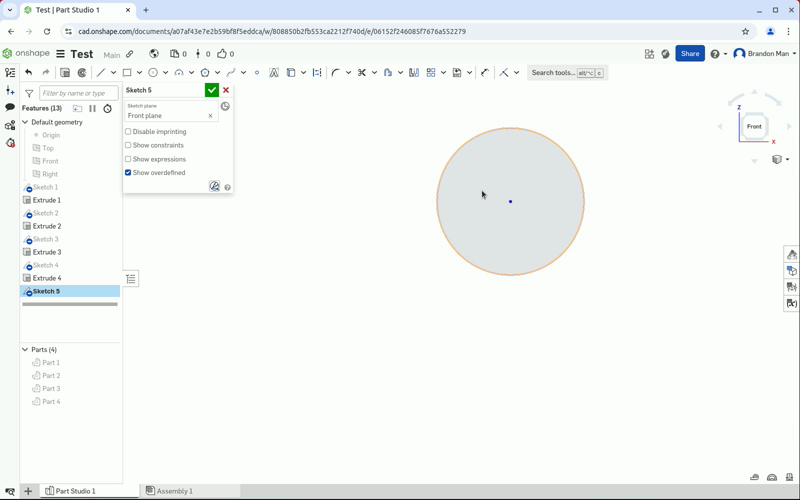
click(482, 190)
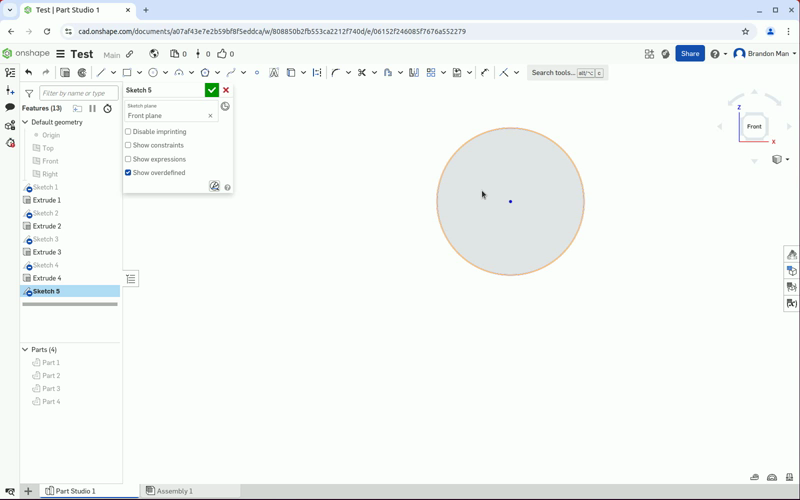
scroll(-6)
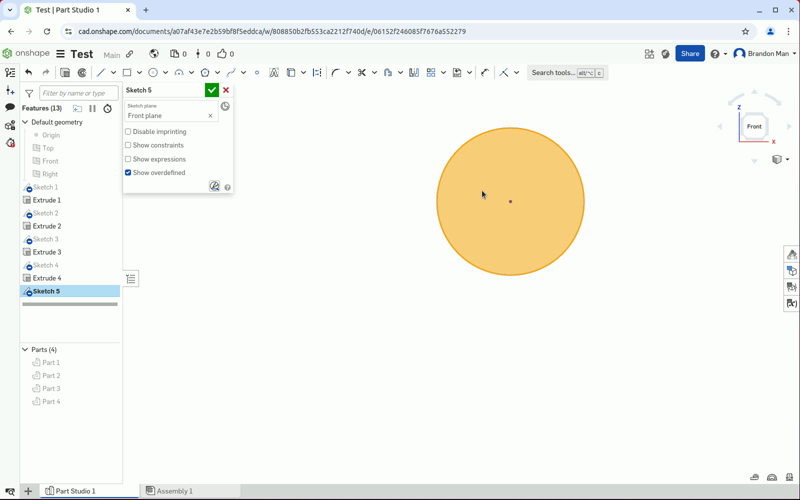
scroll(-6)
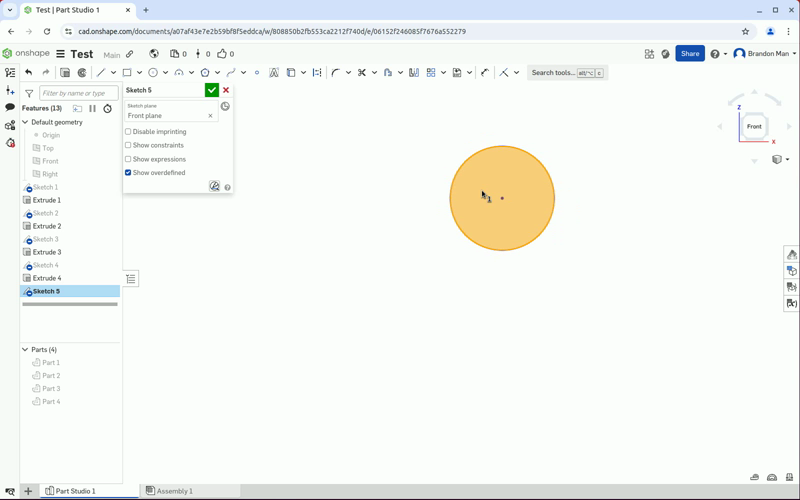
scroll(-6)
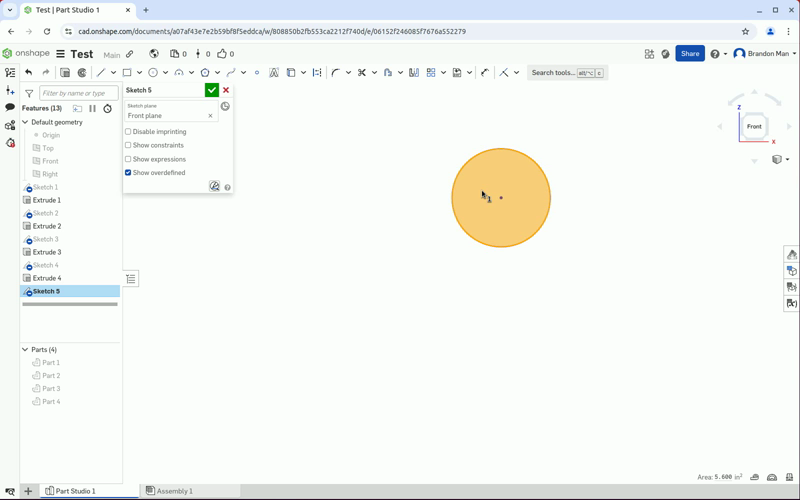
scroll(-6)
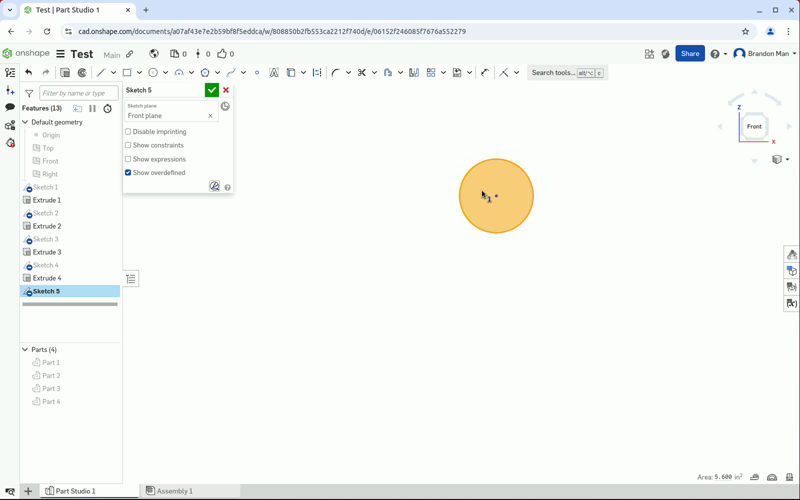
scroll(-6)
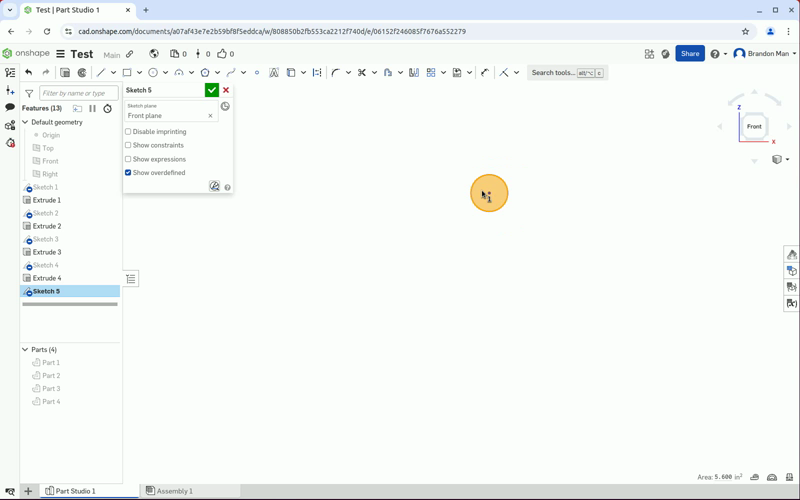
scroll(-6)
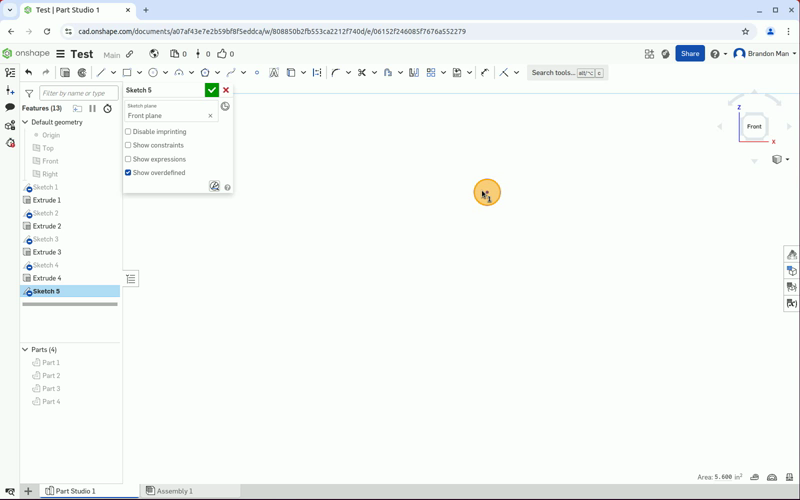
scroll(-6)
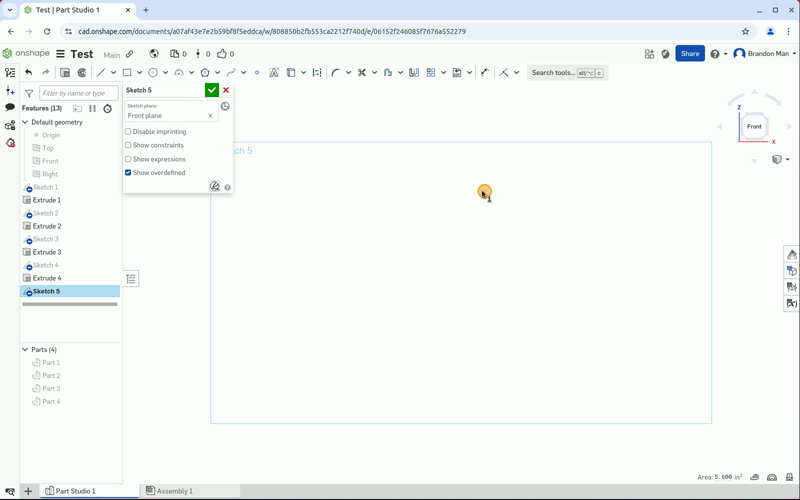
mouse_move(73, 352)
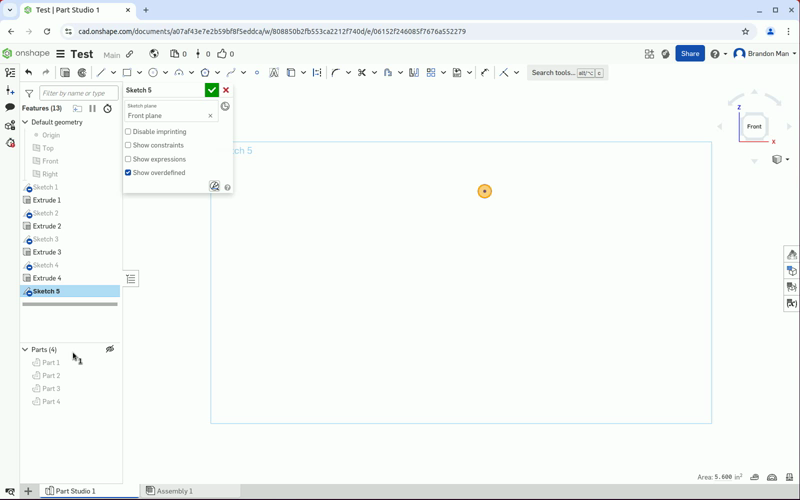
key(shift+y)
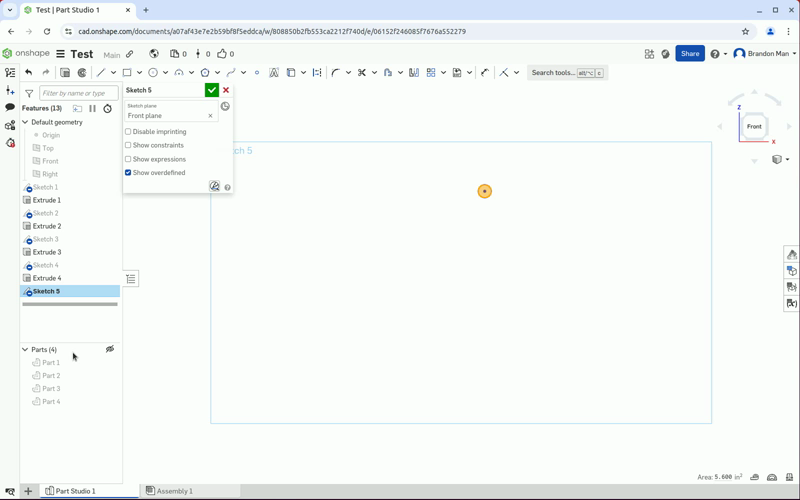
key(shift+e)
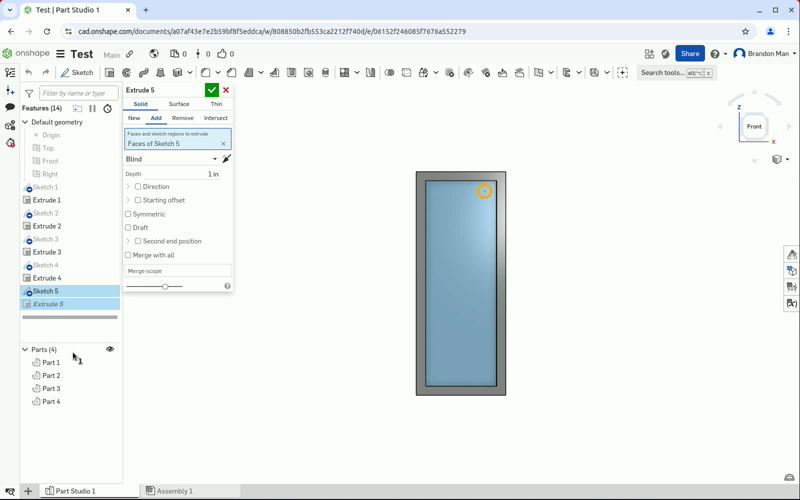
mouse_move(143, 106)
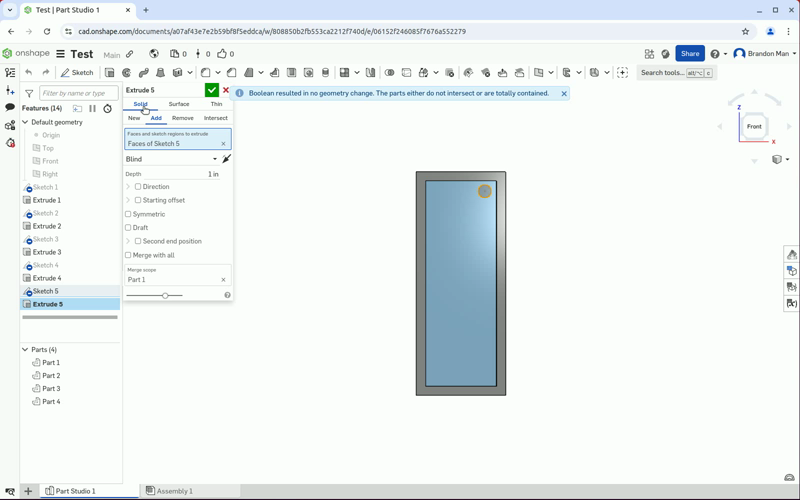
click(143, 106)
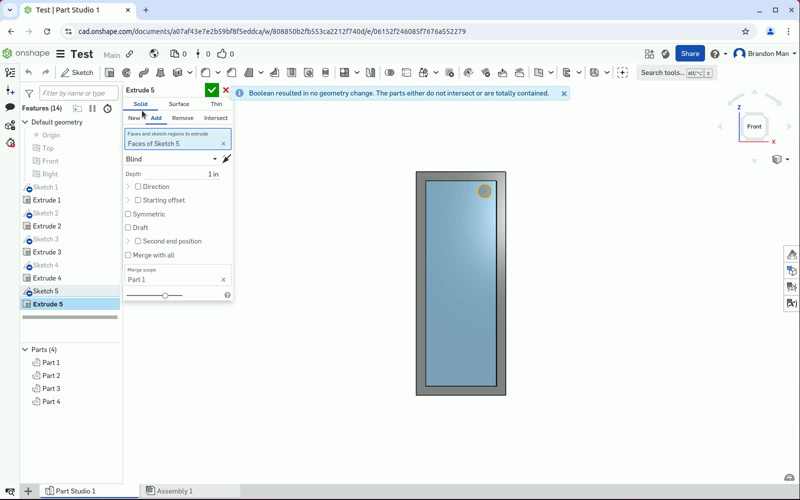
mouse_move(137, 120)
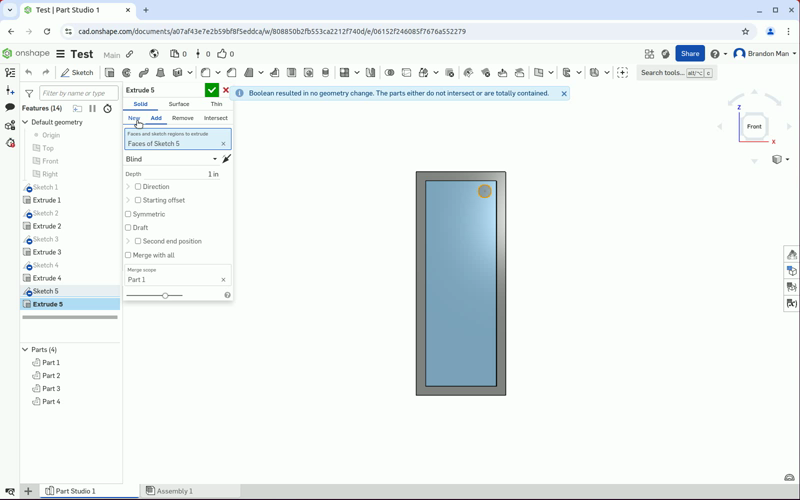
click(137, 120)
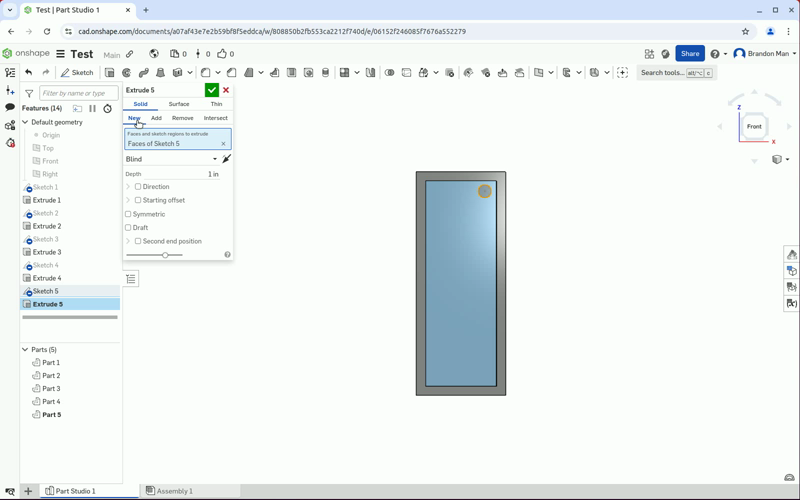
key(tab, 4)
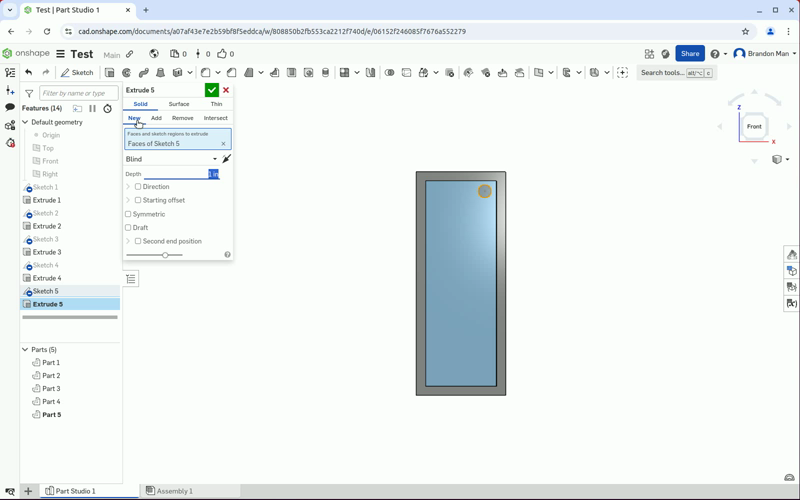
text(-13.961)
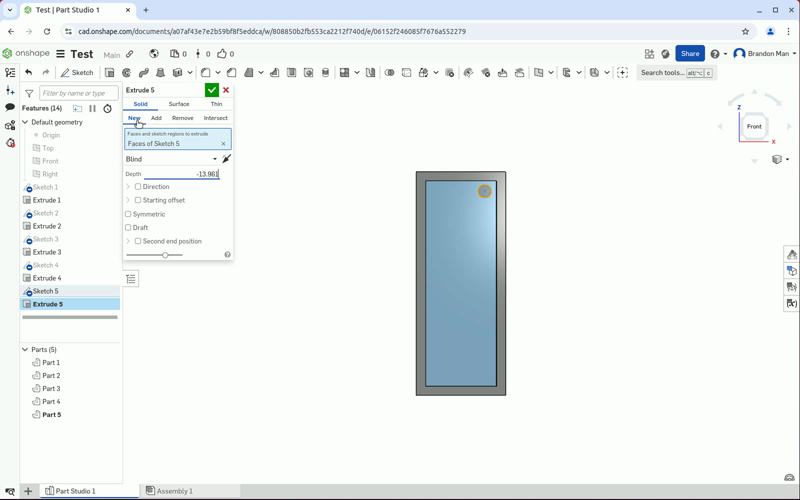
key(enter)
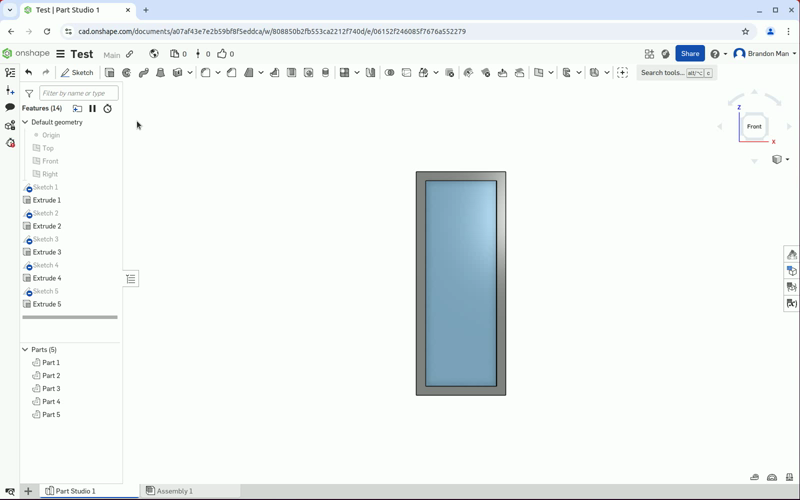
key(shift+h)
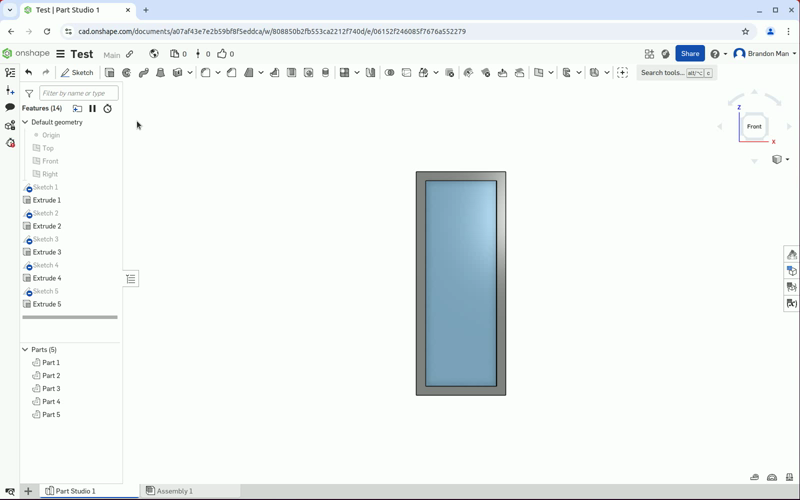
key(shift+h)
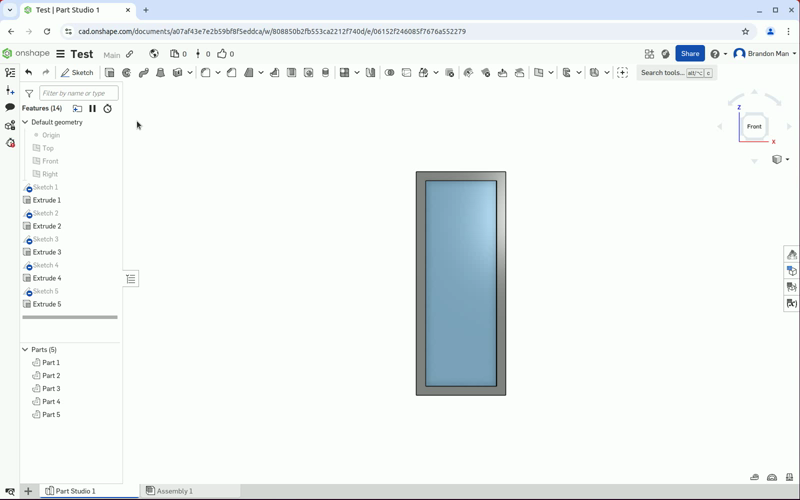
mouse_move(73, 189)
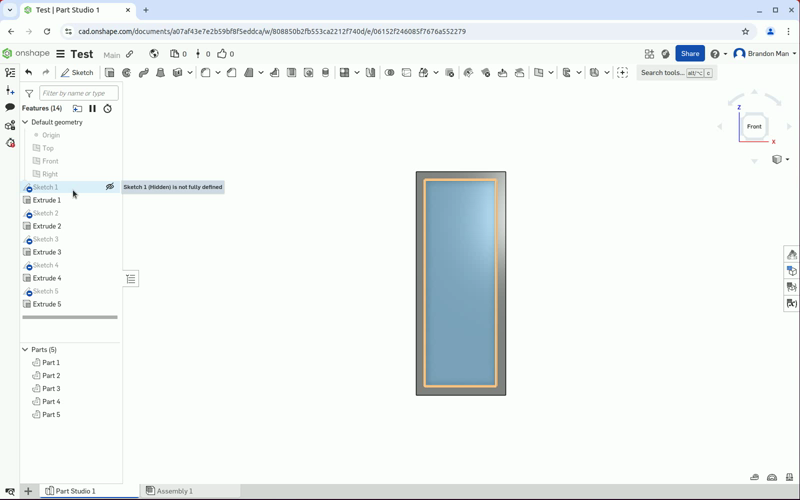
click(73, 189)
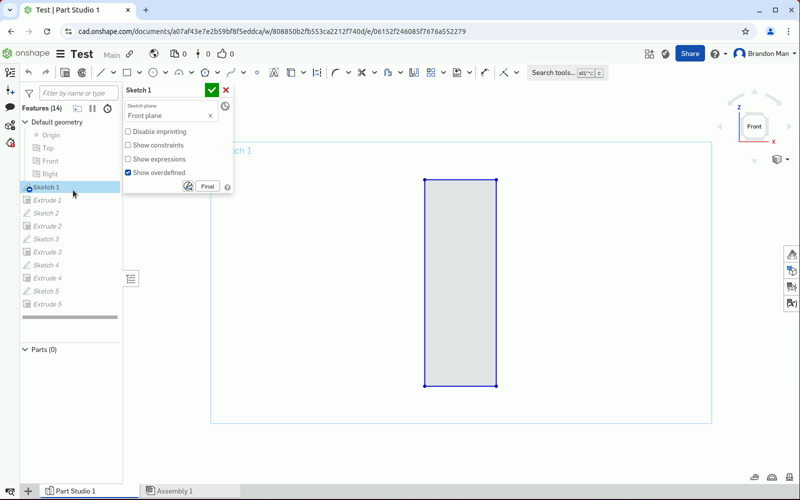
mouse_move(229, 92)
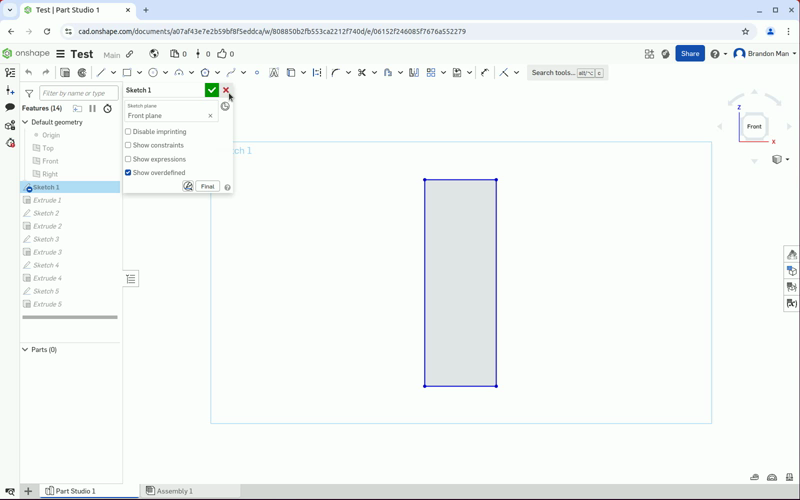
click(229, 92)
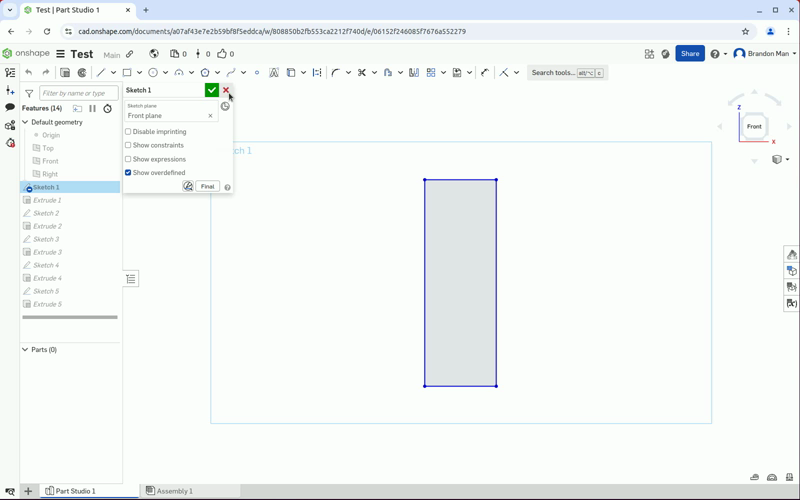
key(shift+s)
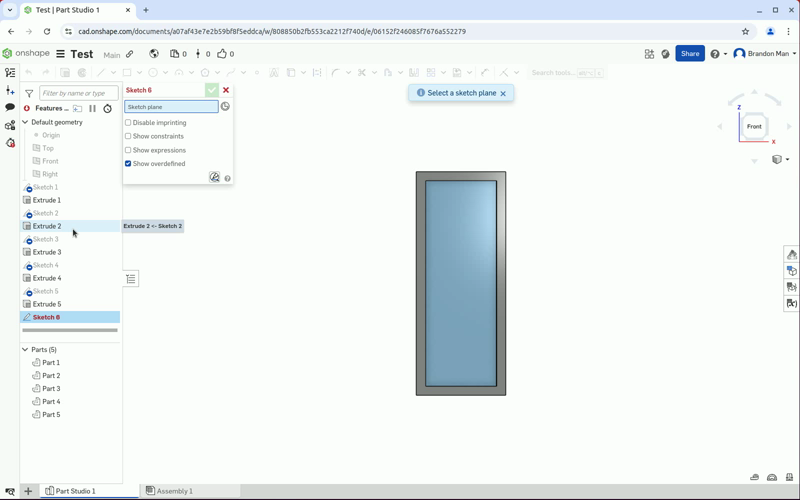
scroll(3)
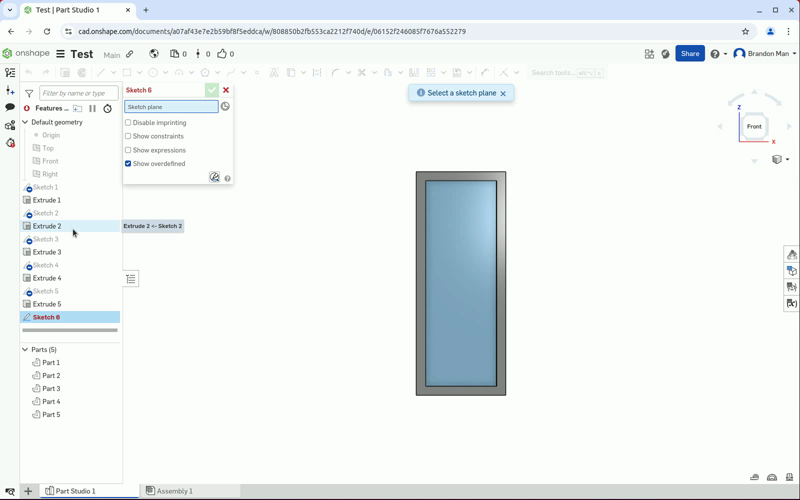
mouse_move(73, 163)
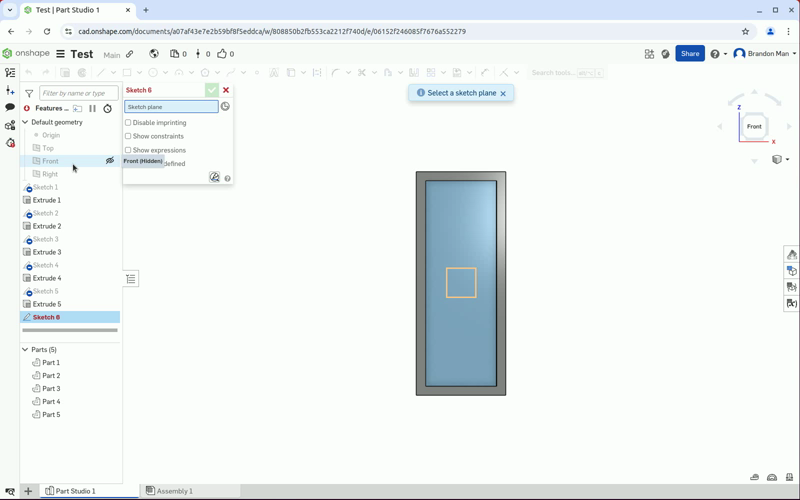
click(73, 163)
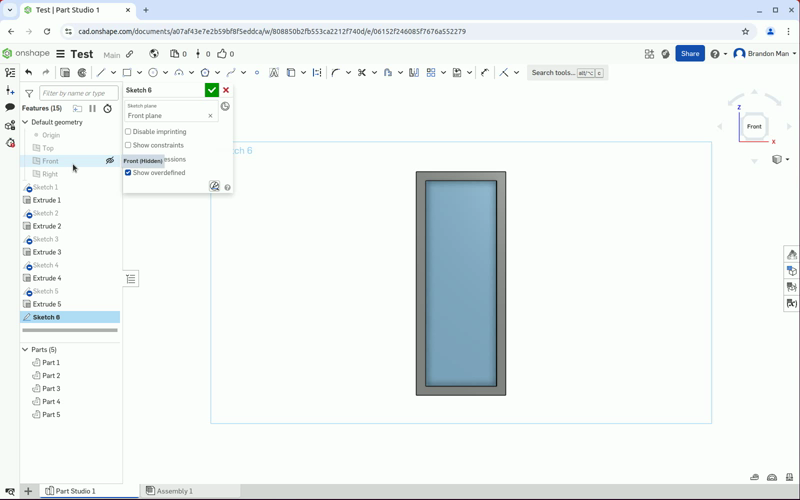
mouse_move(73, 352)
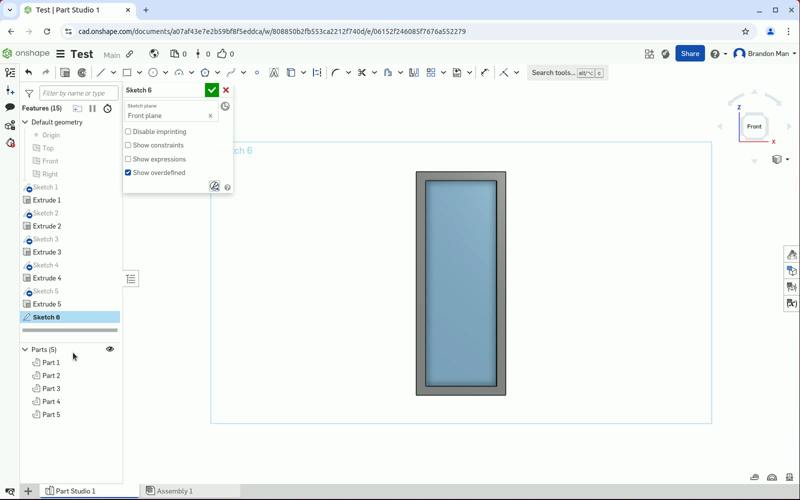
key(y)
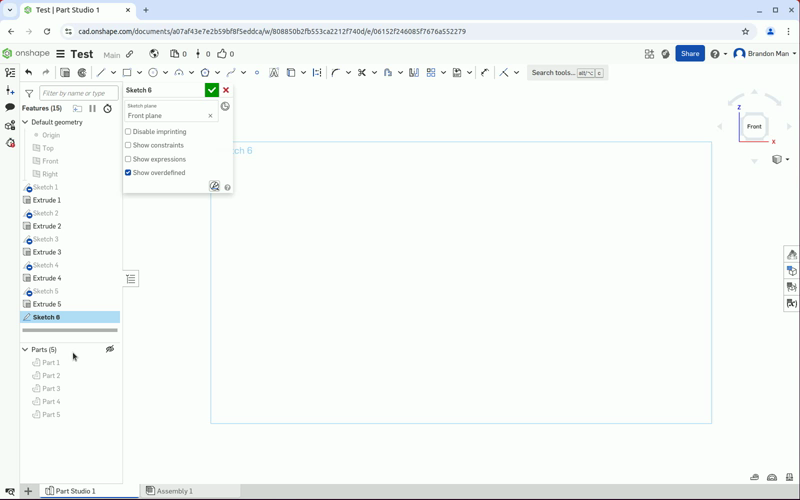
key(c)
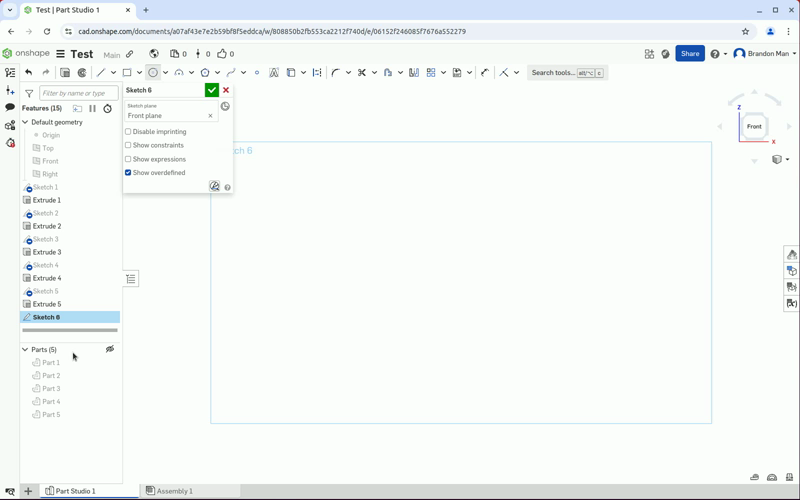
key_down(shift)
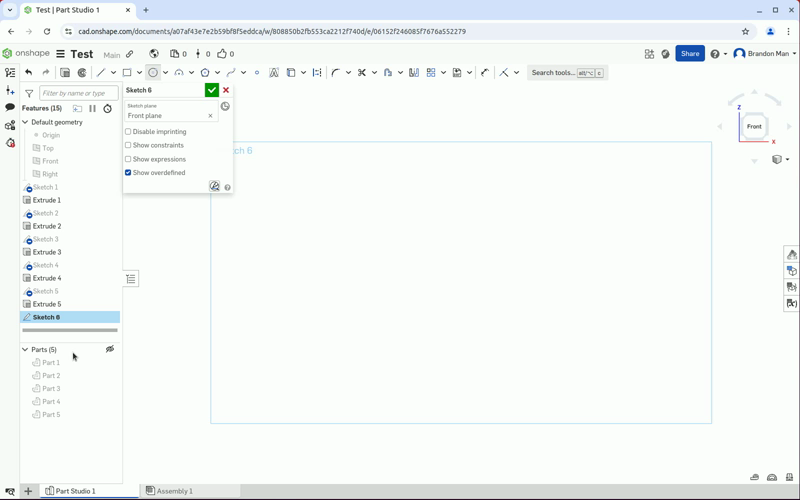
mouse_move(437, 191)
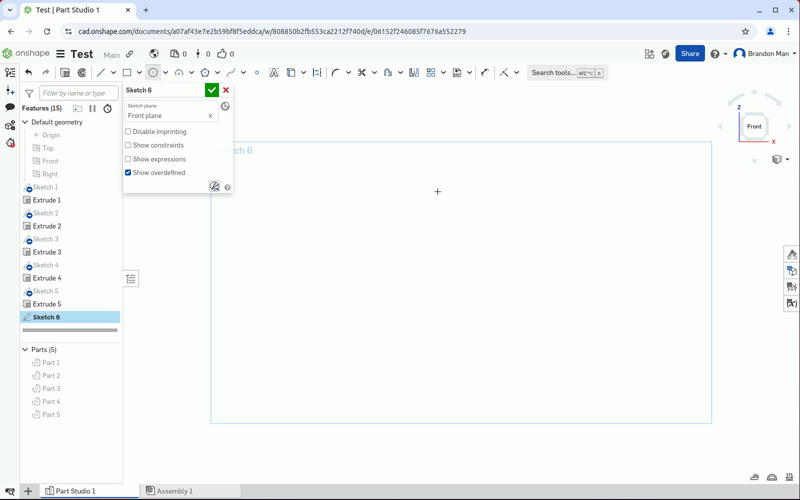
click(437, 191)
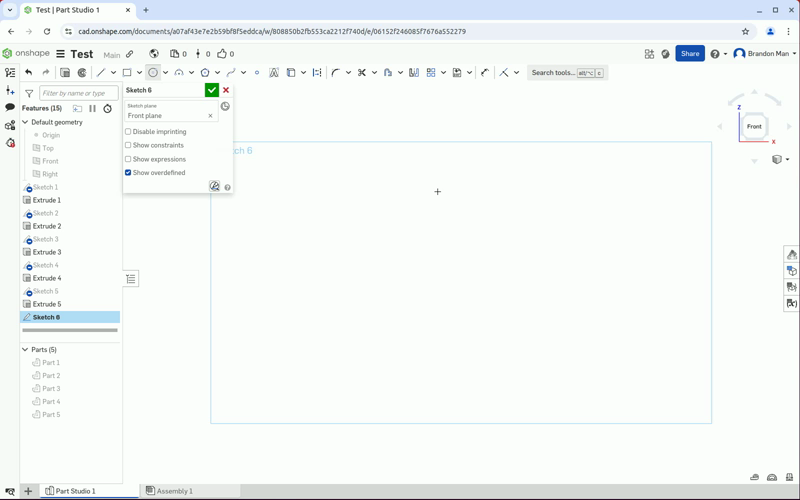
key_up(shift)
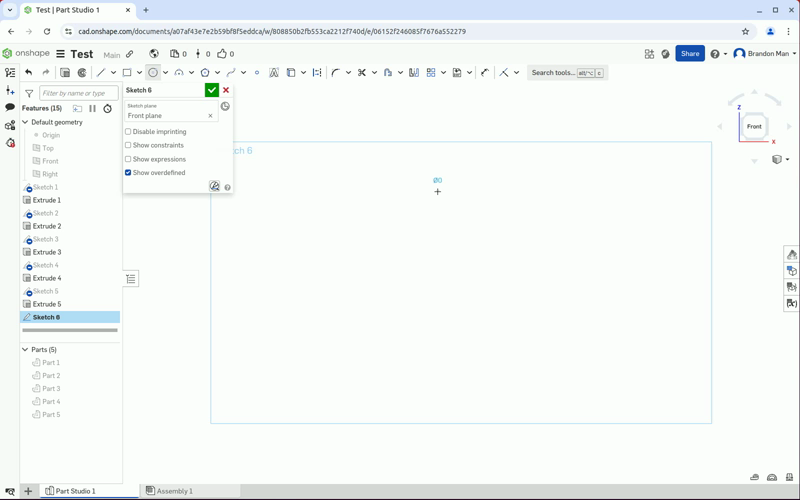
mouse_move(444, 191)
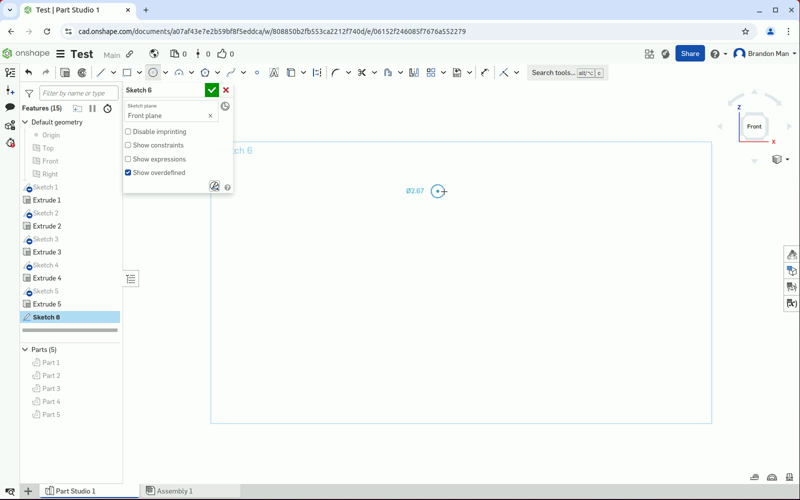
click(444, 191)
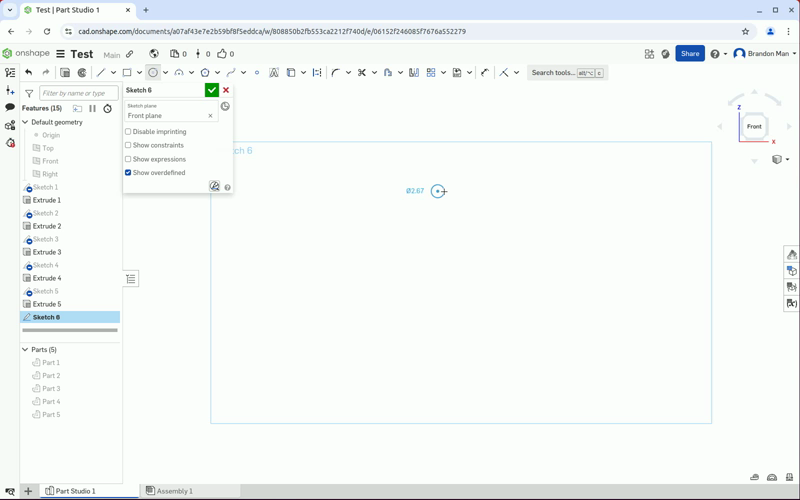
key(esc)
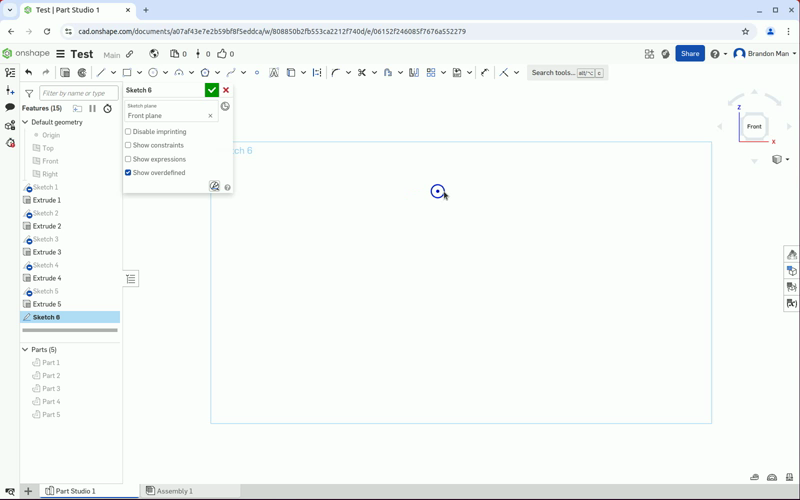
mouse_move(435, 192)
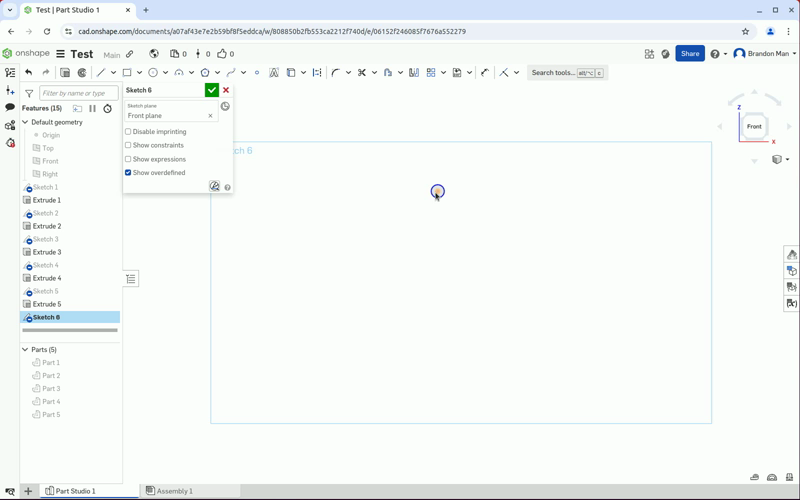
scroll(6)
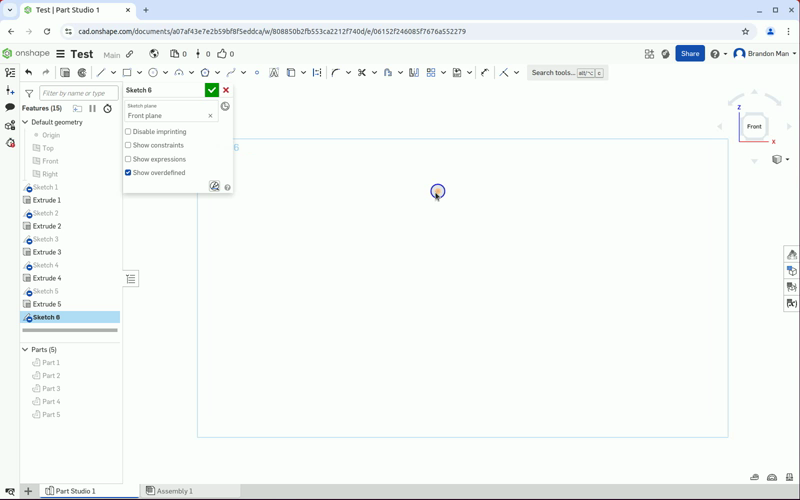
scroll(6)
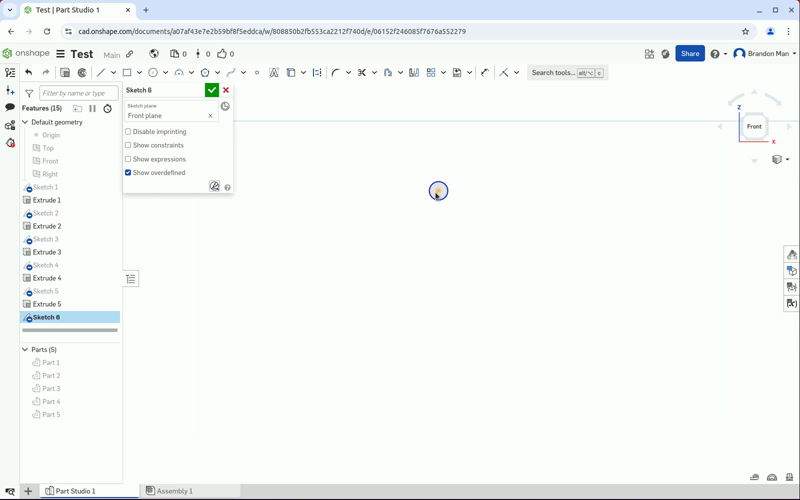
scroll(6)
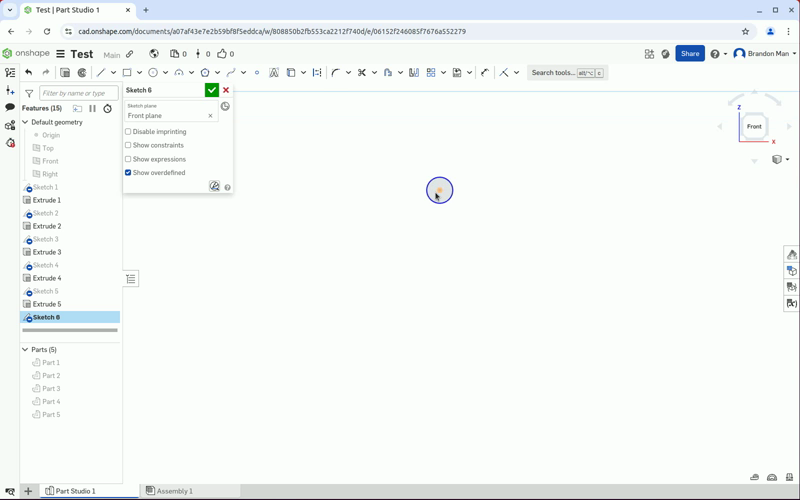
scroll(6)
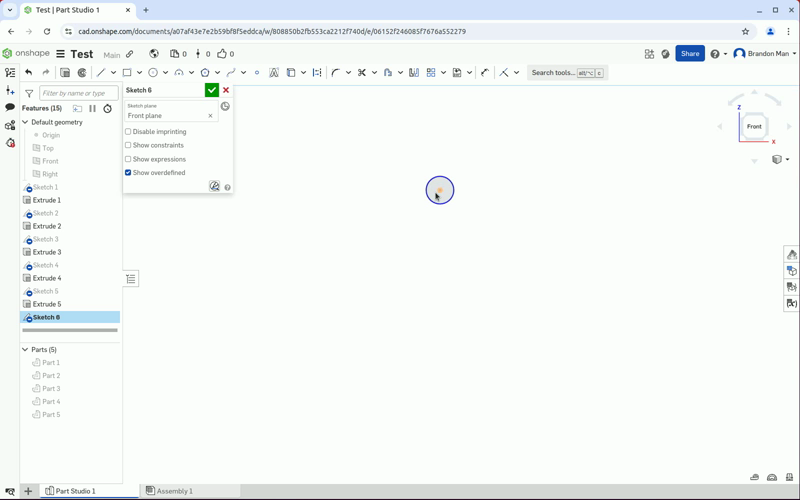
scroll(6)
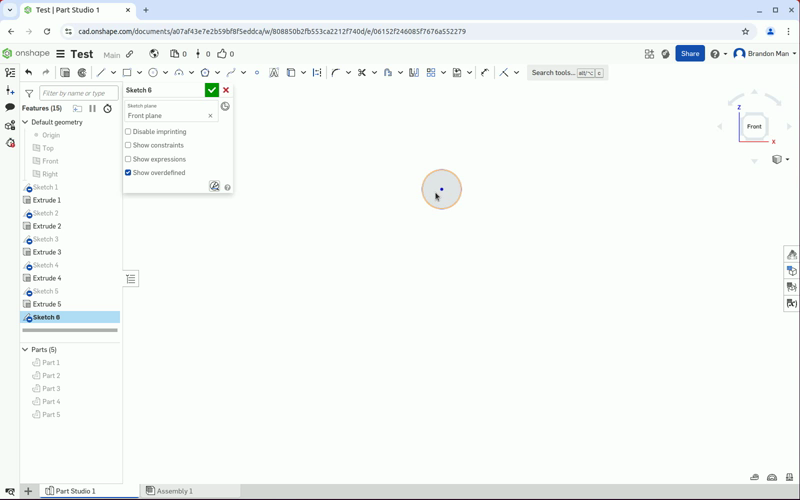
scroll(6)
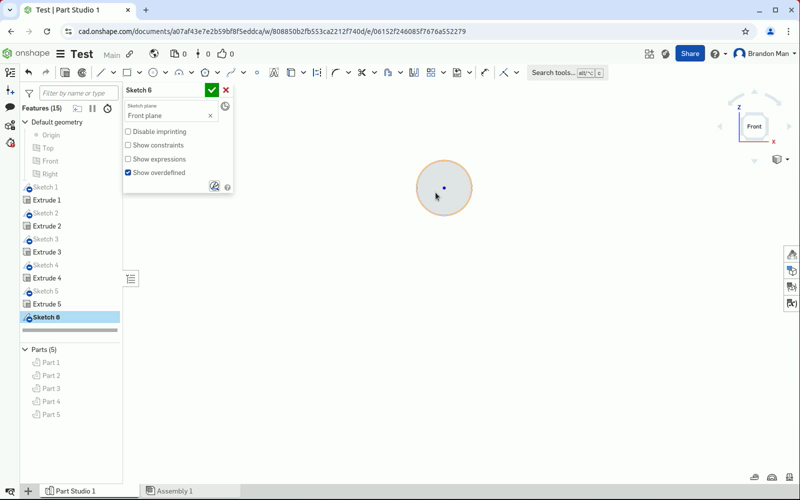
scroll(6)
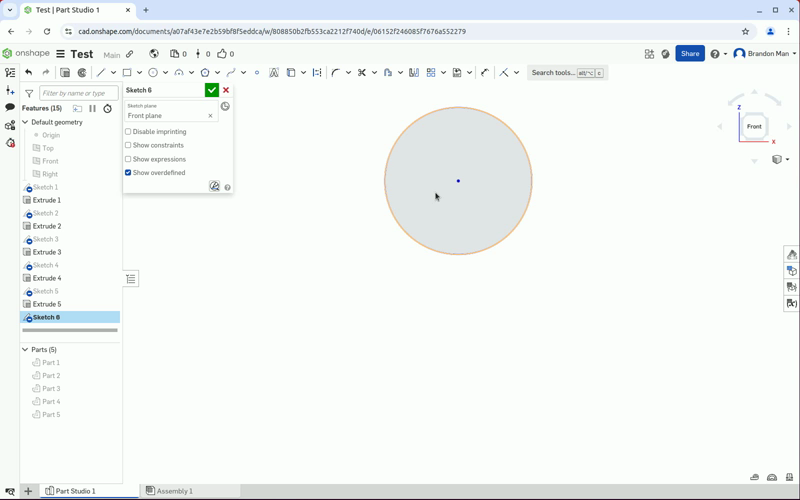
click(435, 192)
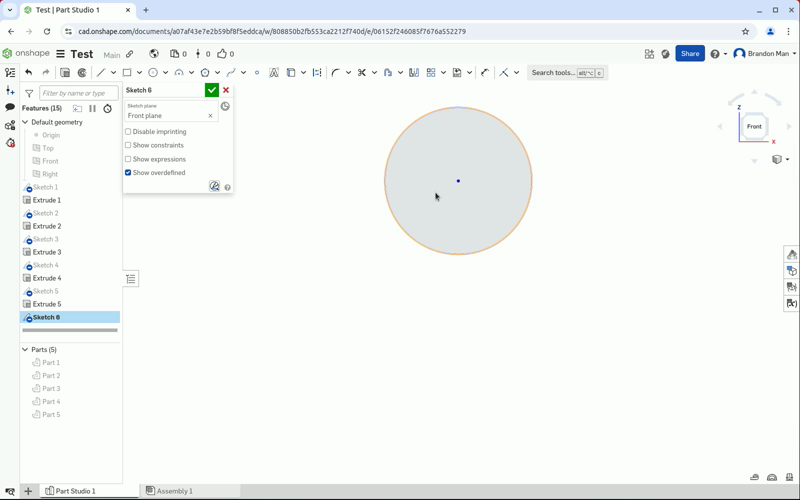
scroll(-6)
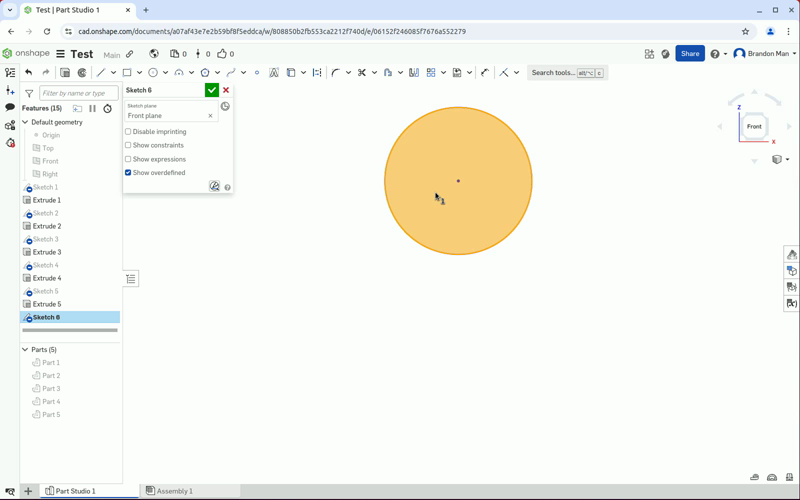
scroll(-6)
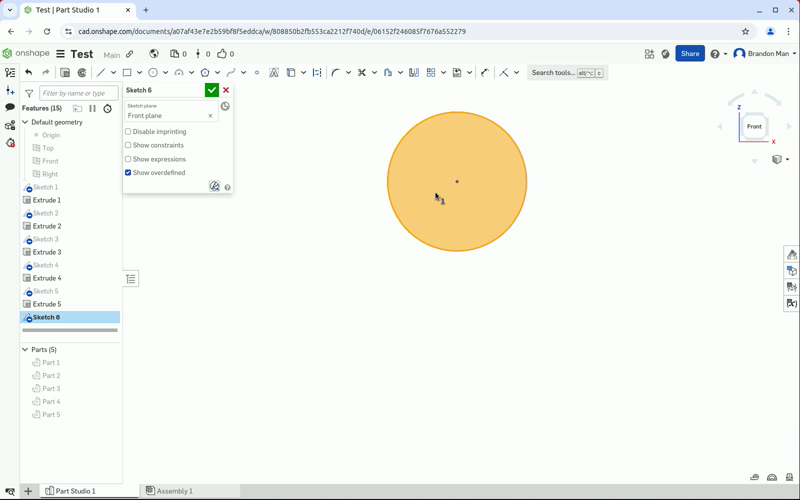
scroll(-6)
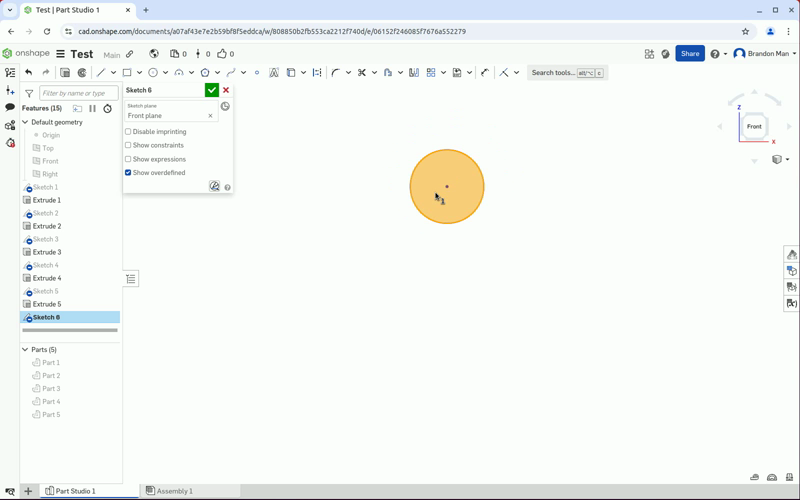
scroll(-6)
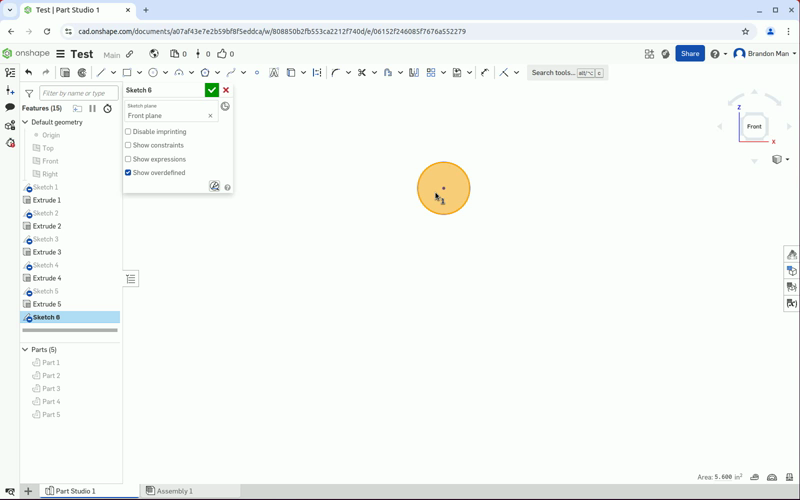
scroll(-6)
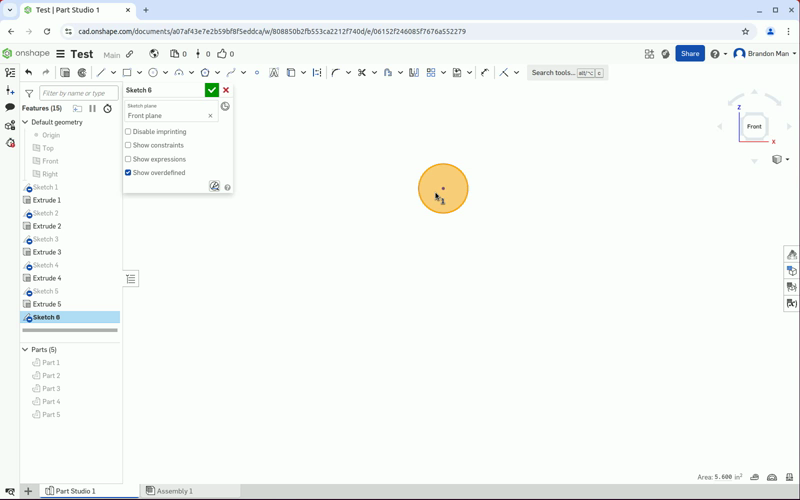
scroll(-6)
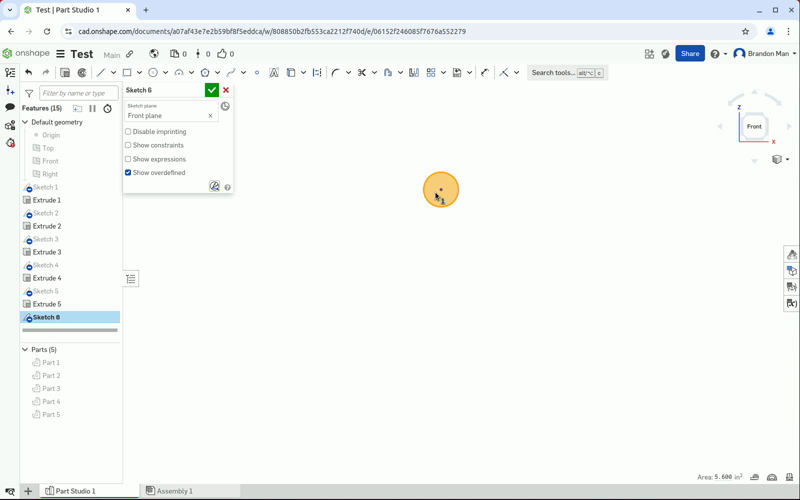
scroll(-6)
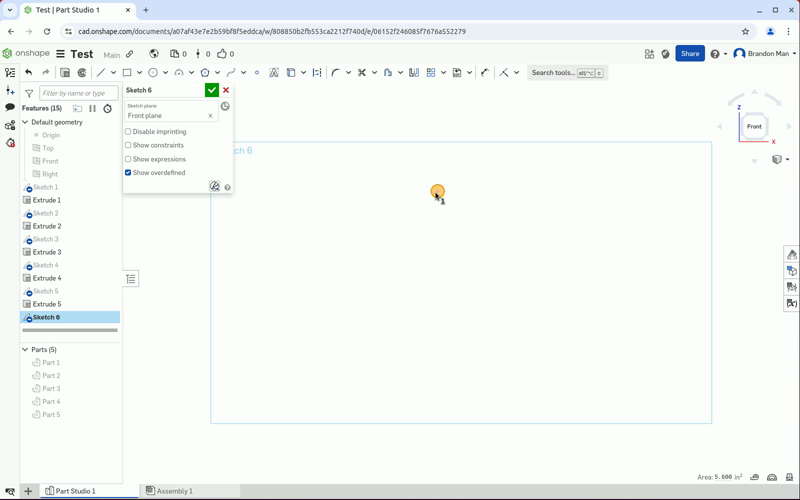
mouse_move(73, 352)
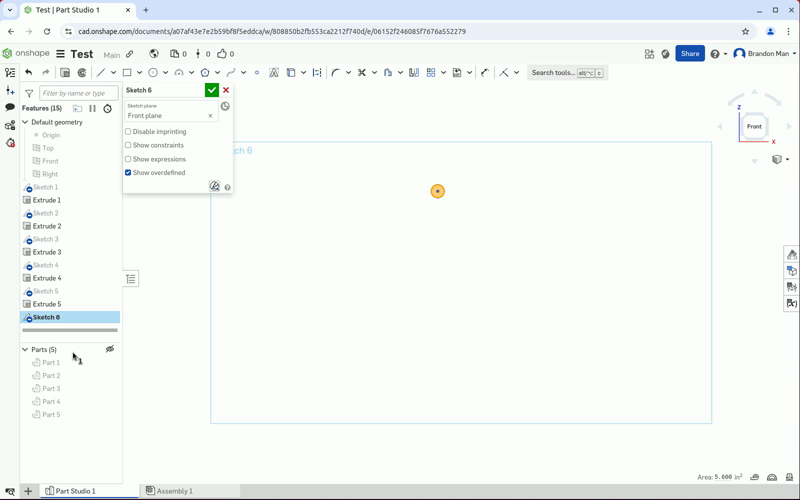
key(shift+y)
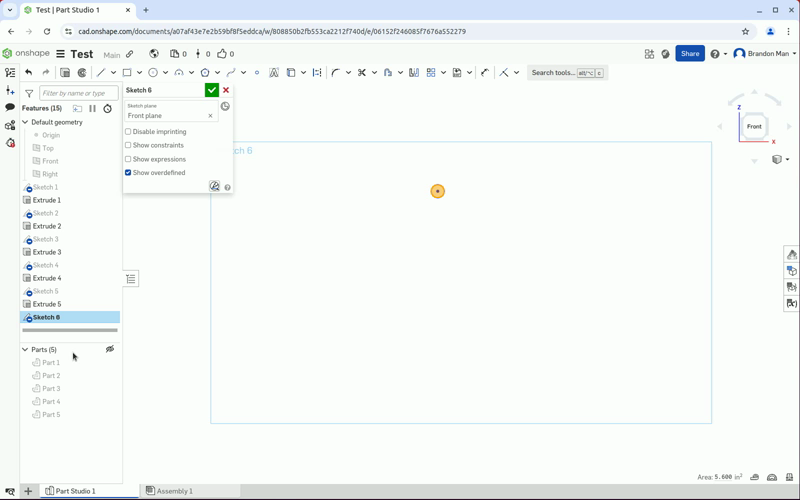
key(shift+e)
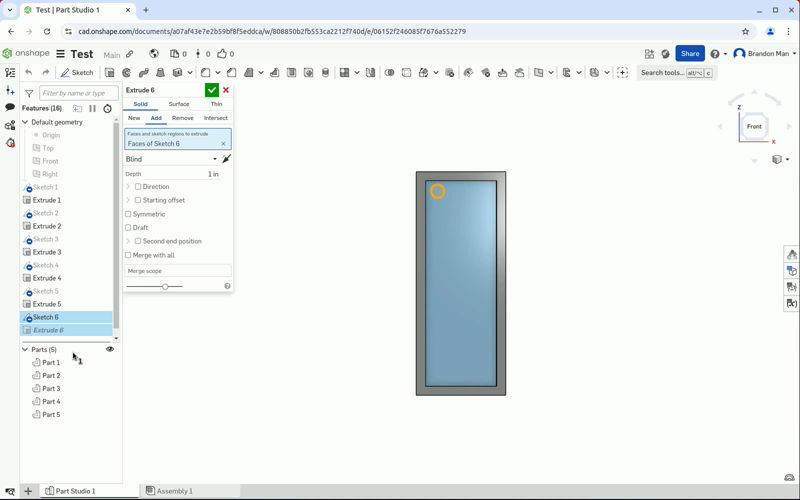
mouse_move(143, 106)
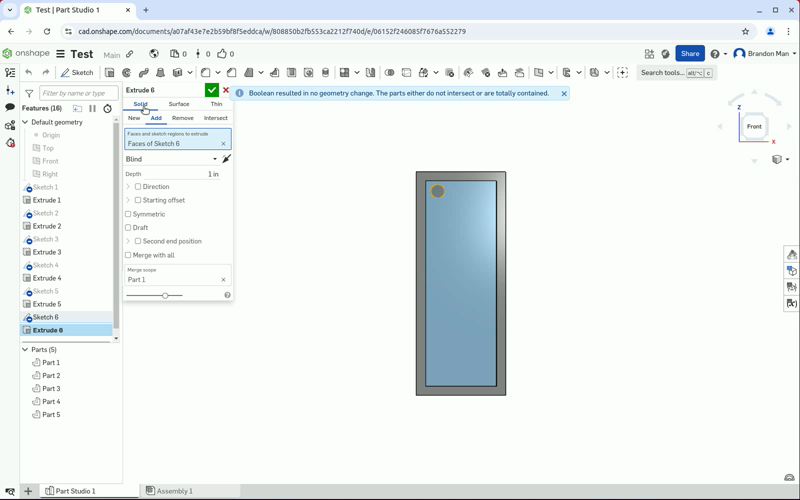
click(143, 106)
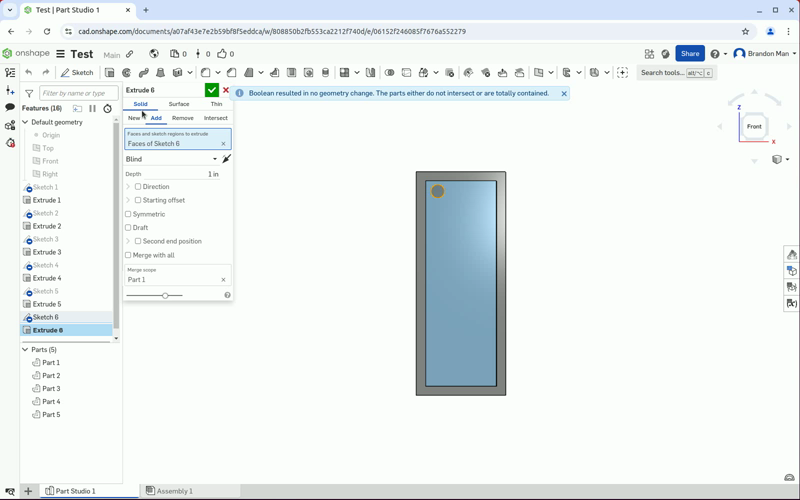
mouse_move(137, 120)
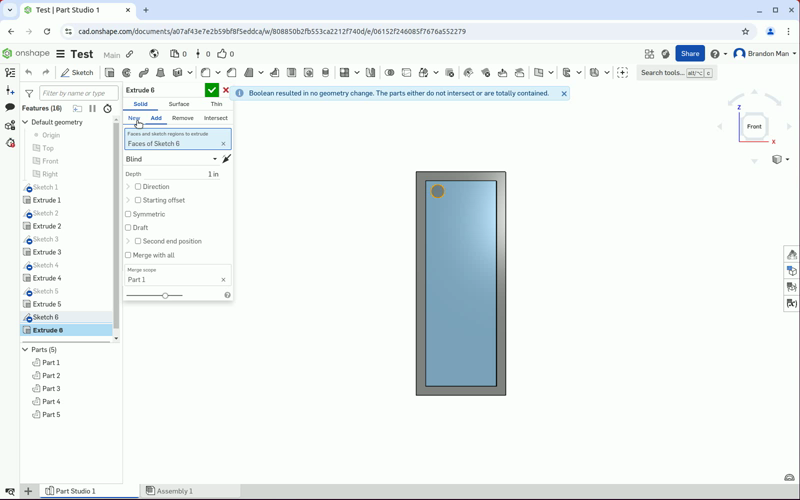
click(137, 120)
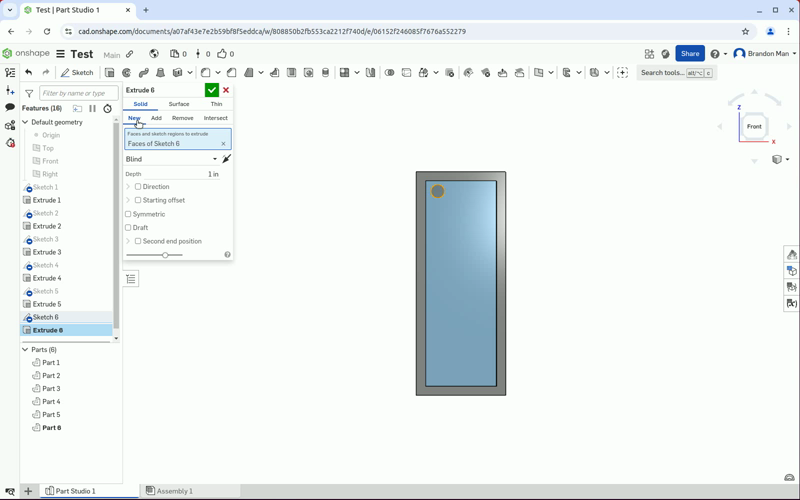
key(tab, 4)
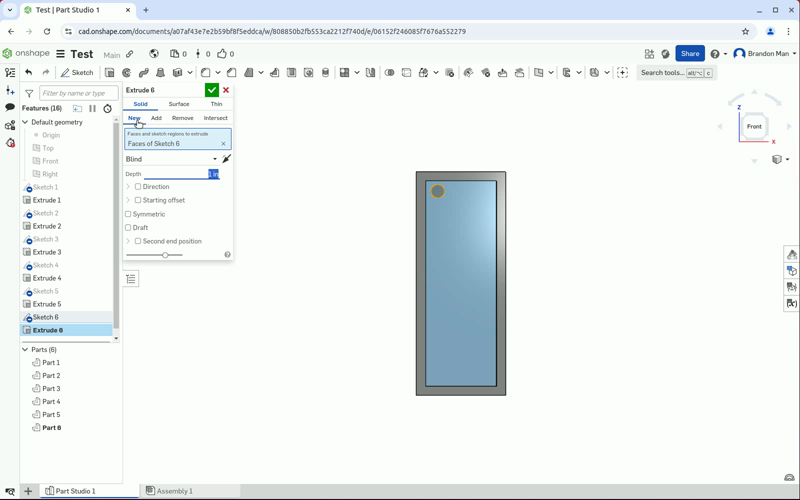
text(-13.961)
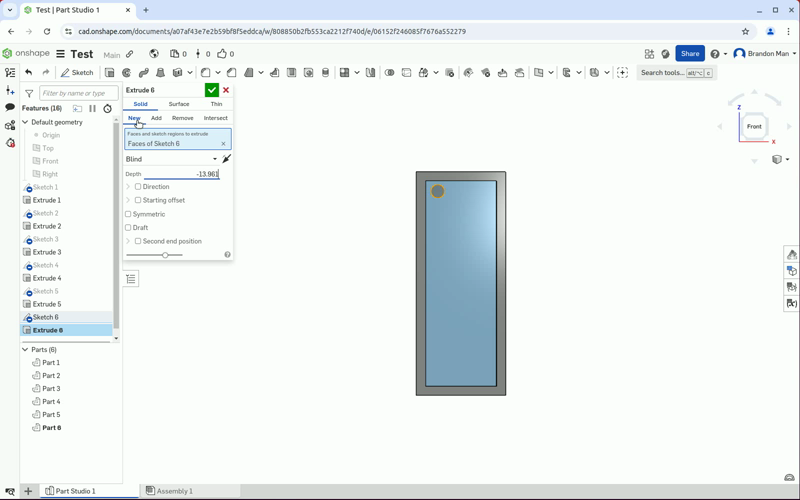
key(enter)
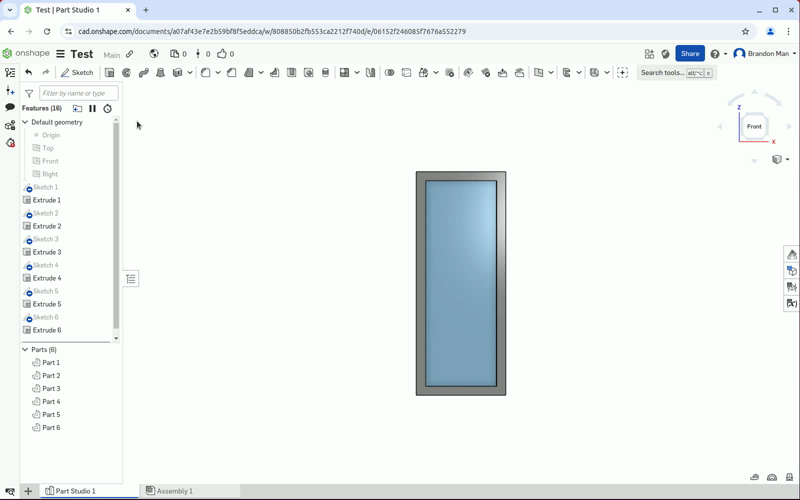
key(shift+h)
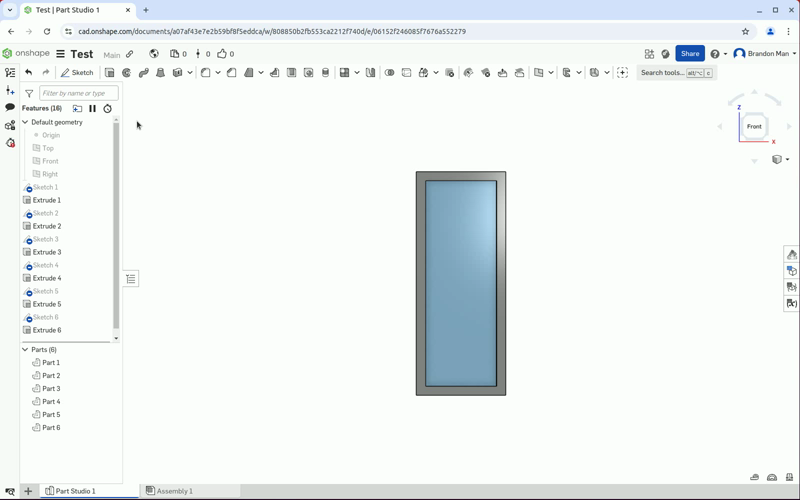
key(shift+h)
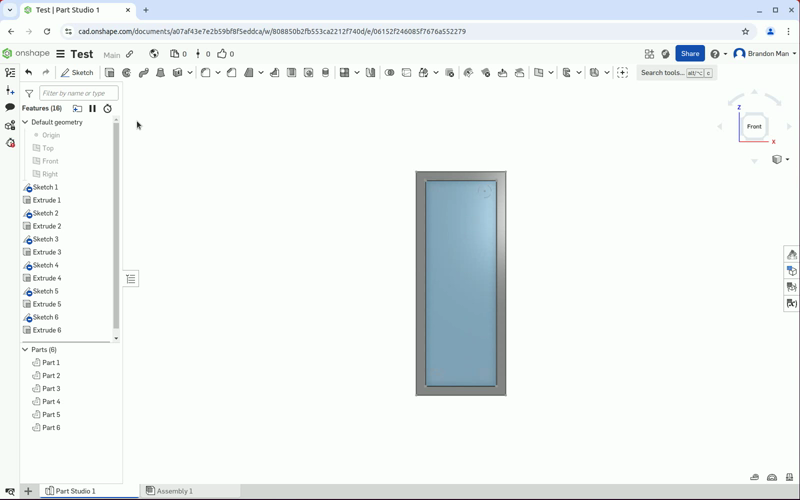
key(shift+7)
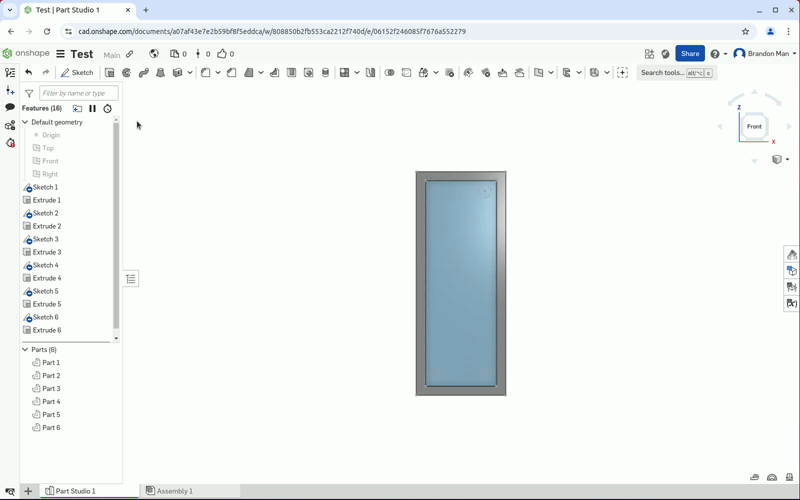
key(left, 2)
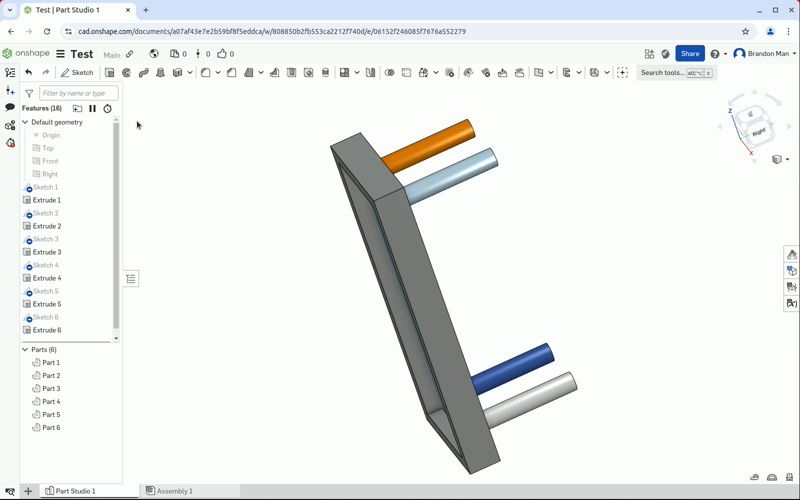
key(down, 2)
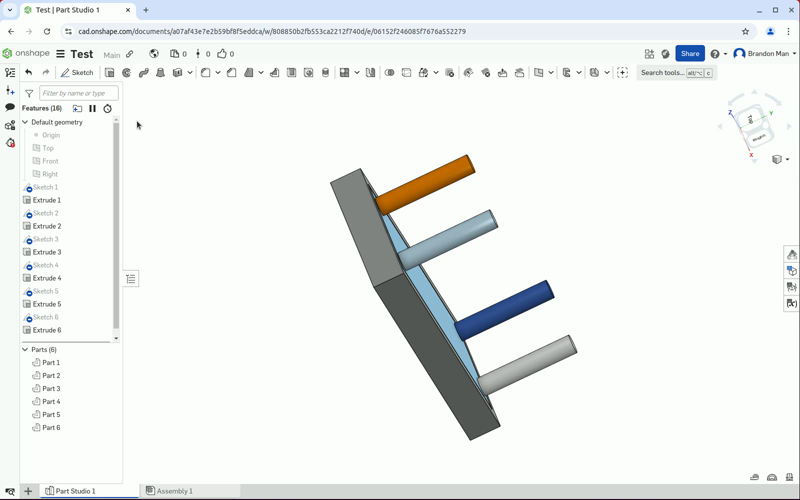
key(up, 2)
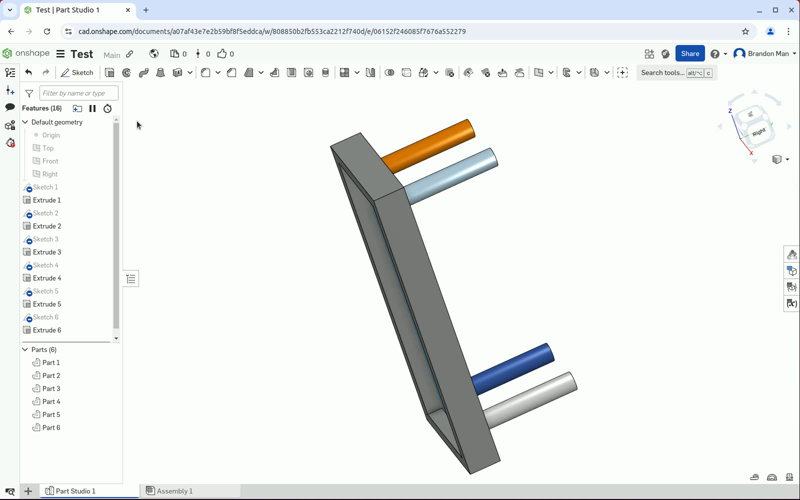
key(right, 2)
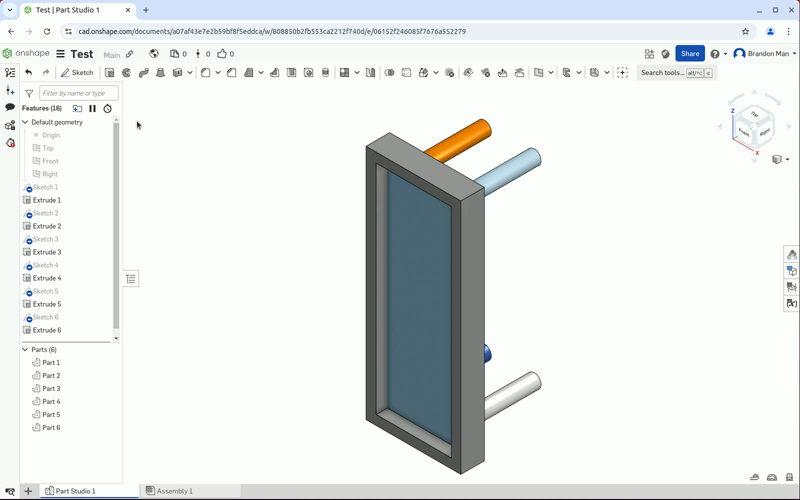
mouse_move(69, 189)
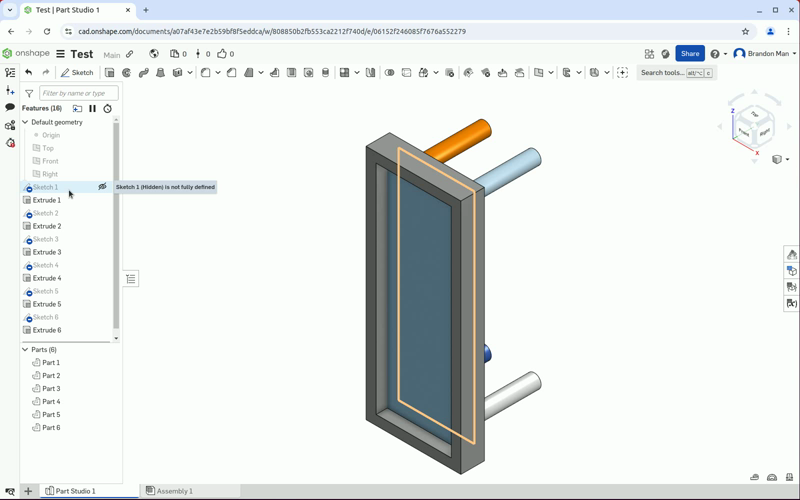
click(69, 189)